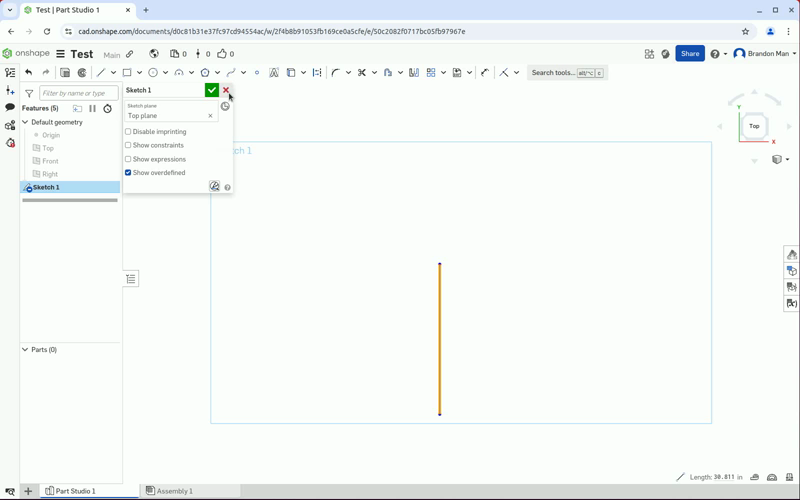
key(shift+h)
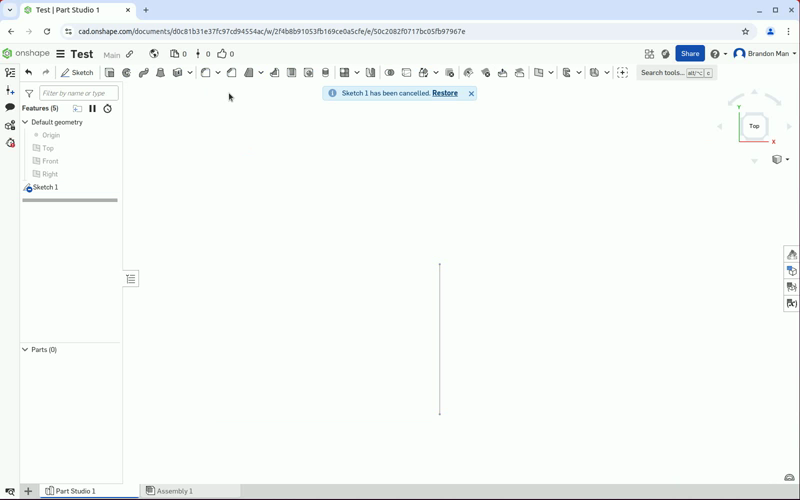
key(shift+s)
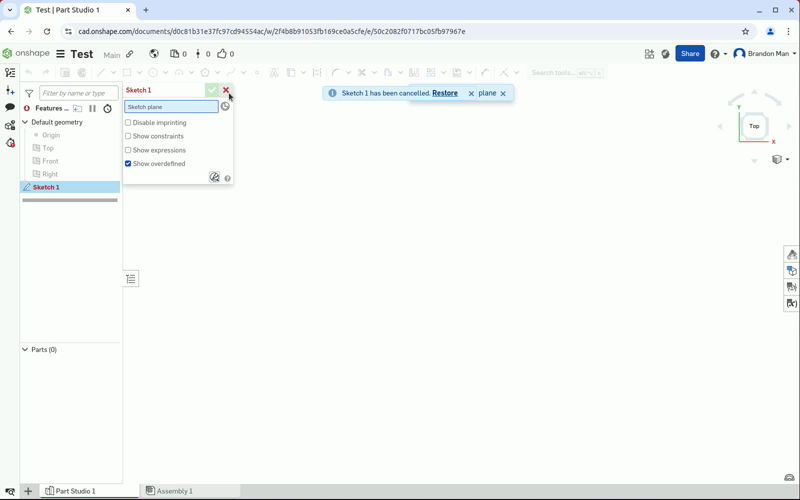
mouse_move(73, 150)
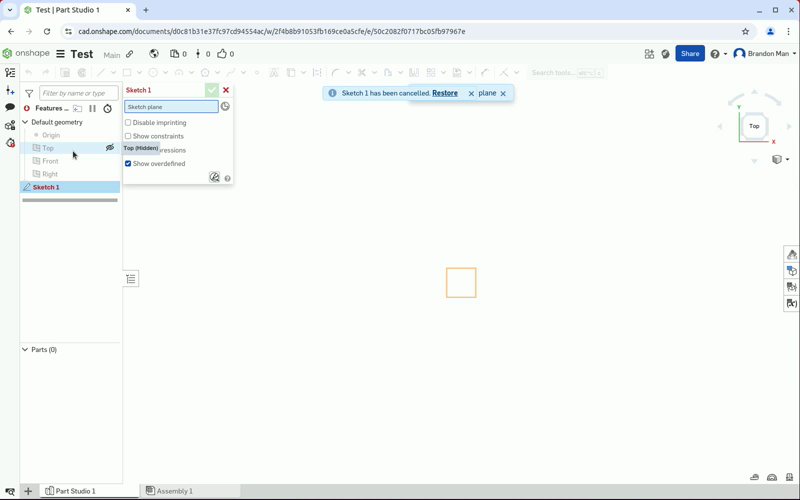
click(73, 150)
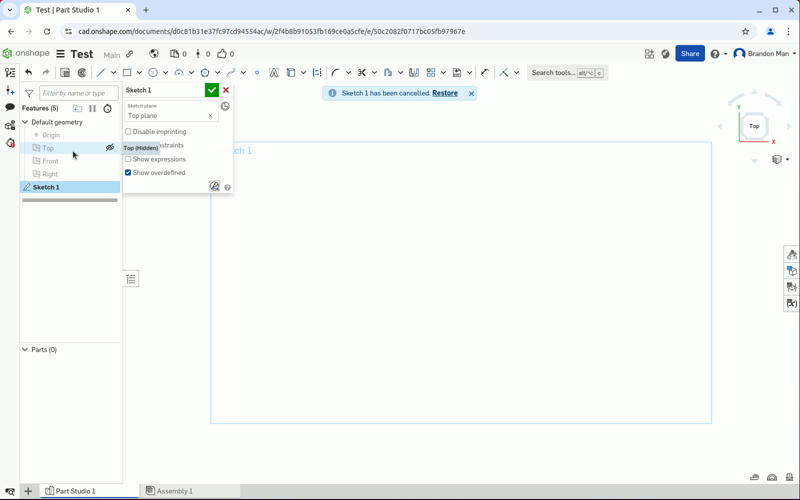
mouse_move(73, 352)
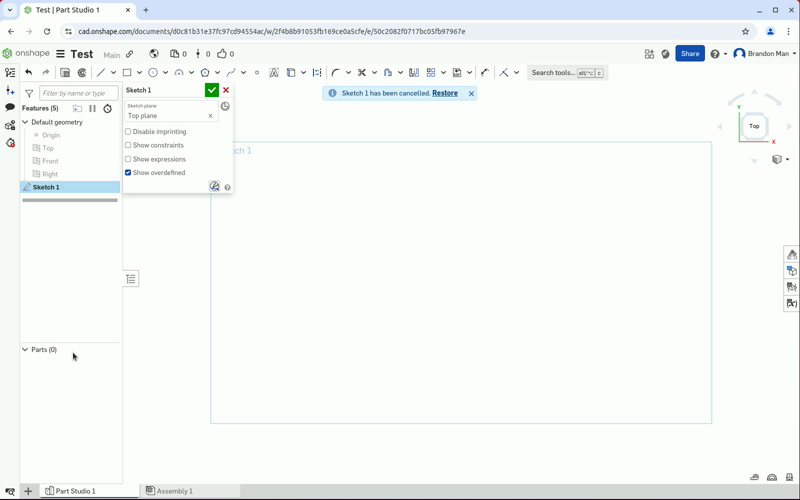
key(y)
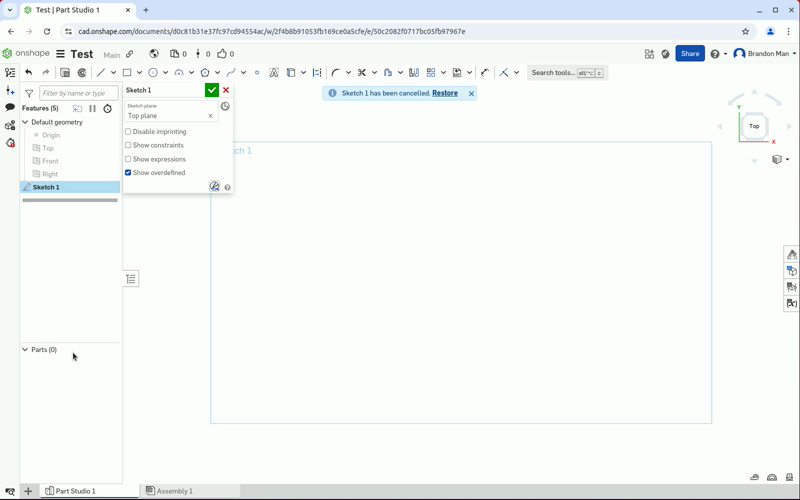
key(l)
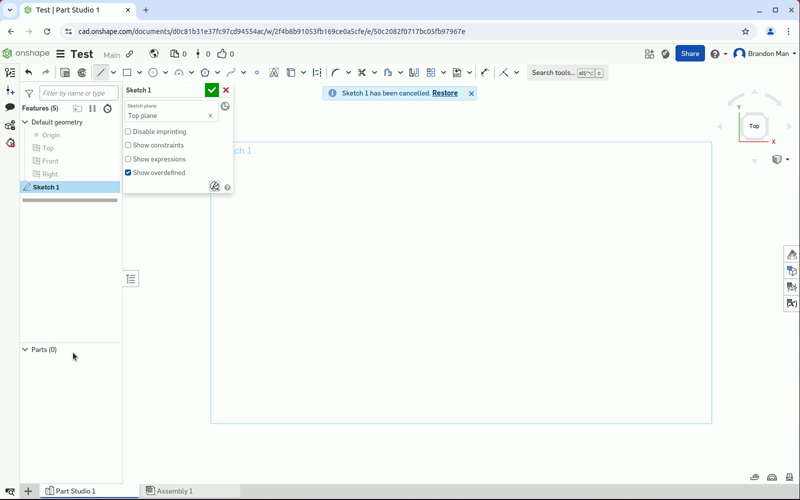
key_down(shift)
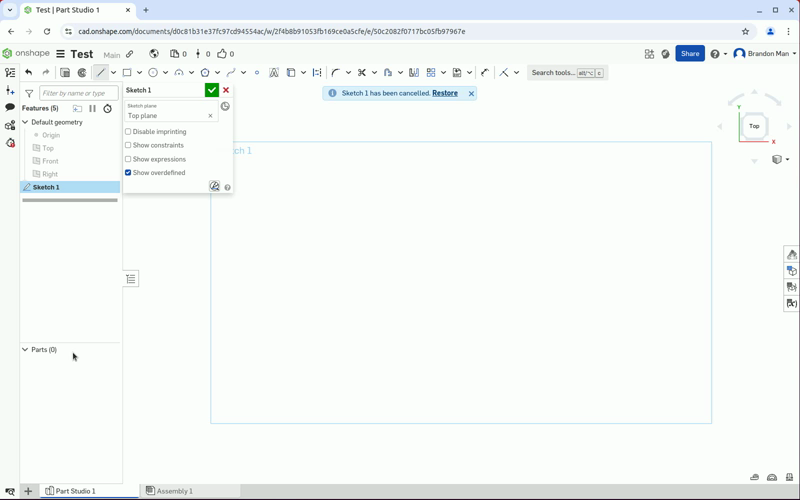
mouse_move(356, 369)
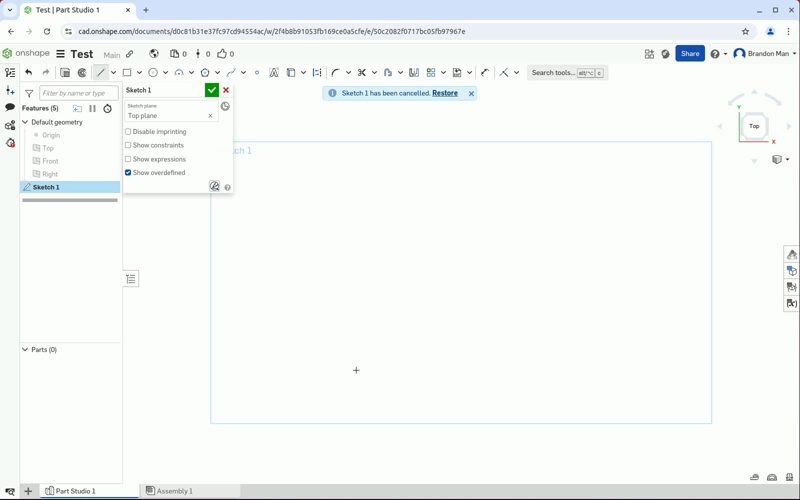
click(356, 369)
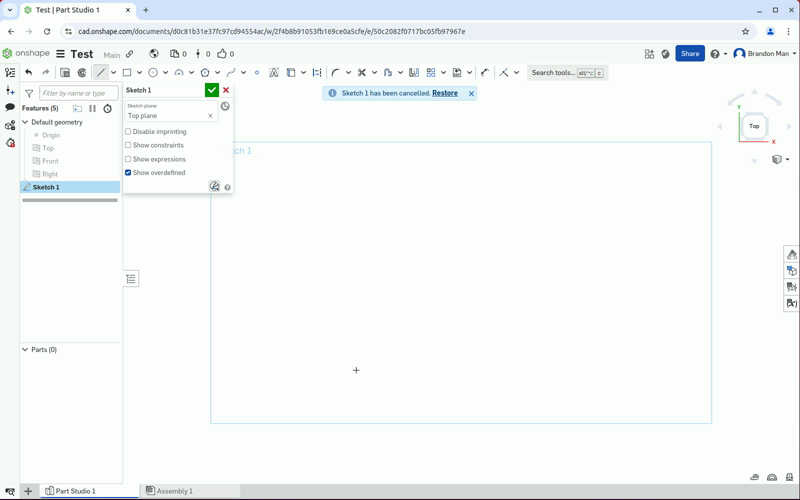
key_up(shift)
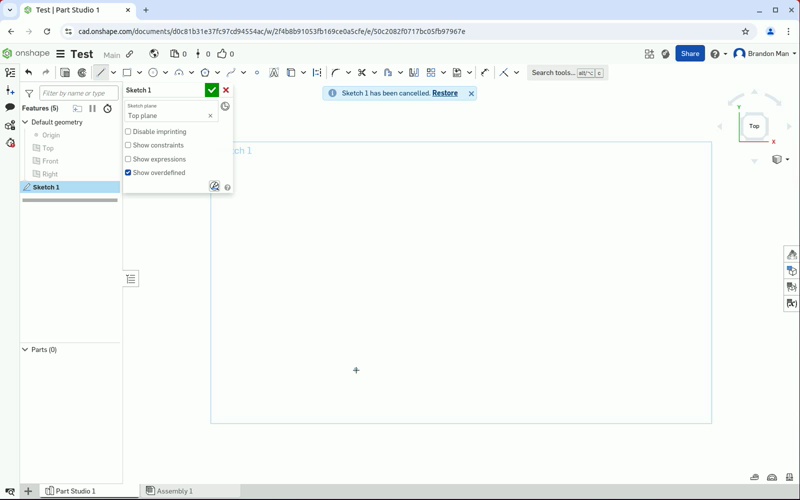
key_down(shift)
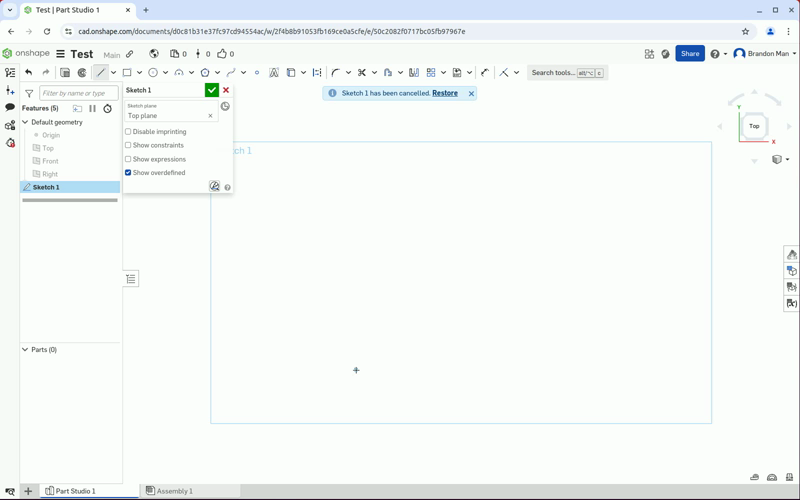
mouse_move(563, 369)
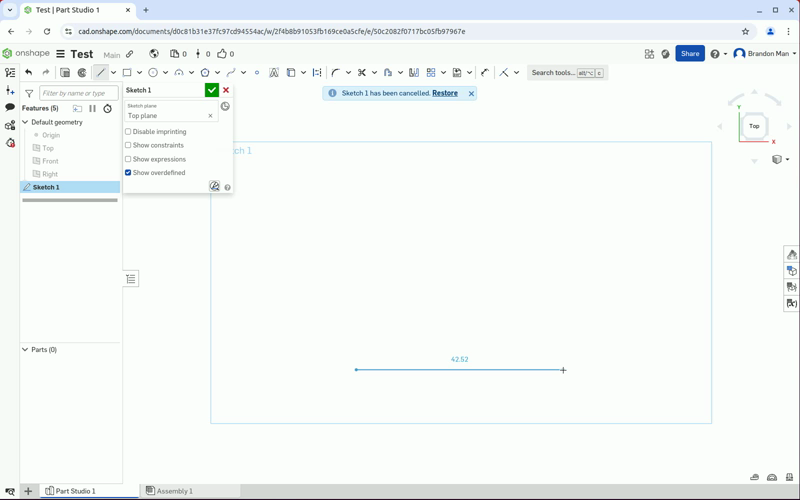
click(563, 369)
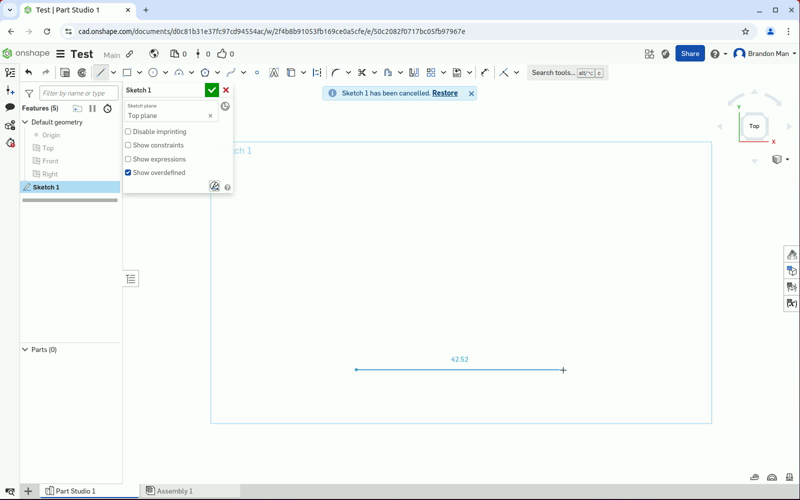
key_up(shift)
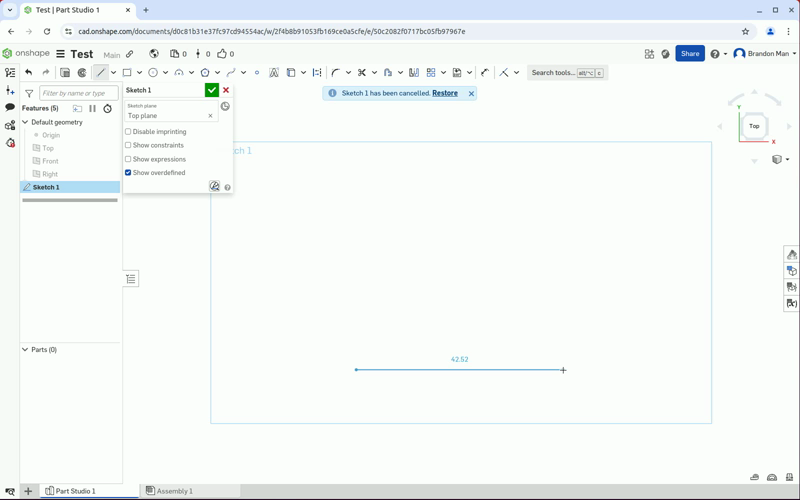
key_down(shift)
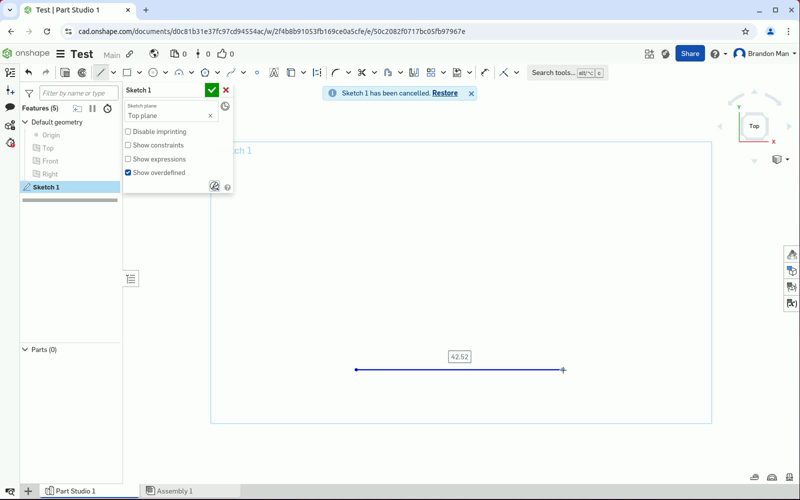
mouse_move(589, 369)
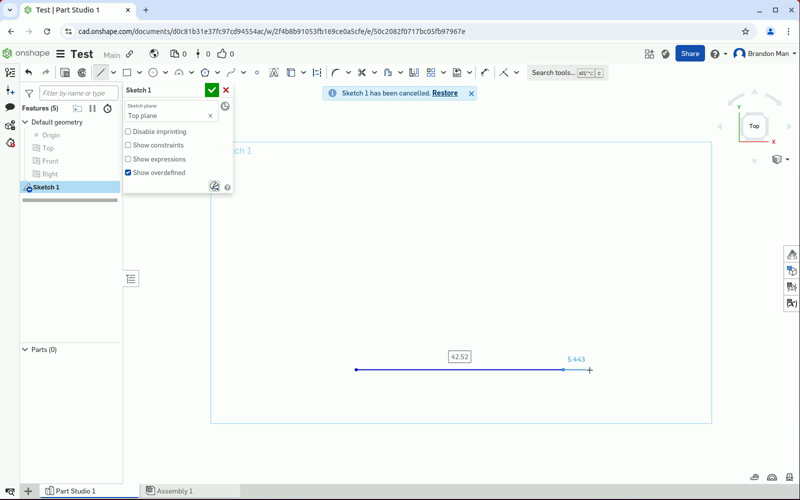
mouse_move(563, 360)
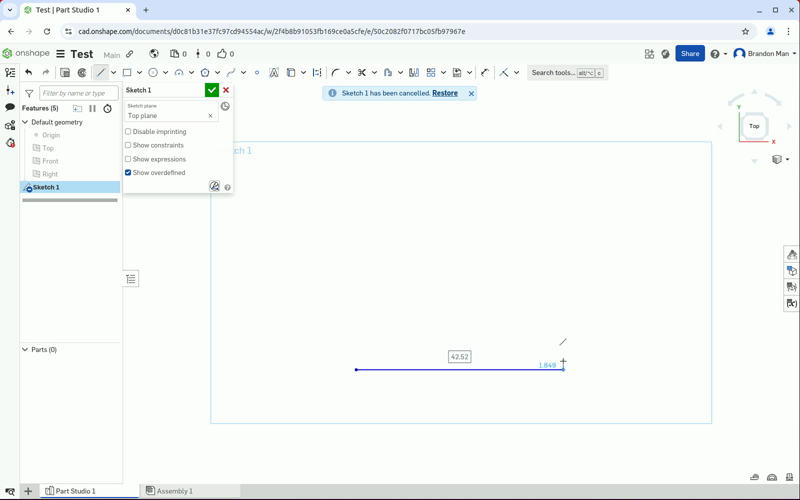
click(563, 360)
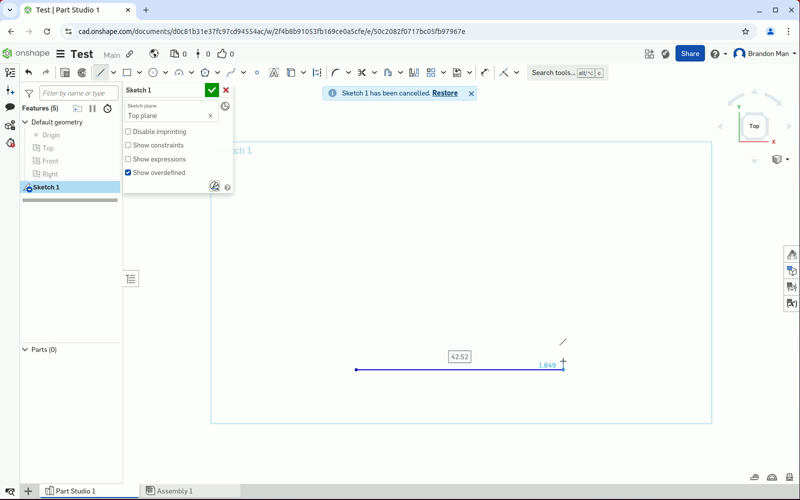
key_up(shift)
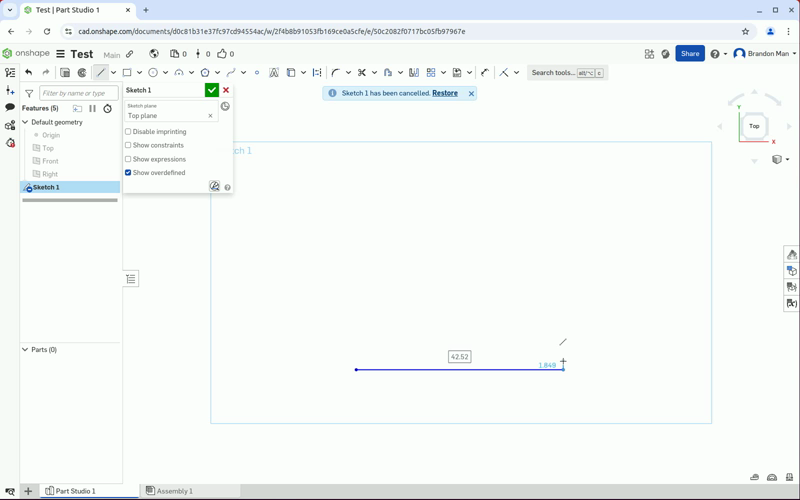
key_down(shift)
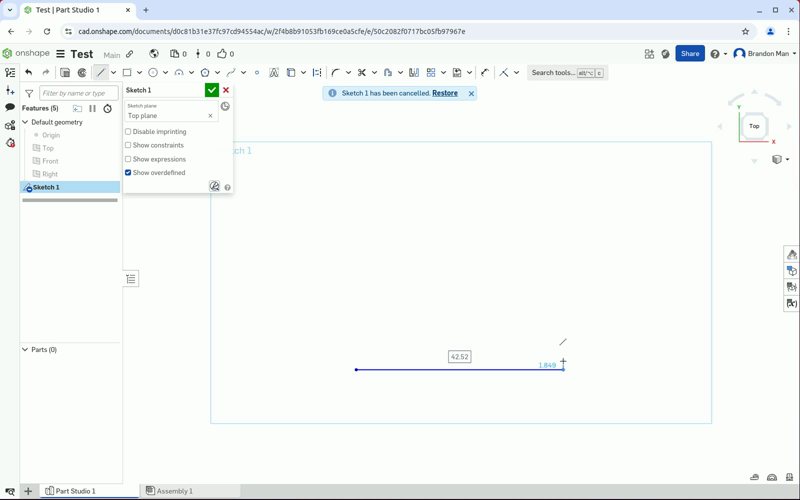
mouse_move(589, 360)
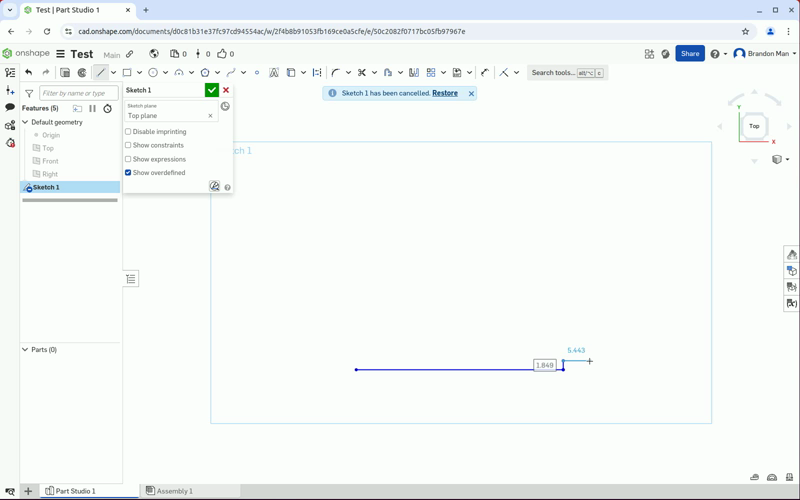
mouse_move(572, 353)
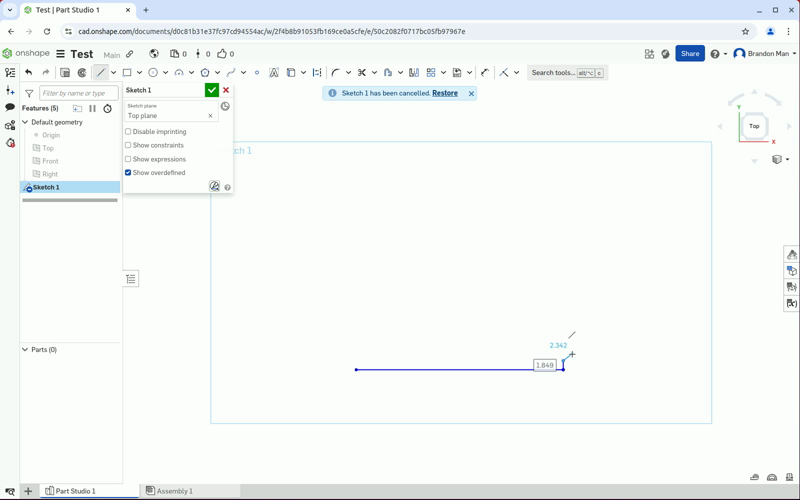
click(572, 353)
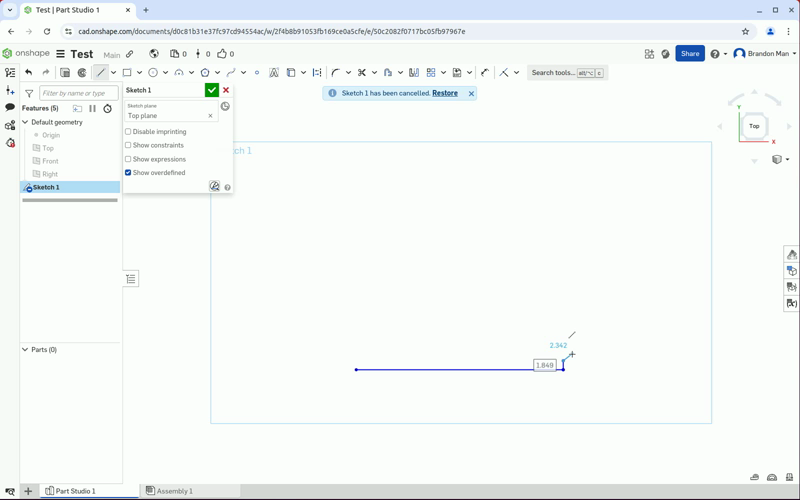
key_up(shift)
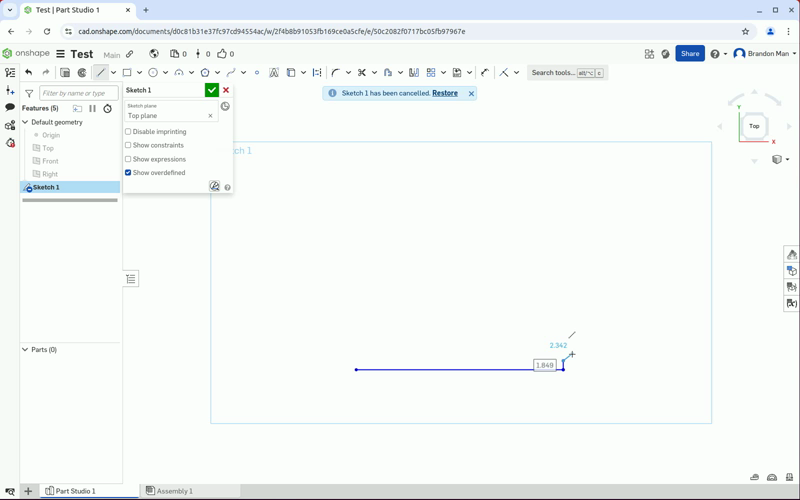
key_down(shift)
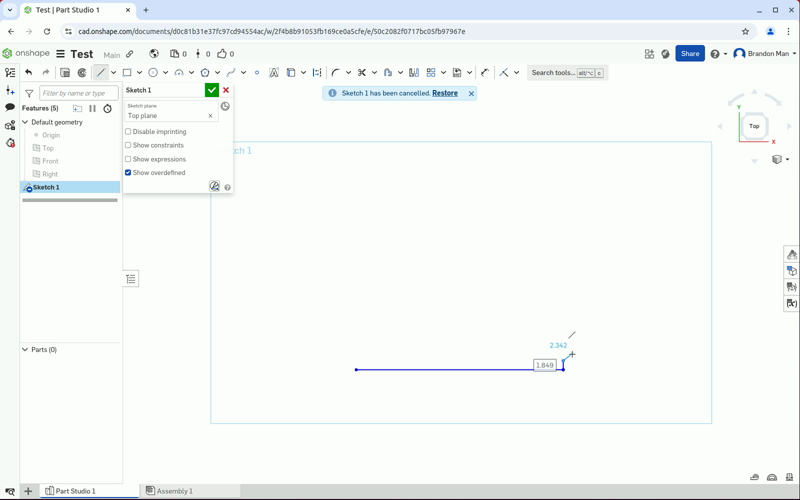
mouse_move(572, 244)
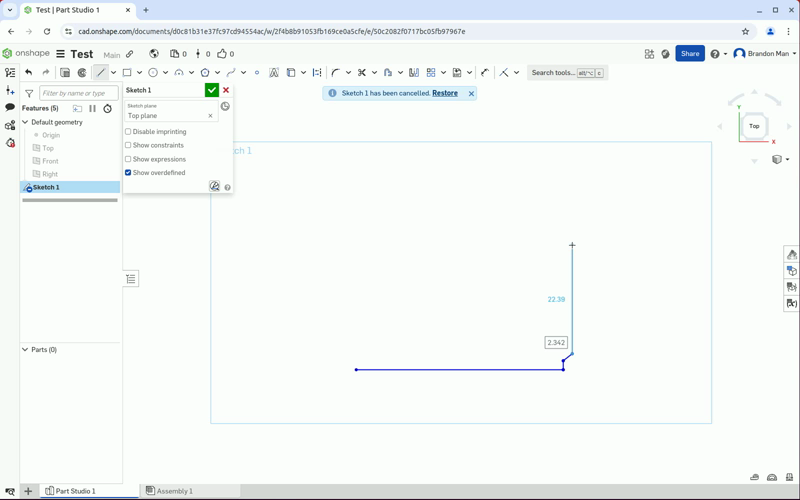
click(572, 244)
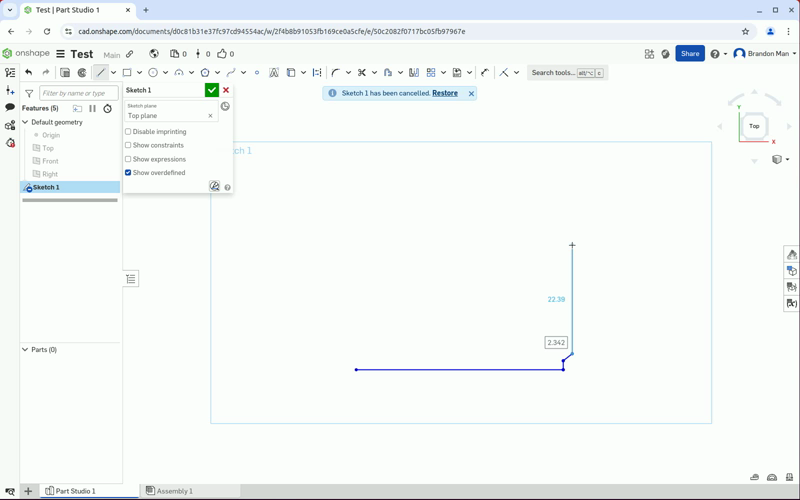
key_up(shift)
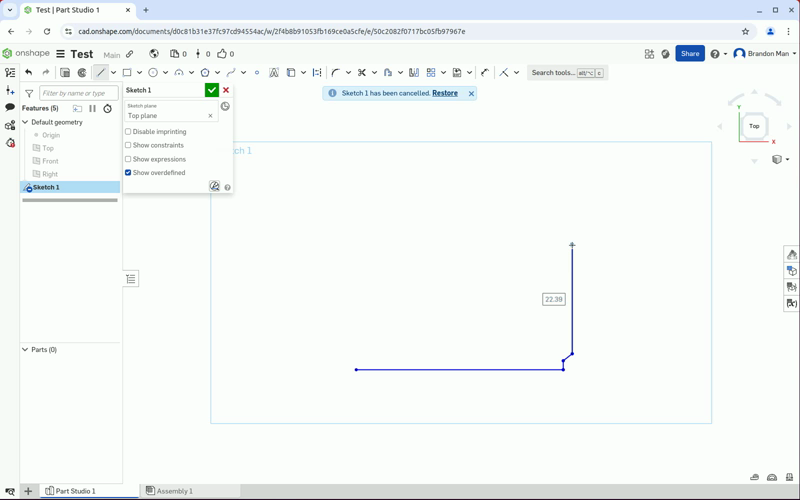
key_down(shift)
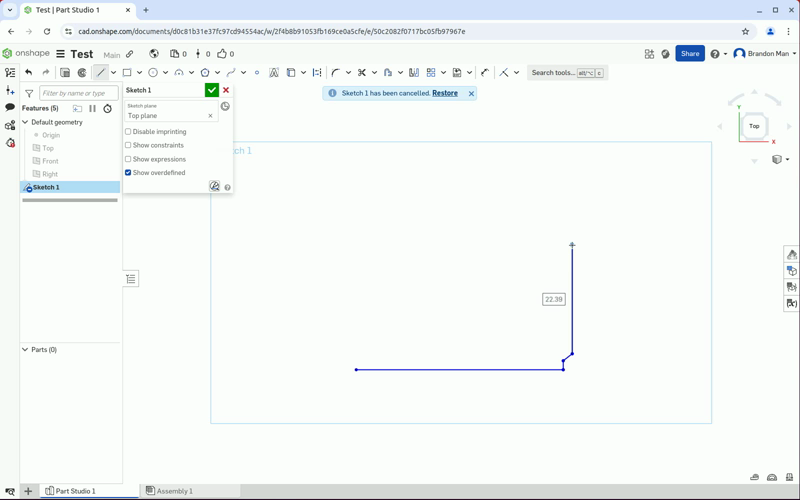
mouse_move(589, 244)
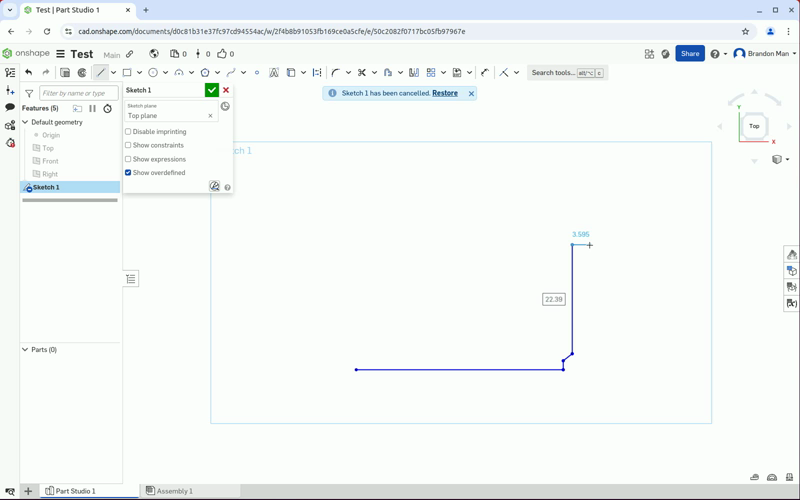
mouse_move(563, 237)
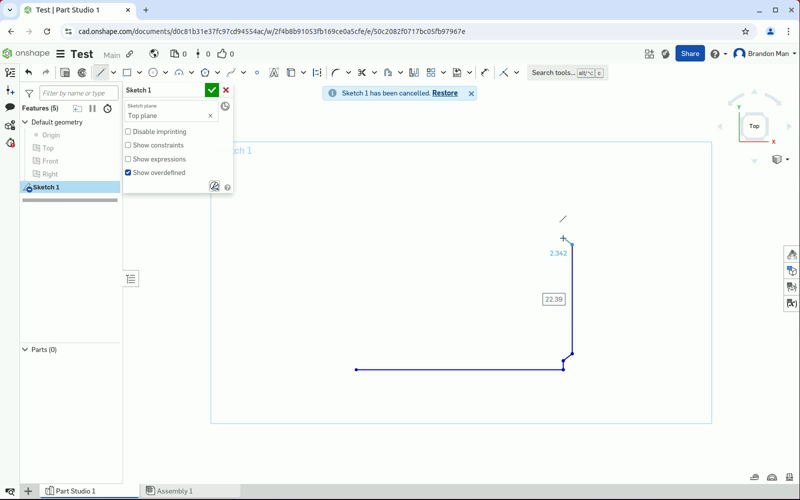
click(563, 237)
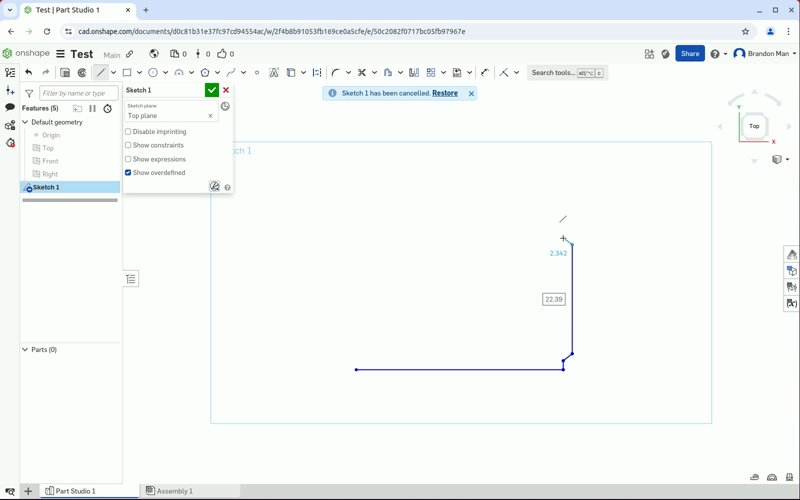
key_up(shift)
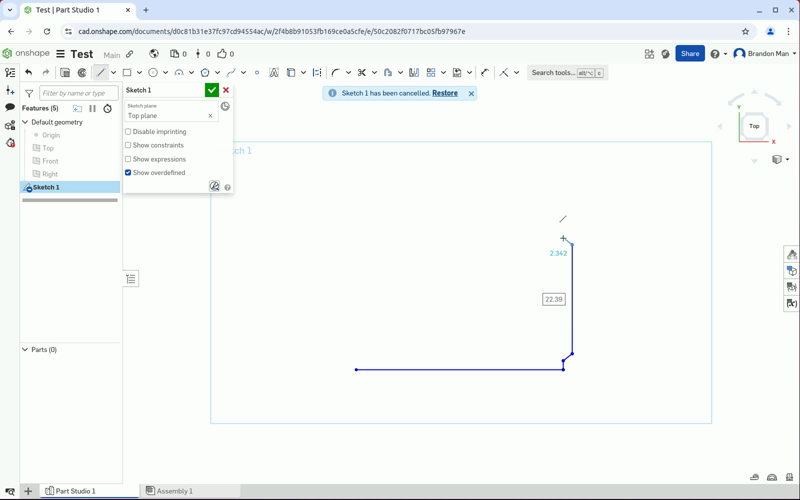
key_down(shift)
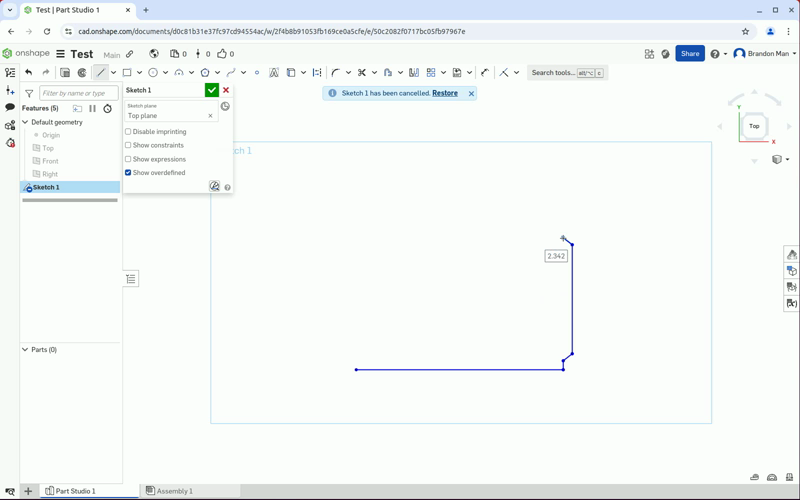
mouse_move(589, 237)
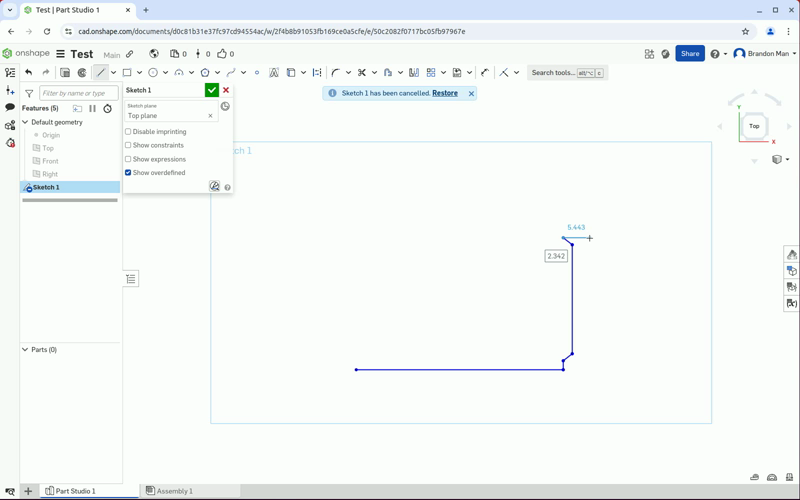
mouse_move(563, 197)
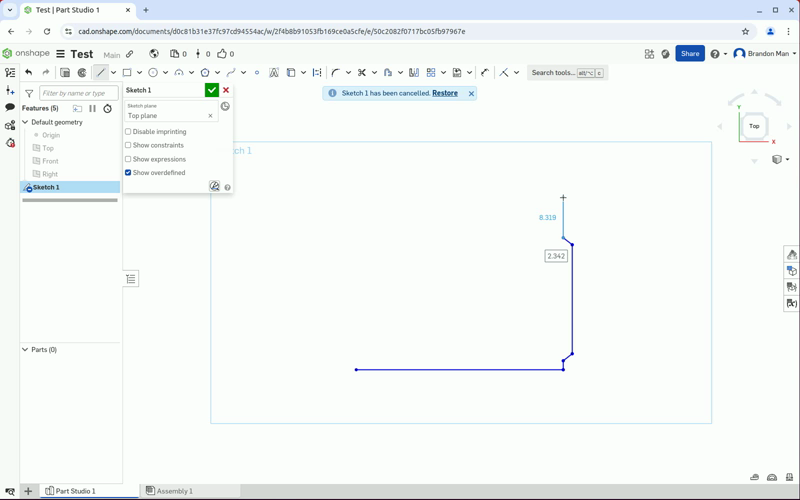
click(563, 197)
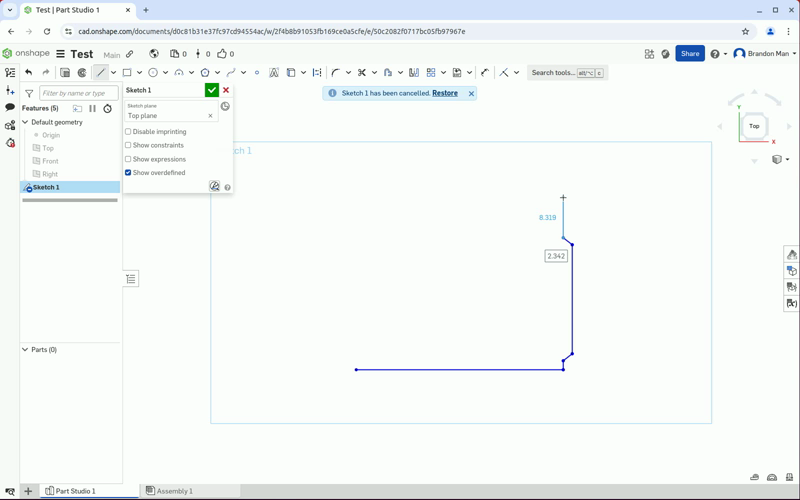
key_up(shift)
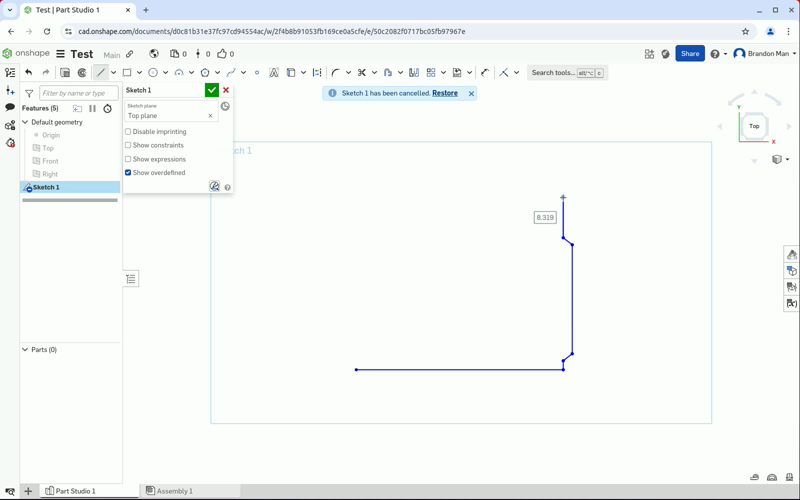
key_down(shift)
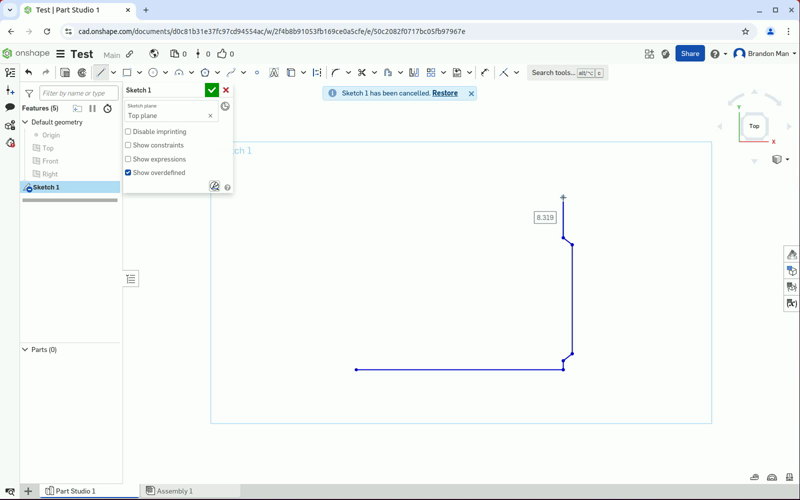
mouse_move(356, 197)
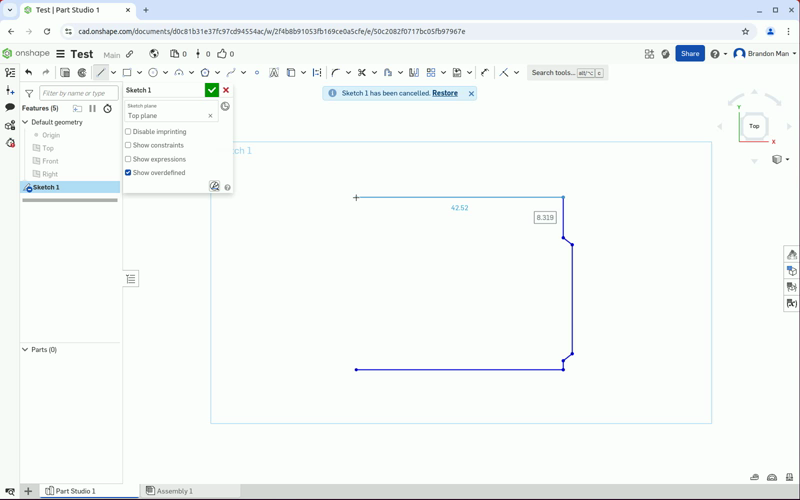
click(356, 197)
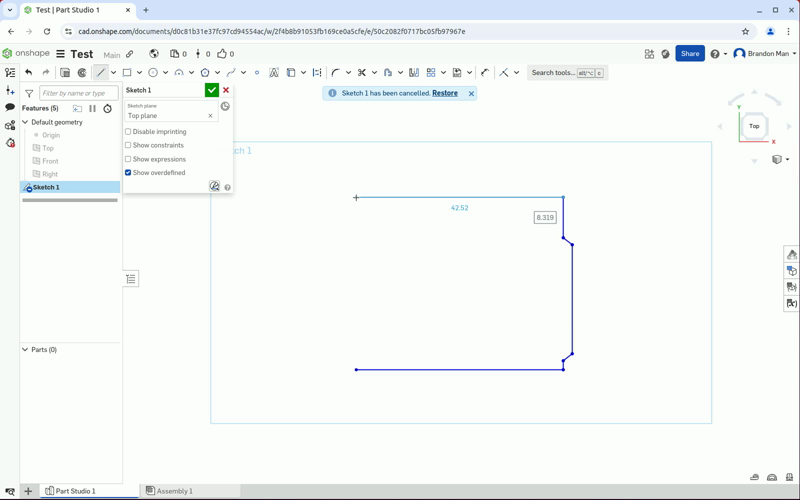
key_up(shift)
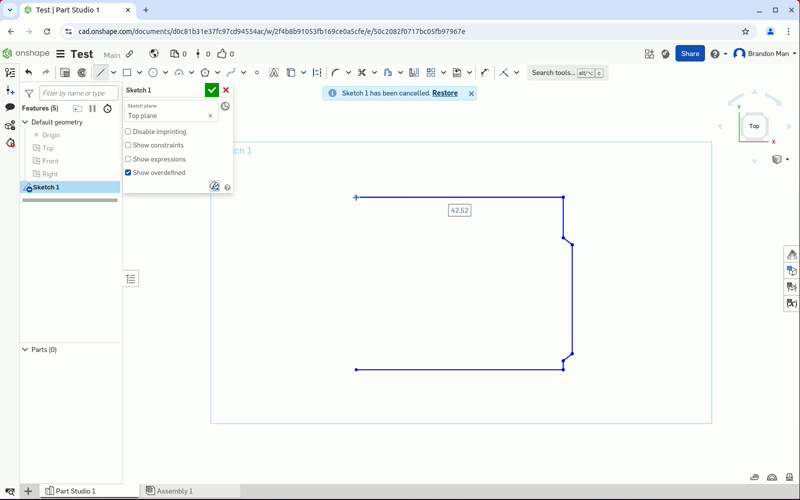
key_down(shift)
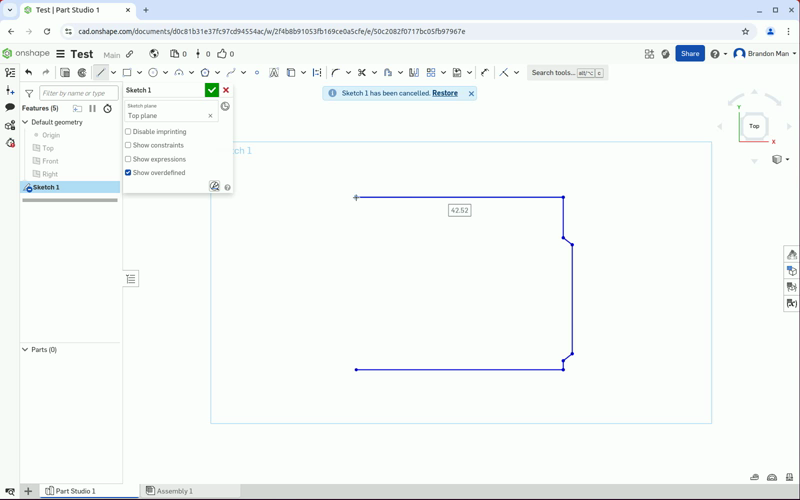
mouse_move(356, 283)
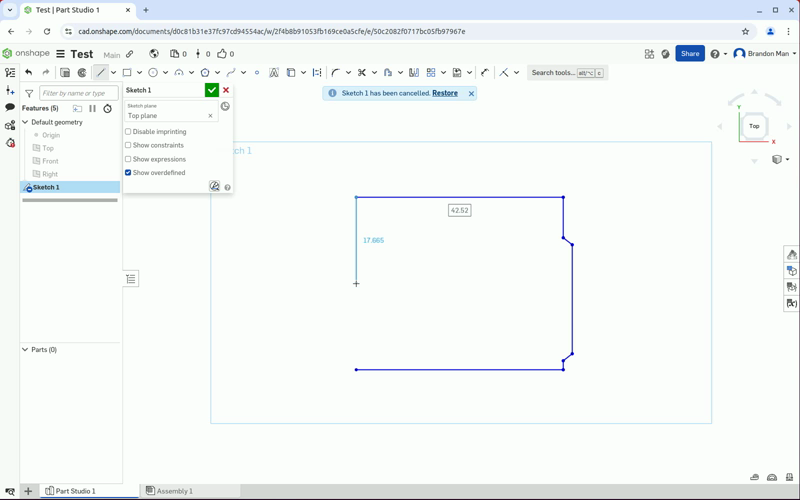
click(356, 283)
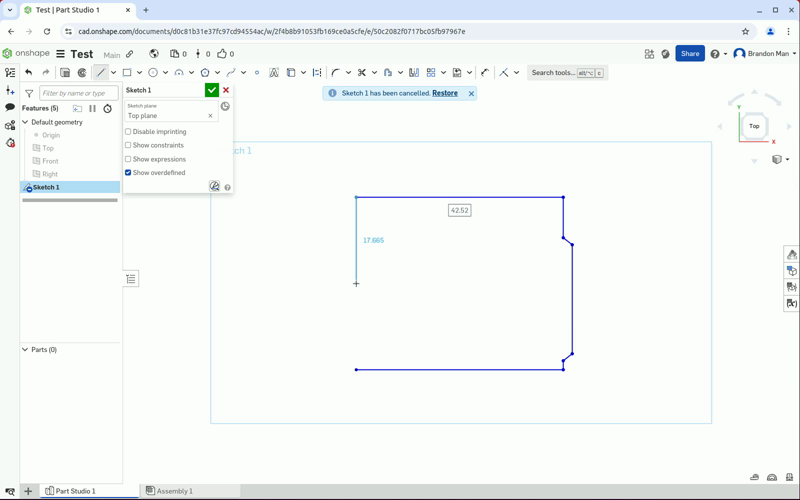
key_up(shift)
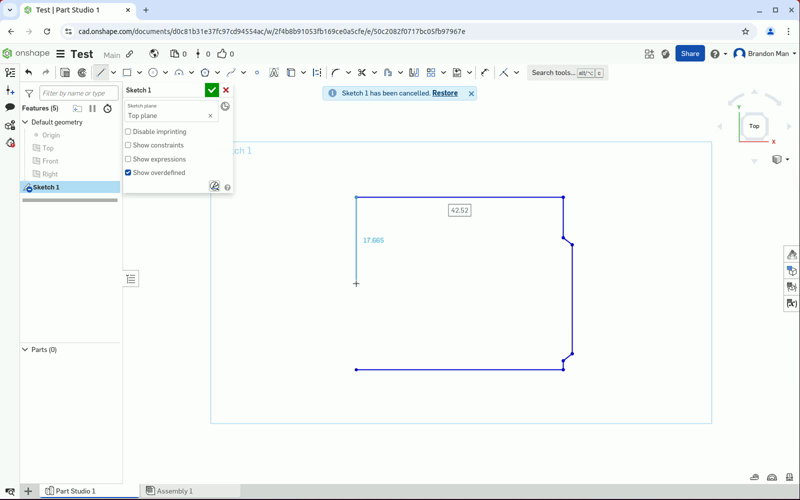
key_down(shift)
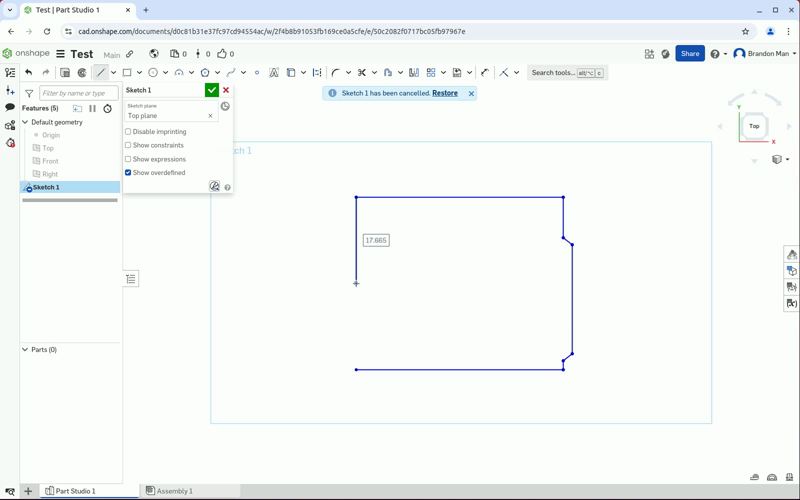
mouse_move(356, 369)
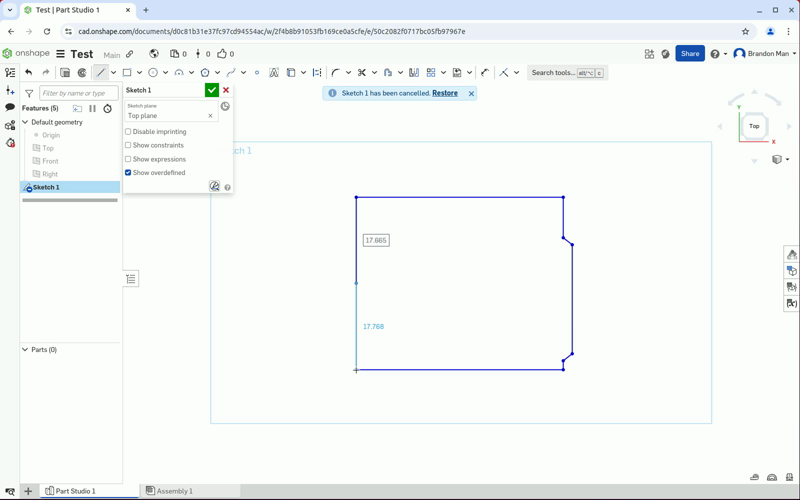
key_up(shift)
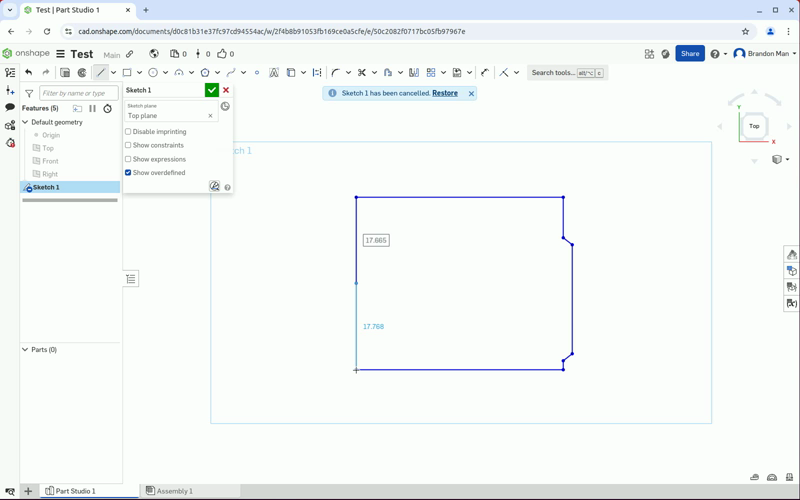
click(356, 369)
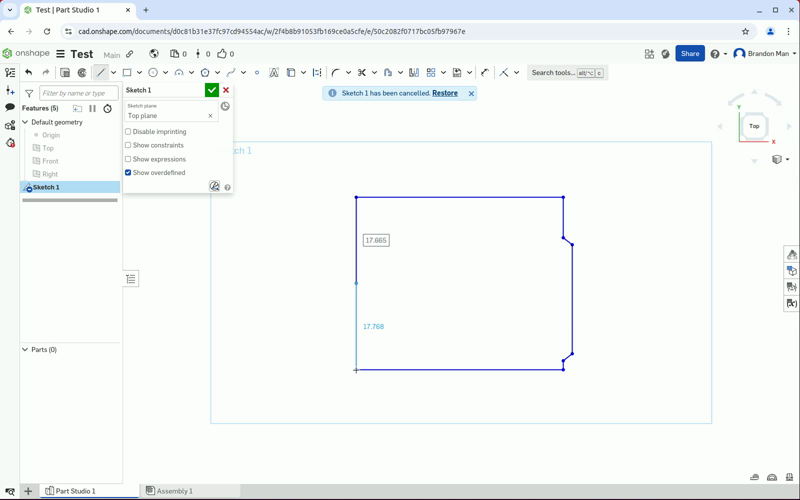
key(esc)
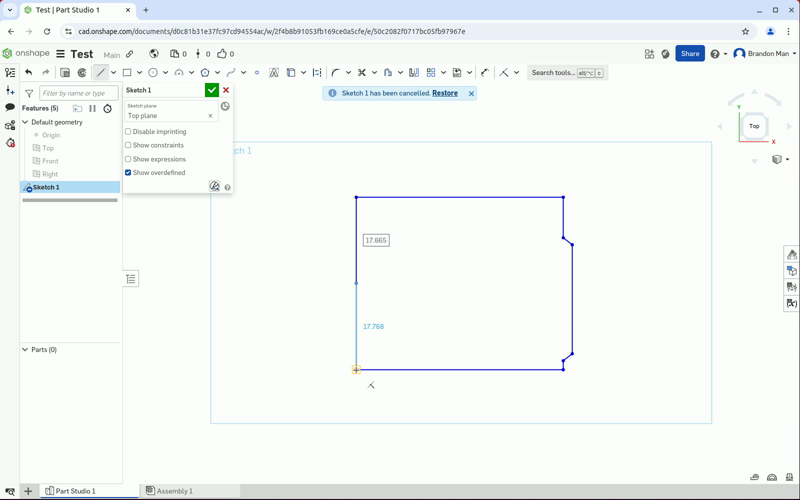
mouse_move(456, 331)
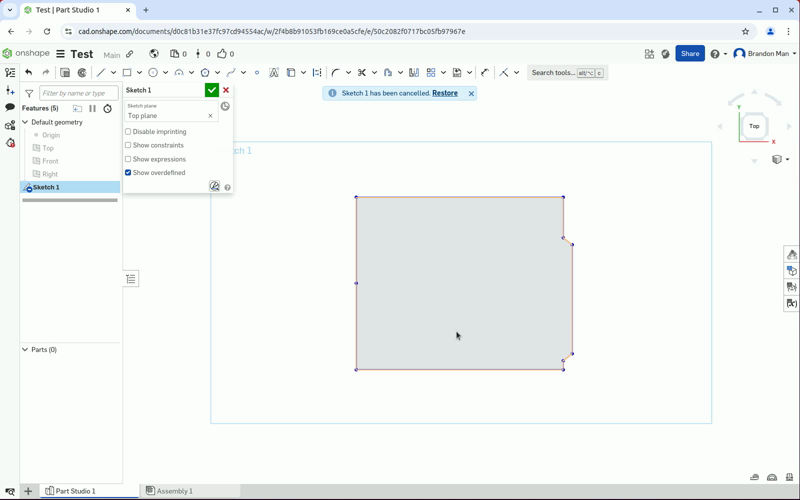
click(456, 331)
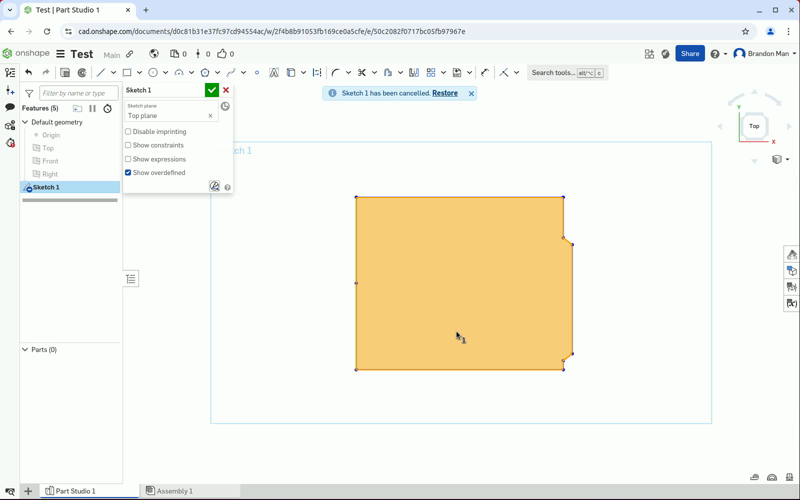
mouse_move(73, 352)
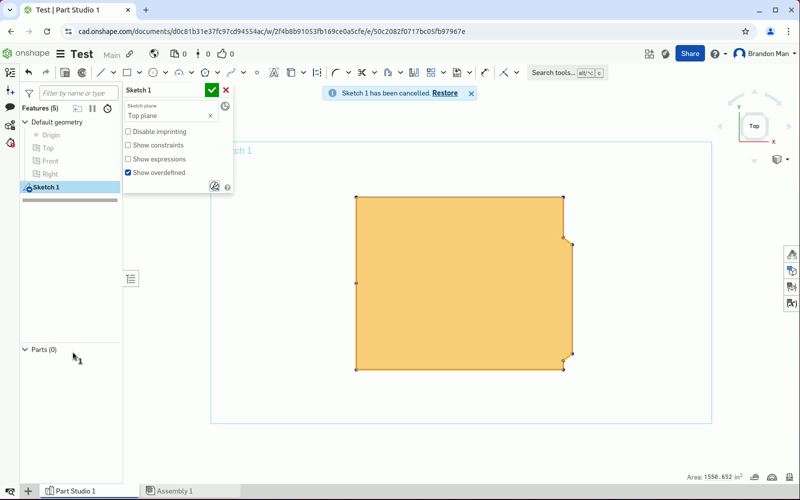
key(shift+y)
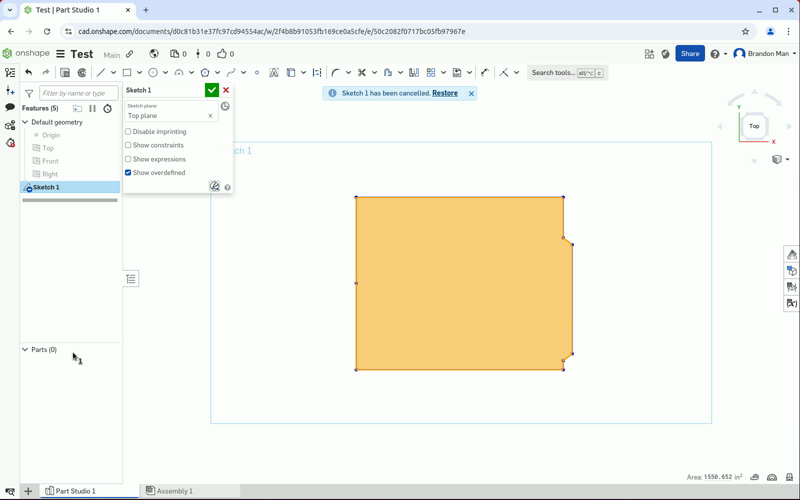
key(shift+e)
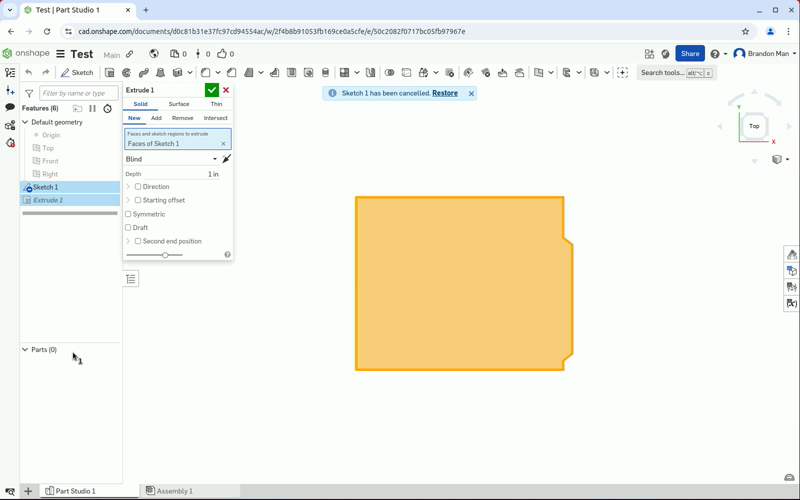
mouse_move(143, 106)
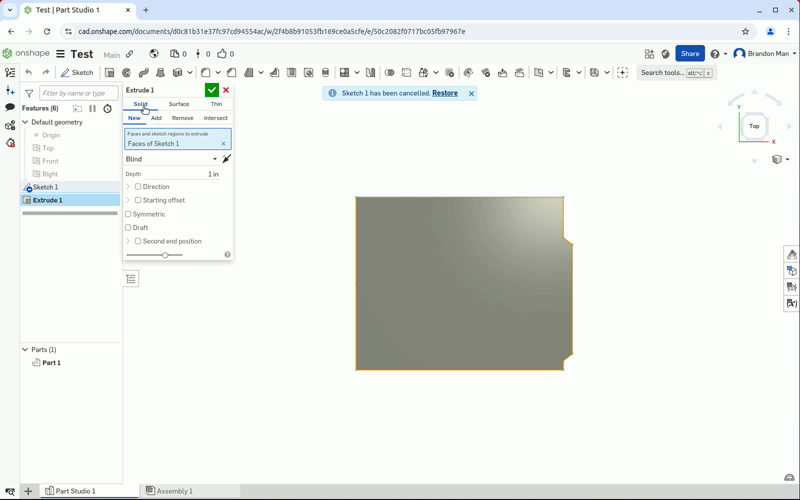
click(143, 106)
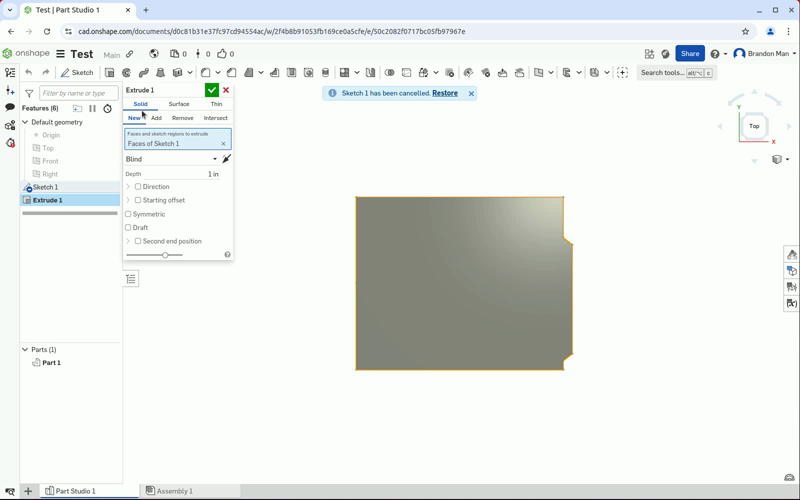
mouse_move(137, 120)
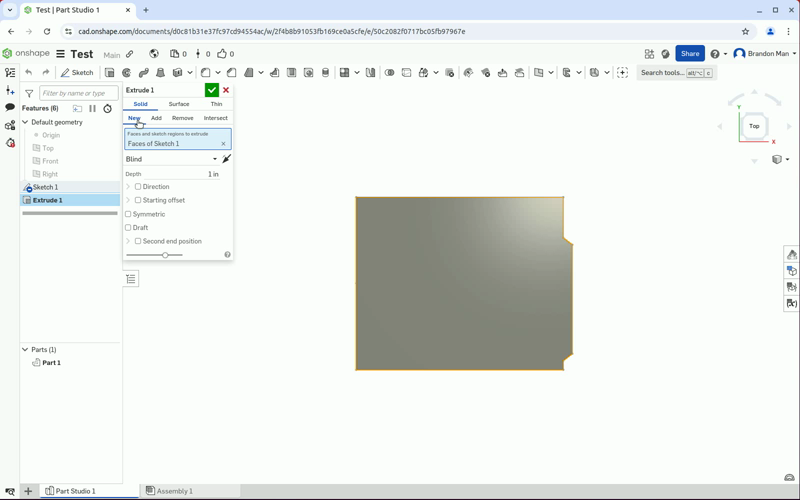
click(137, 120)
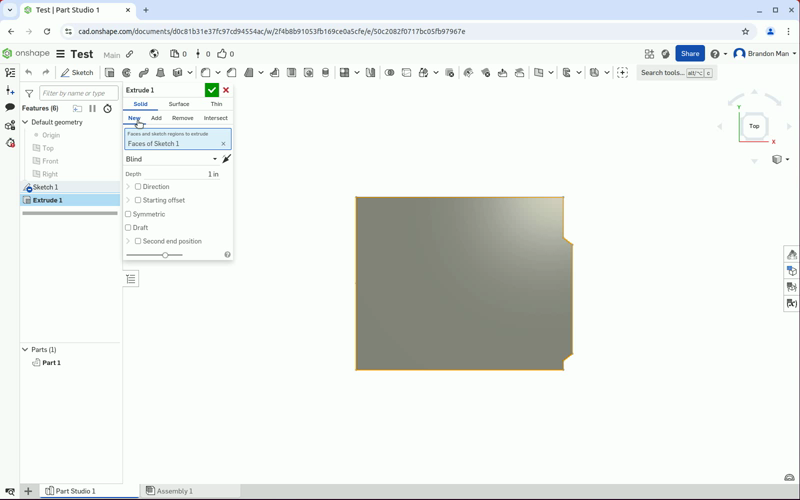
key(tab, 4)
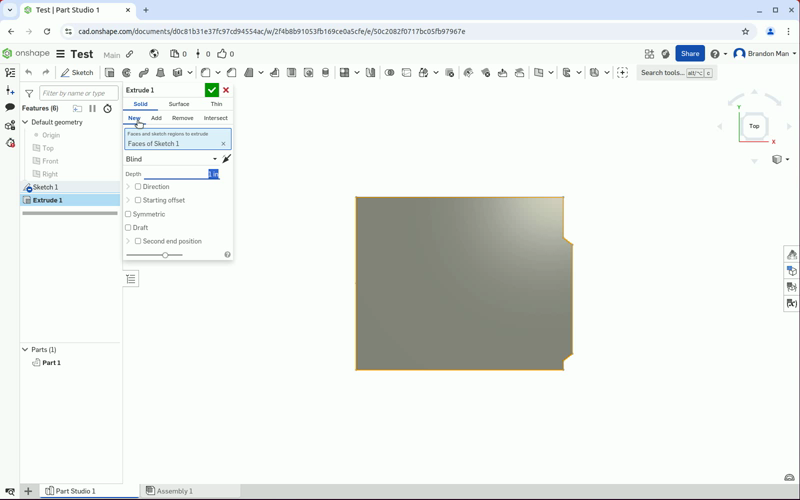
text(0.962)
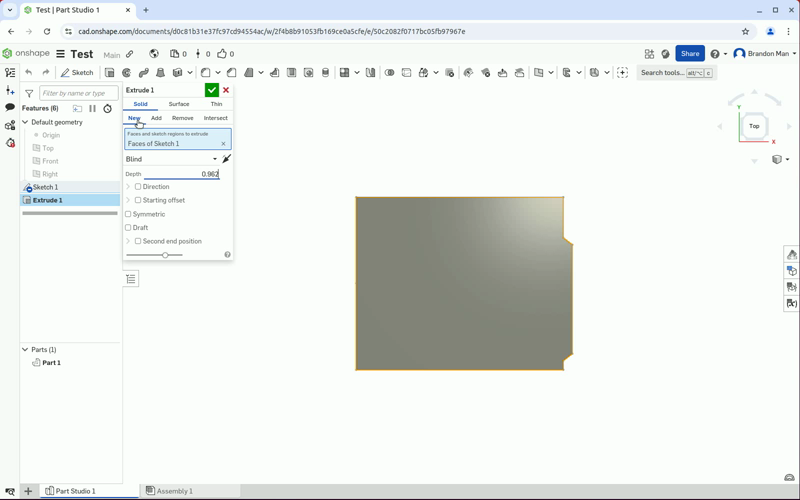
key(tab, 3)
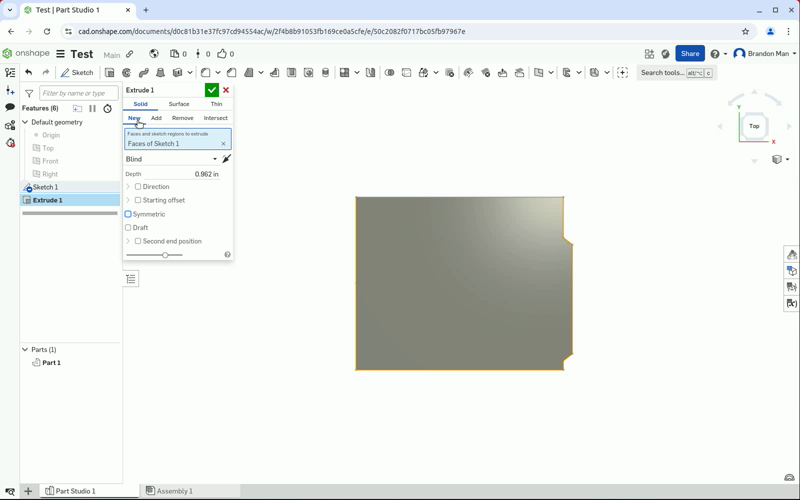
key(space)
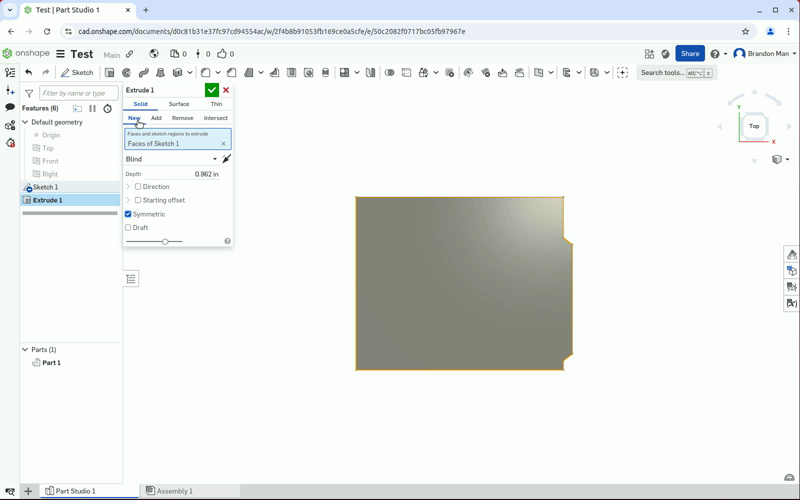
key(enter)
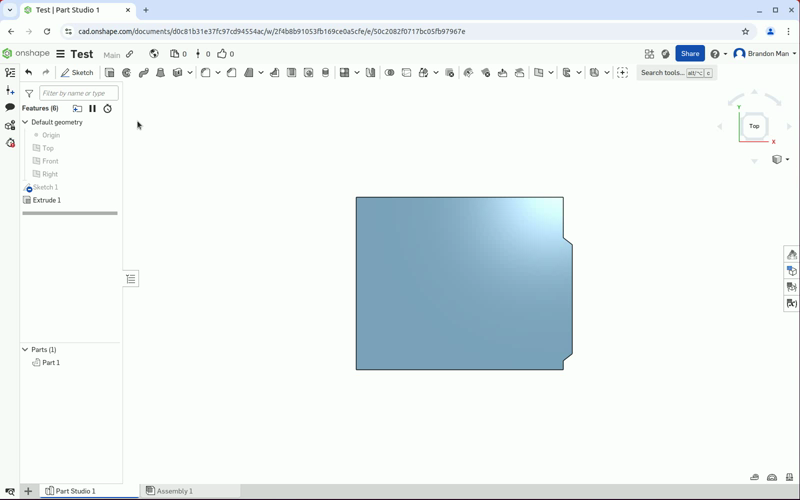
key(shift+h)
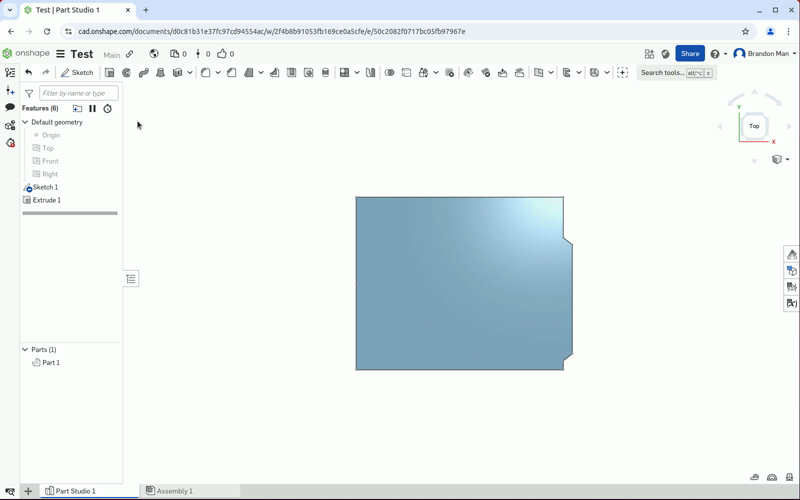
key(shift+h)
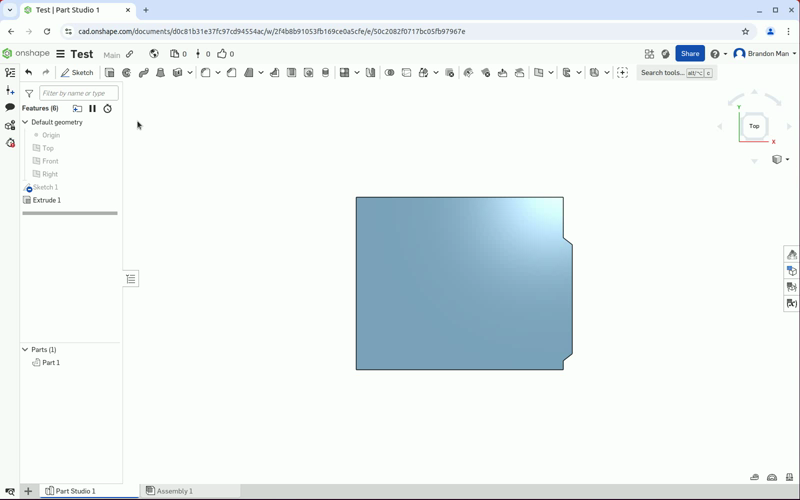
mouse_move(73, 189)
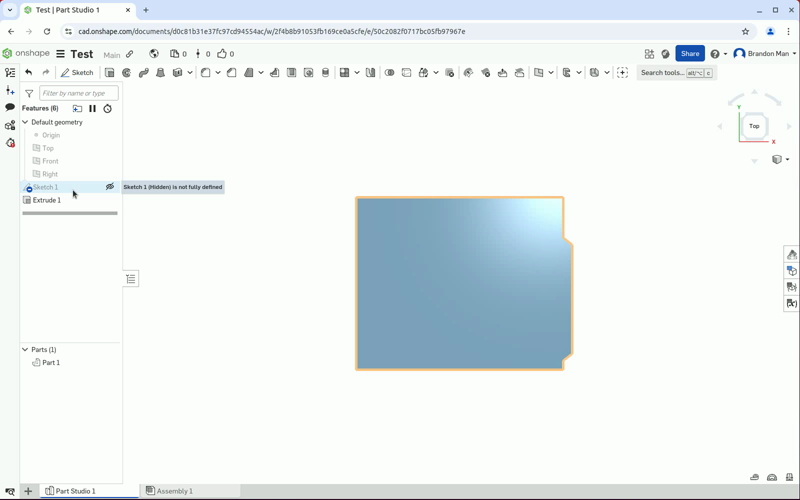
click(73, 189)
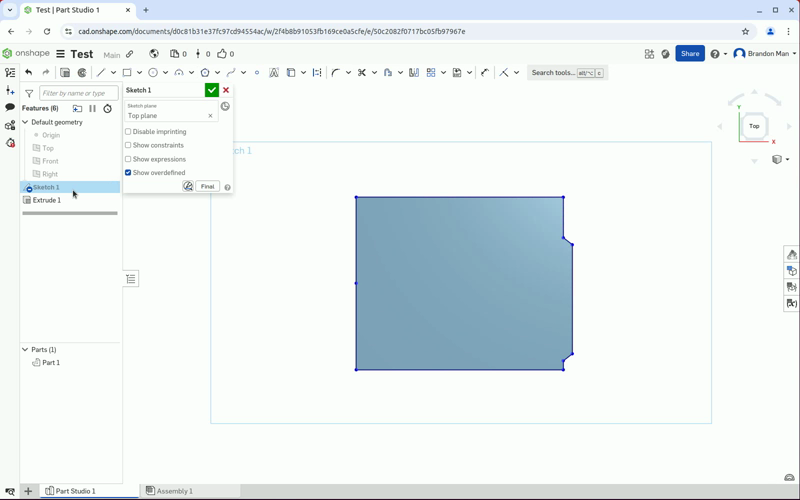
mouse_move(229, 92)
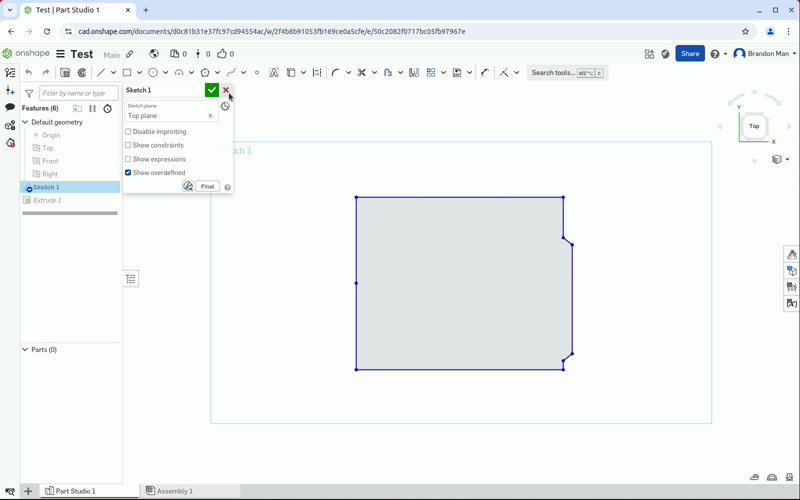
click(229, 92)
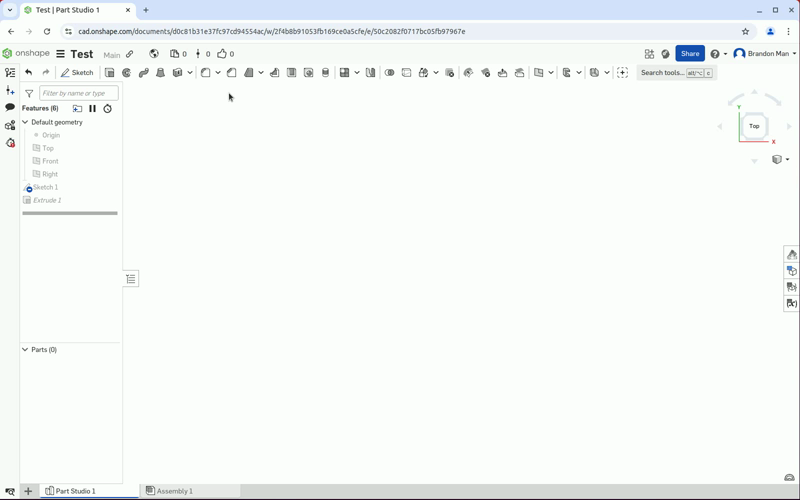
mouse_move(541, 75)
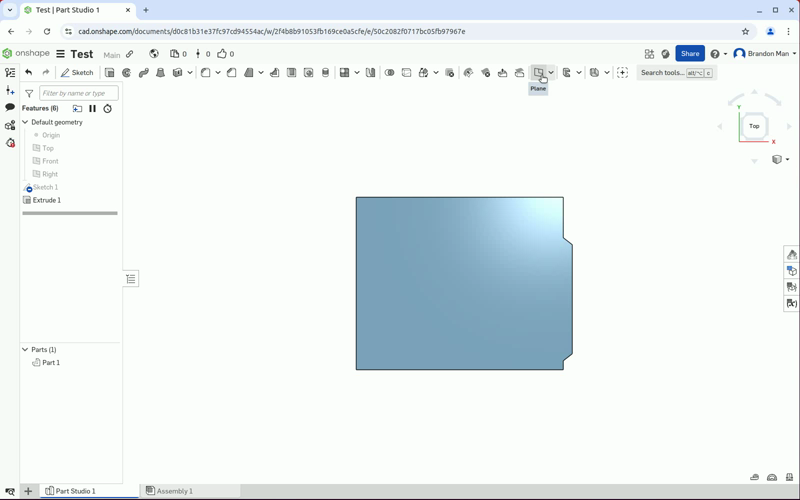
click(541, 75)
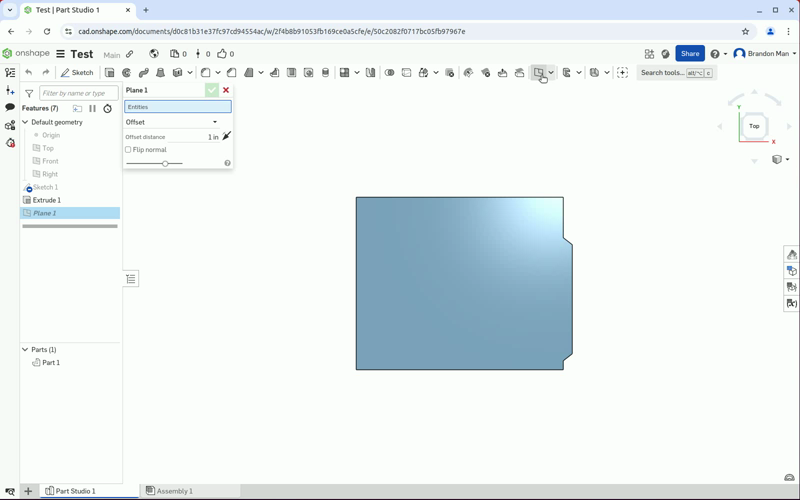
mouse_move(73, 150)
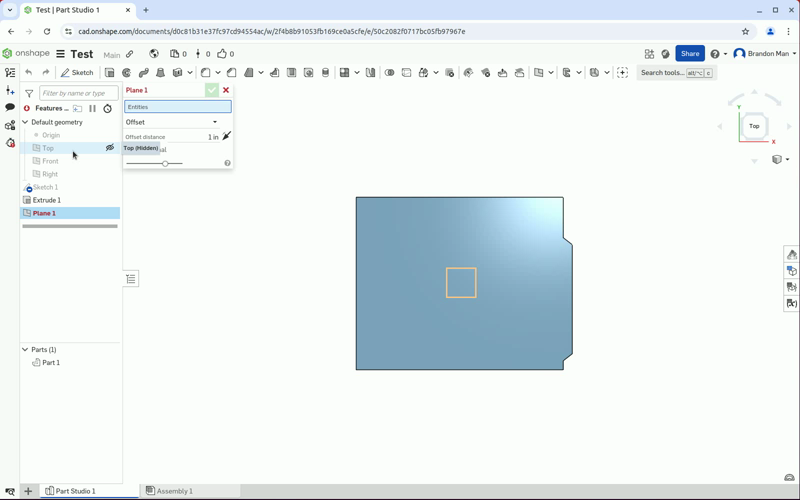
click(73, 150)
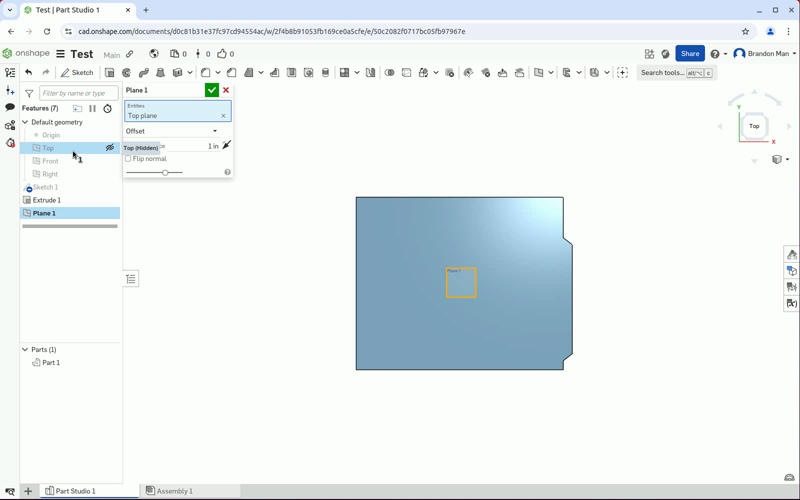
key(tab, 2)
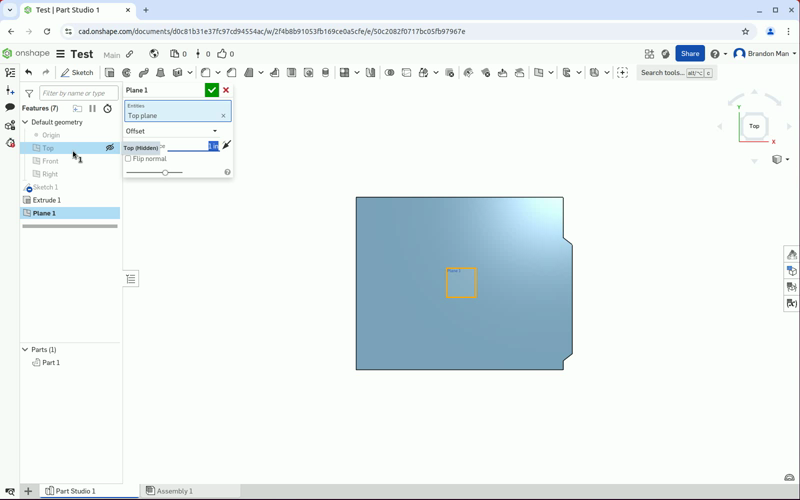
text(0.493)
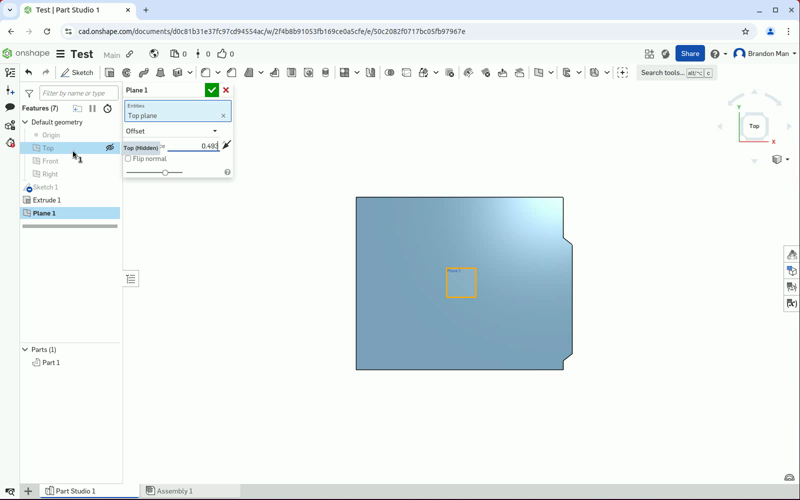
key(enter, 2)
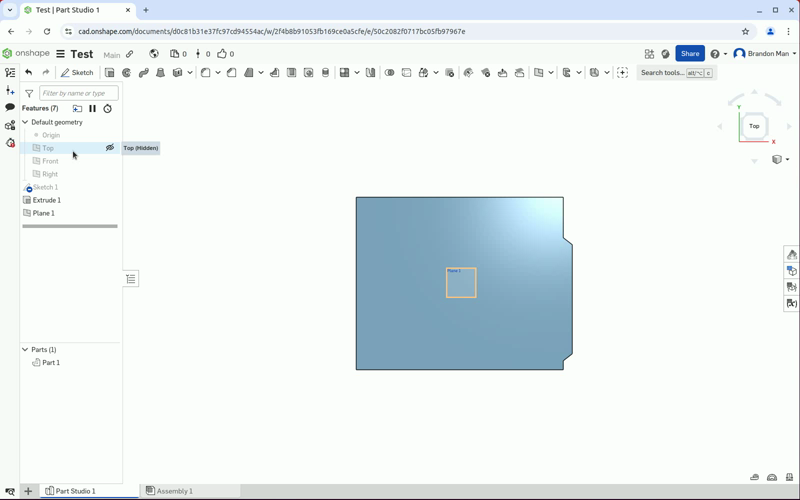
key(shift+s)
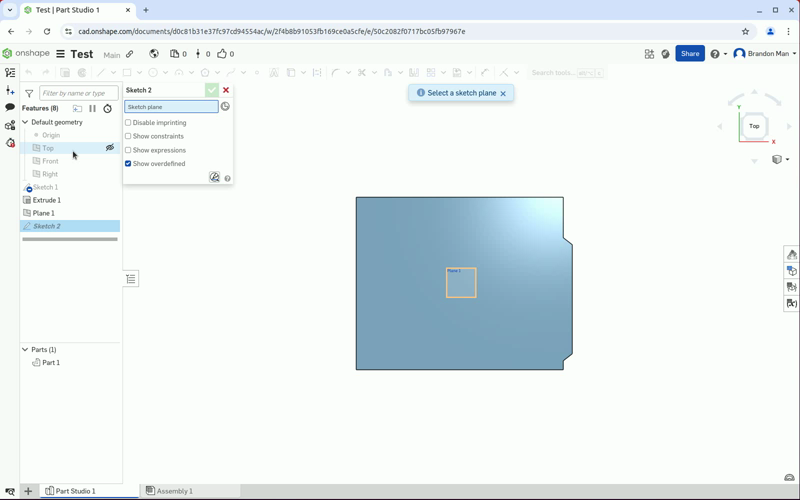
mouse_move(73, 215)
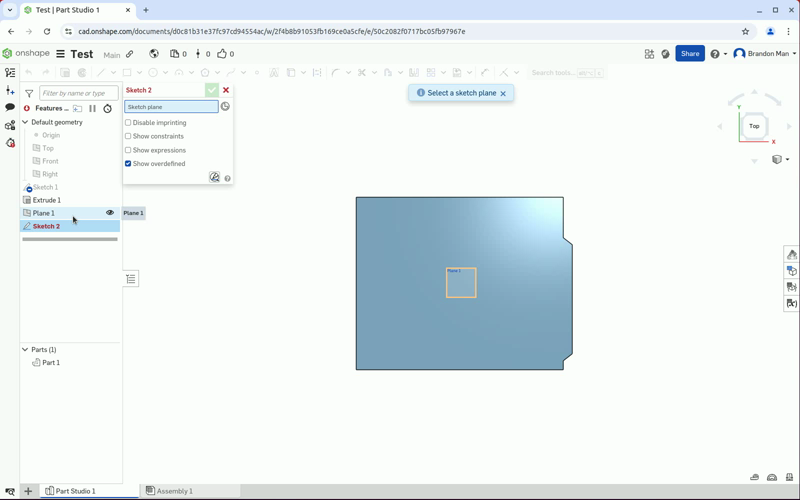
click(73, 215)
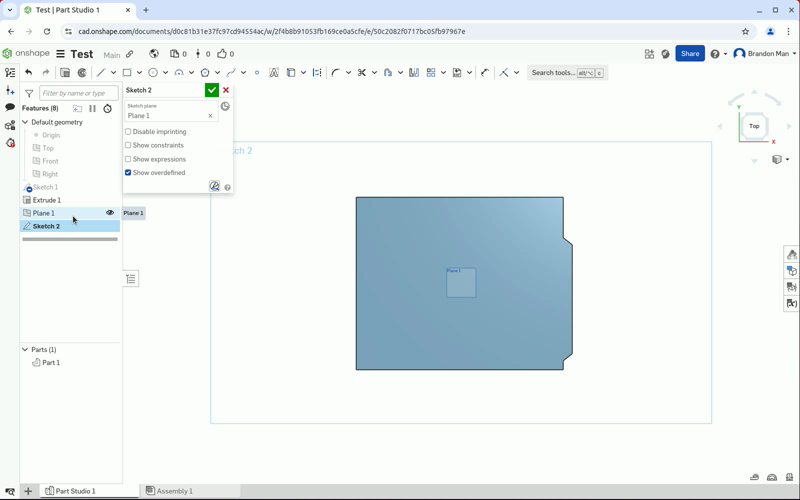
mouse_move(73, 352)
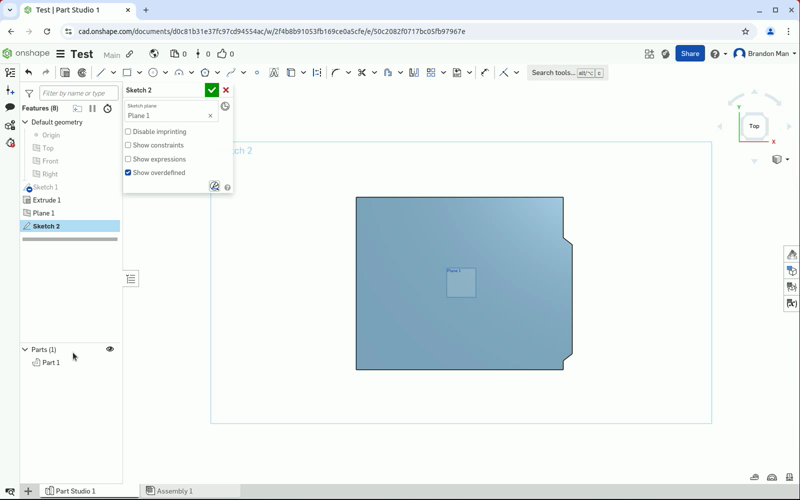
key(y)
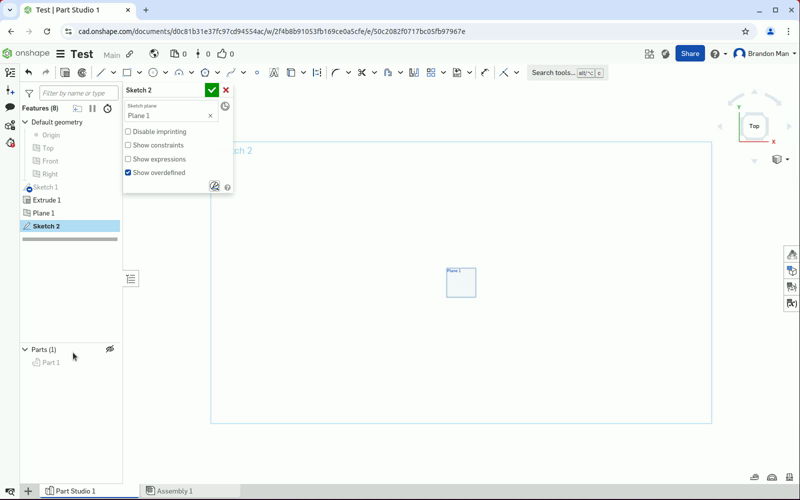
key(c)
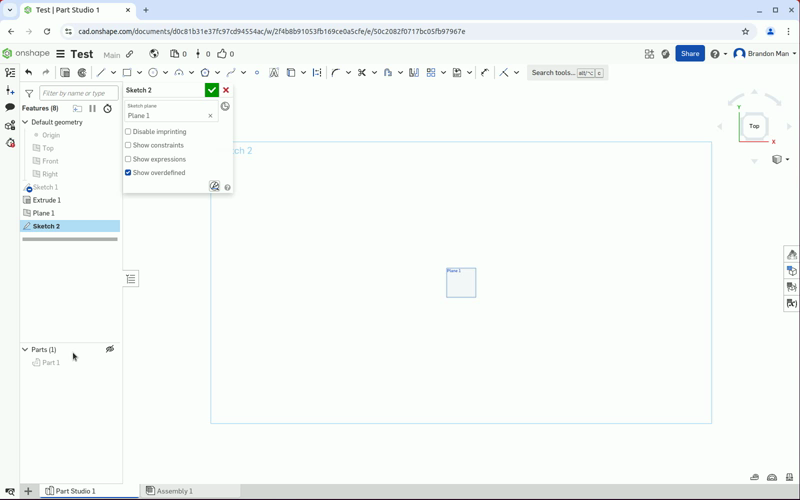
key_down(shift)
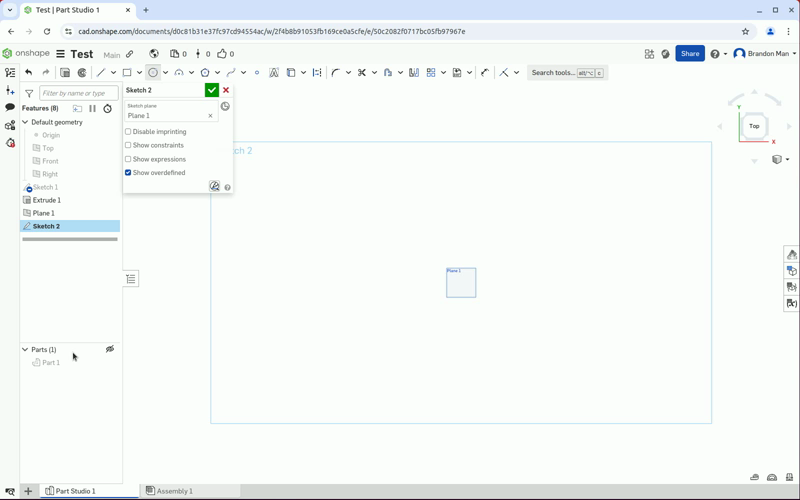
mouse_move(407, 204)
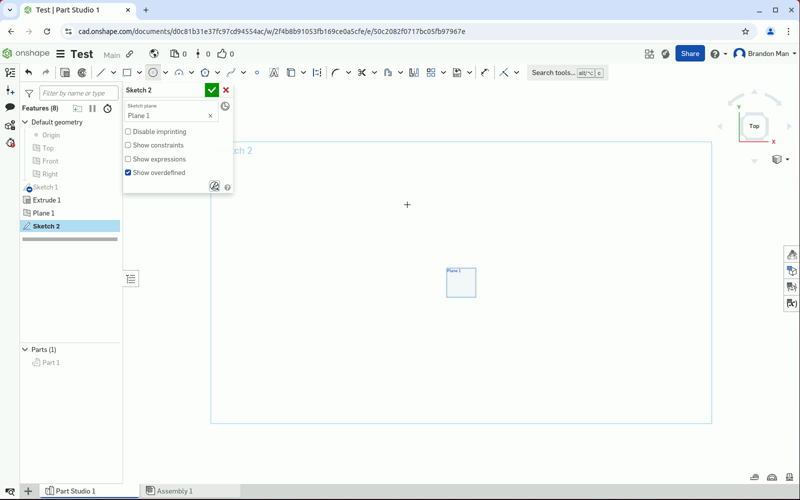
click(407, 204)
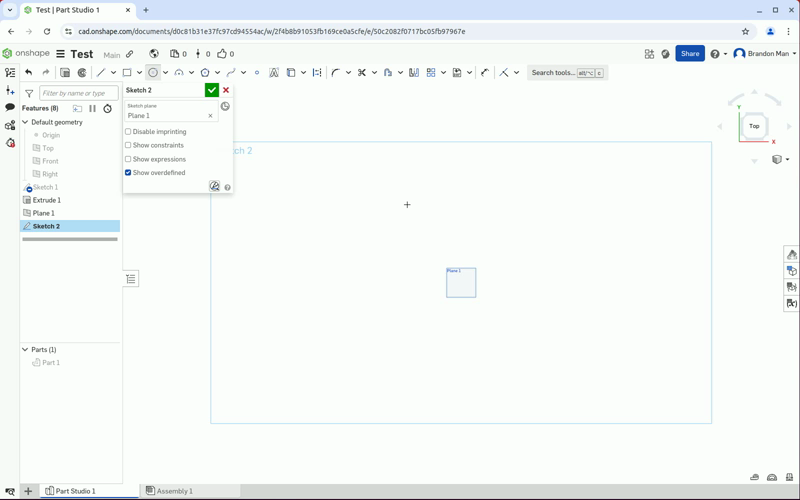
key_up(shift)
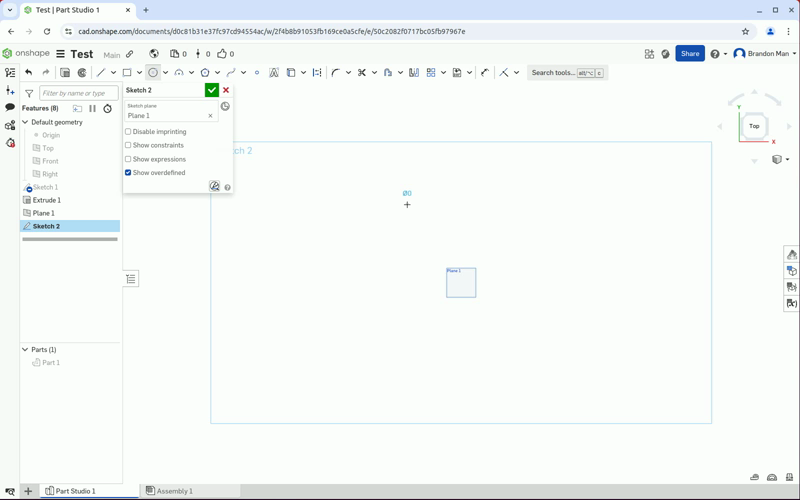
mouse_move(413, 204)
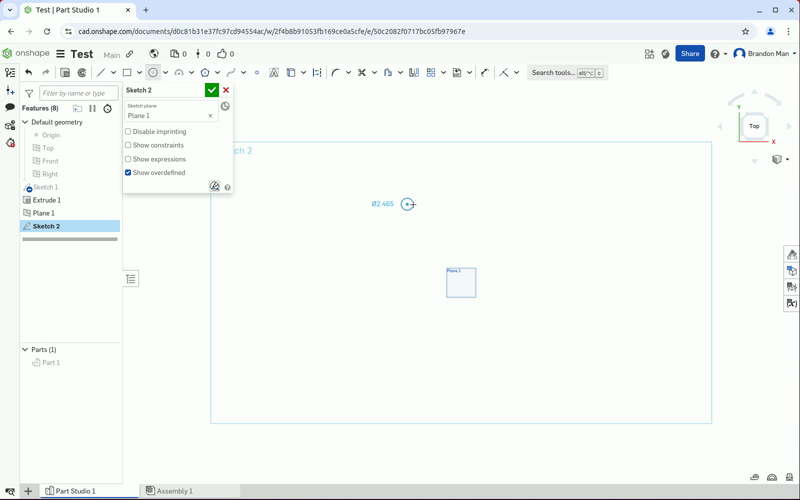
click(413, 204)
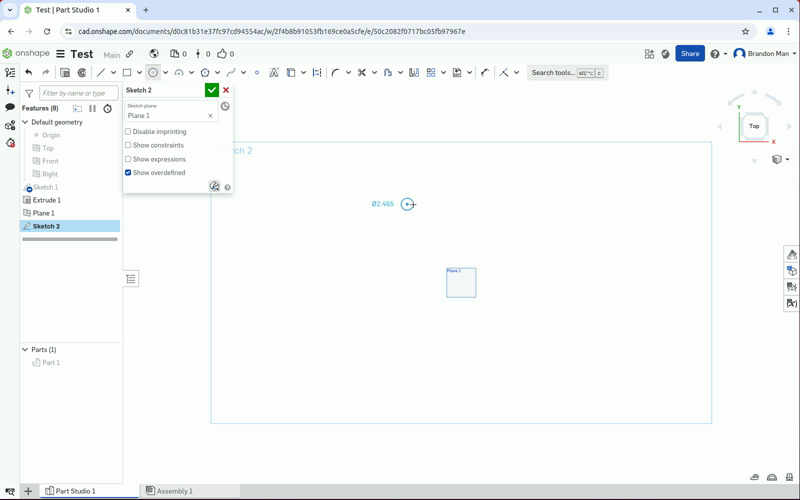
key(esc)
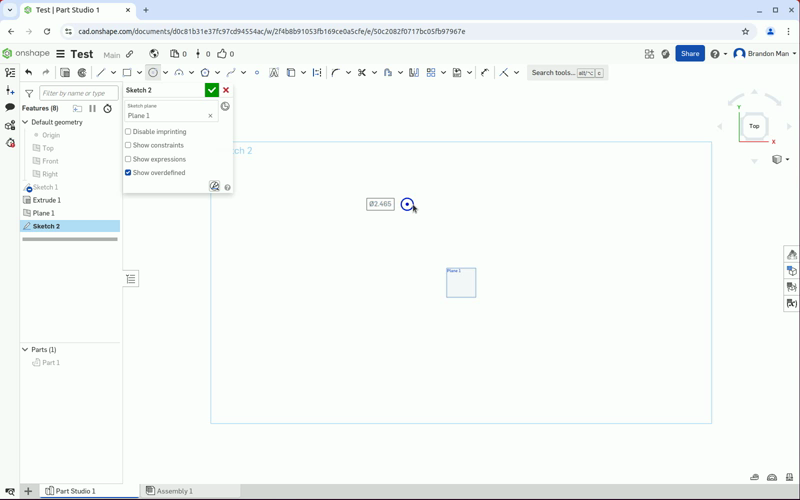
mouse_move(408, 204)
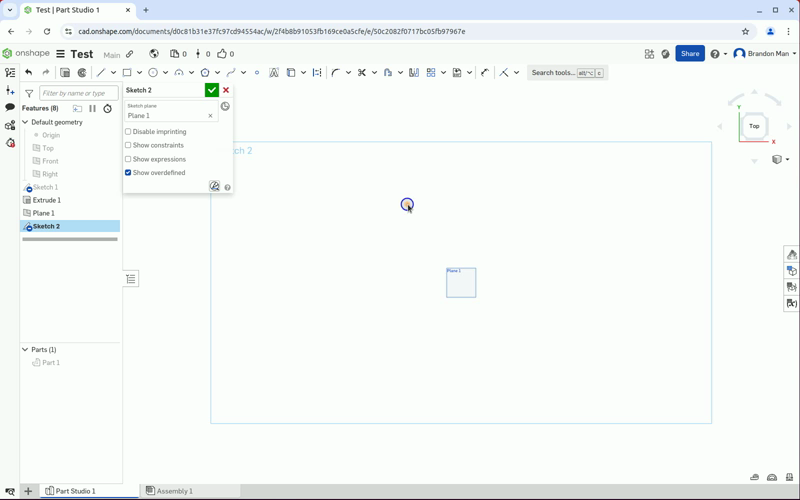
scroll(6)
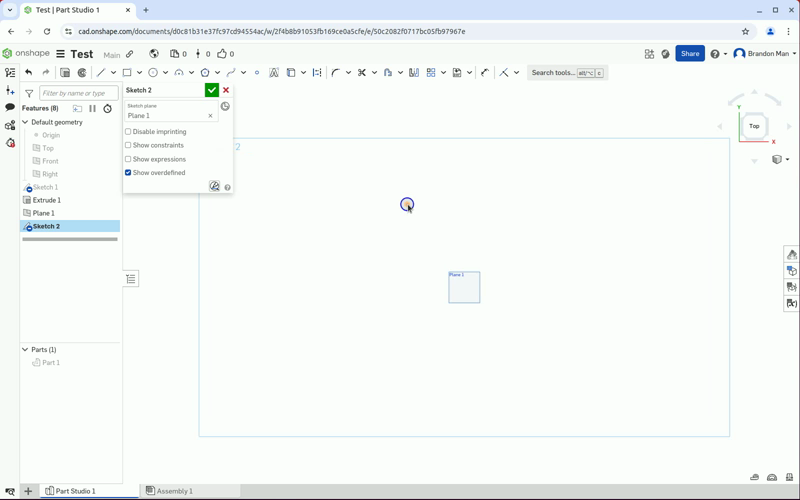
scroll(6)
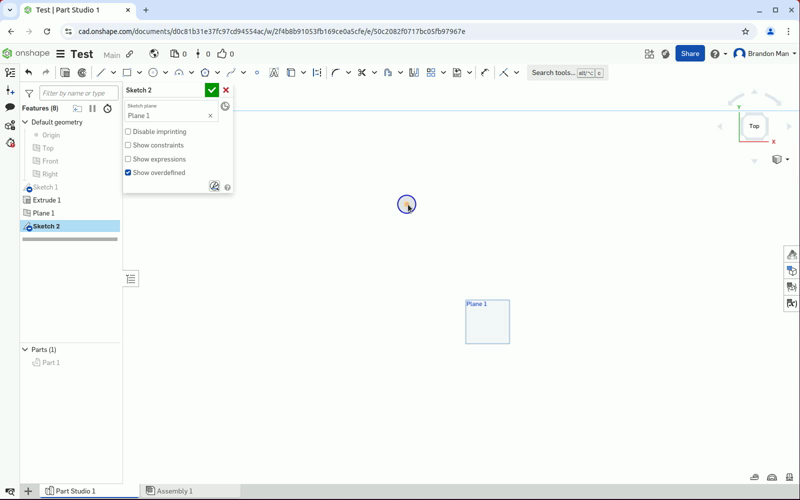
scroll(6)
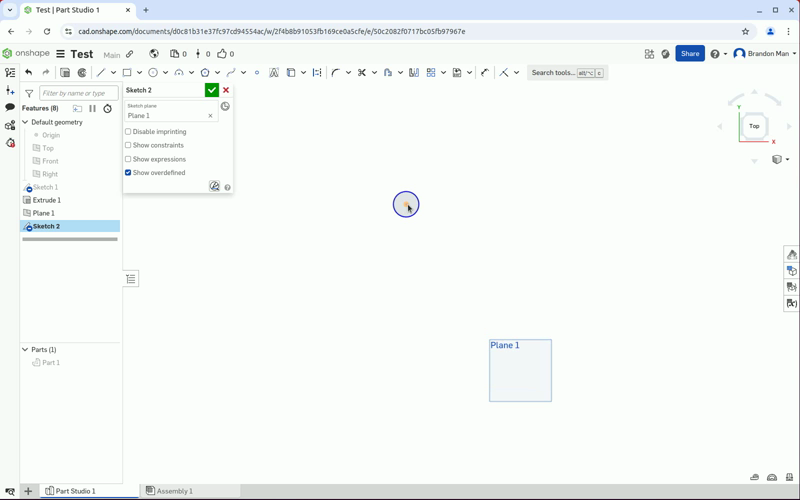
scroll(6)
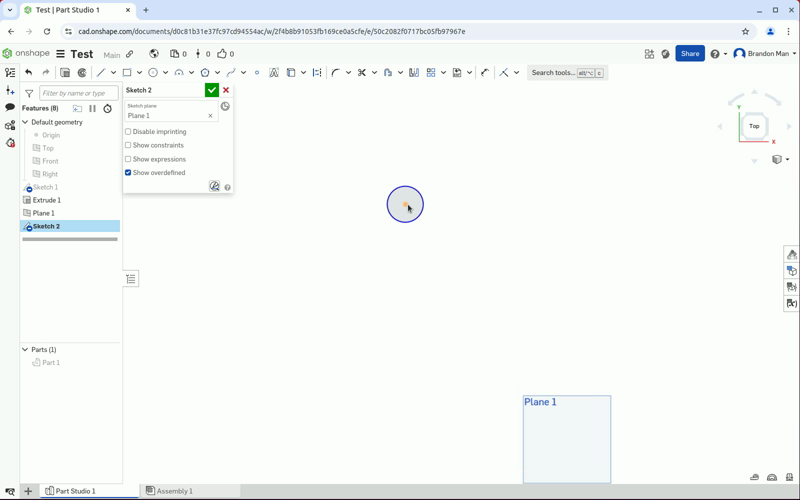
scroll(6)
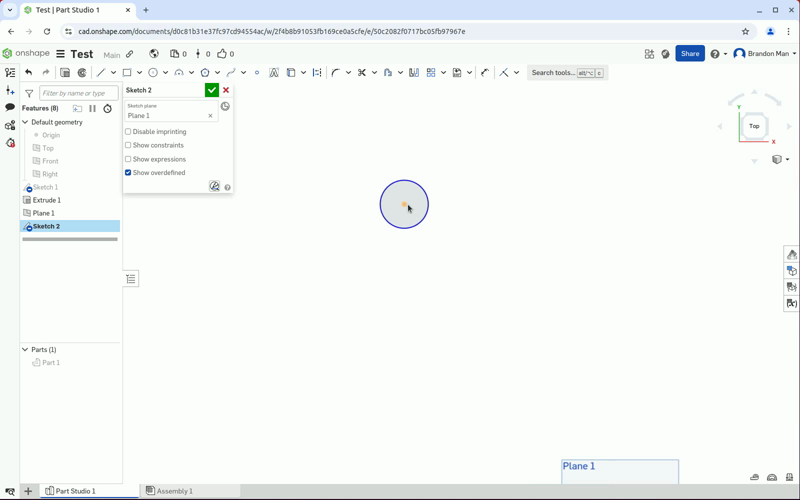
scroll(6)
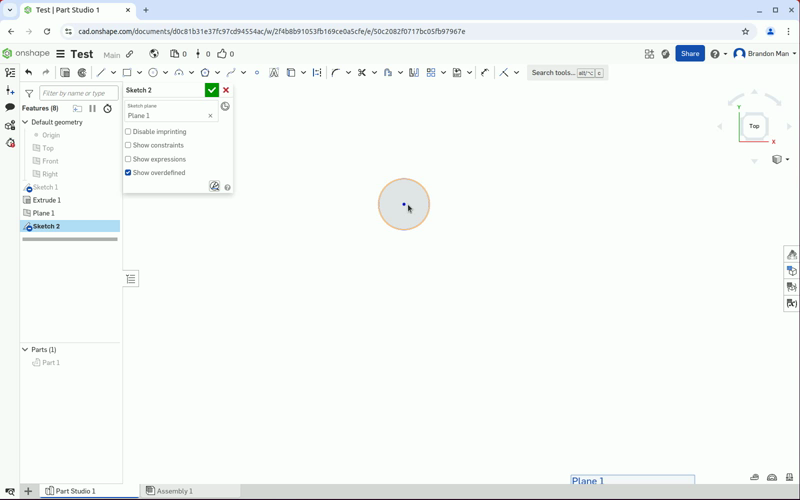
scroll(6)
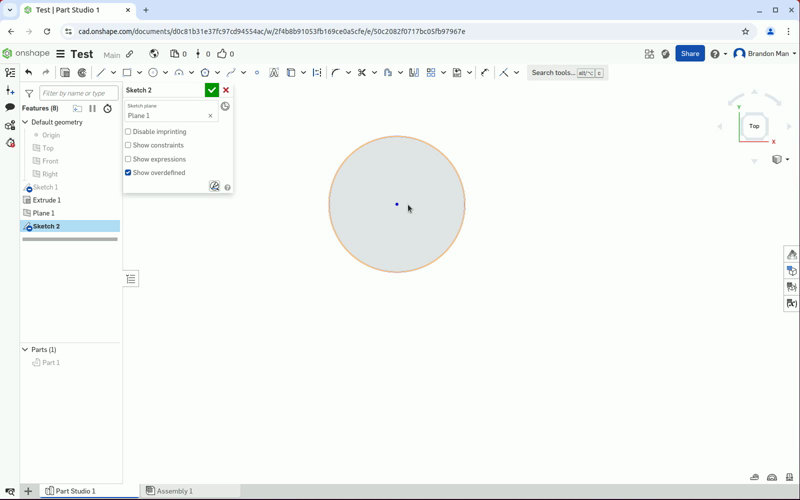
click(408, 204)
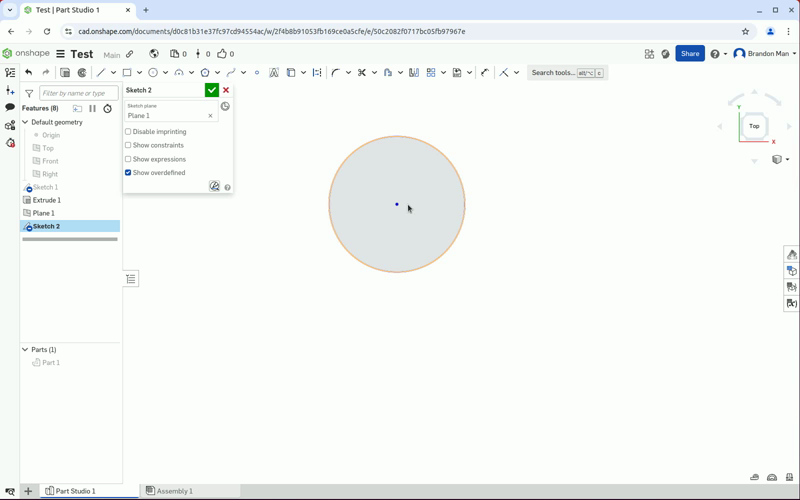
scroll(-6)
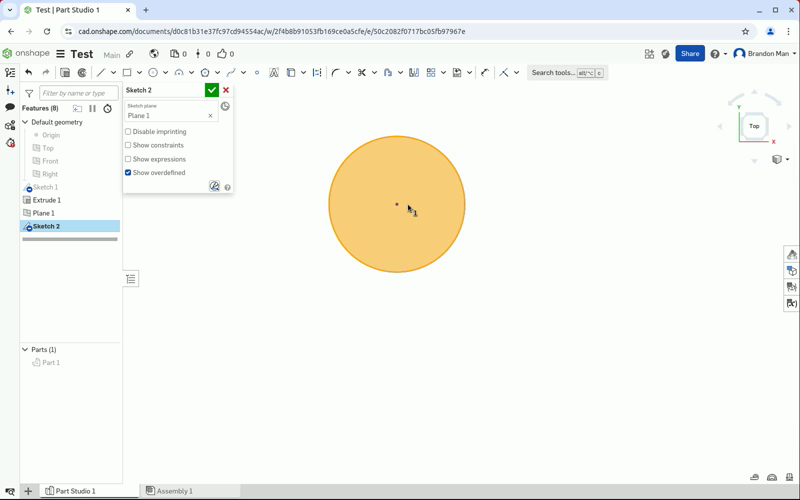
scroll(-6)
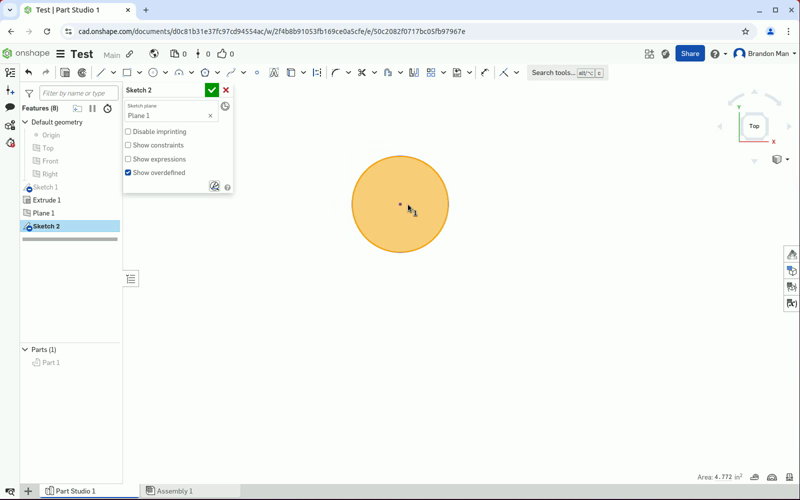
scroll(-6)
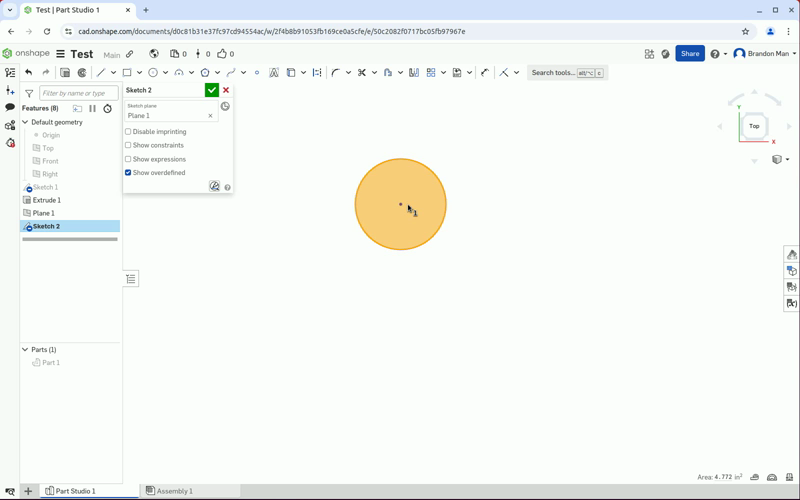
scroll(-6)
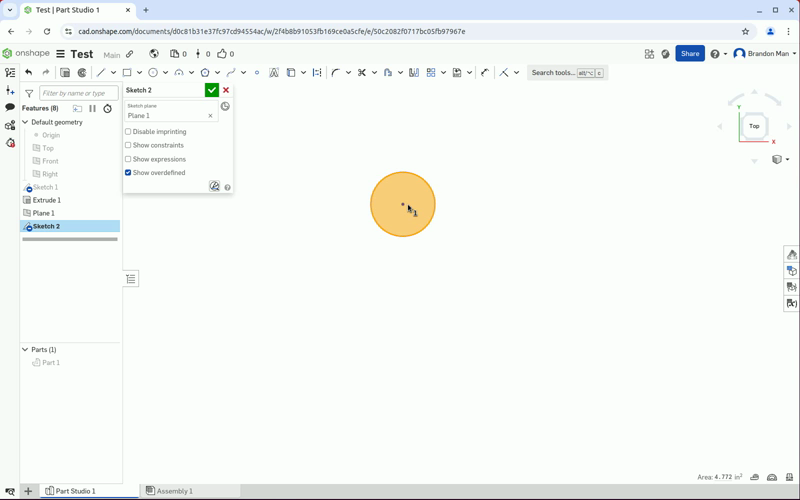
scroll(-6)
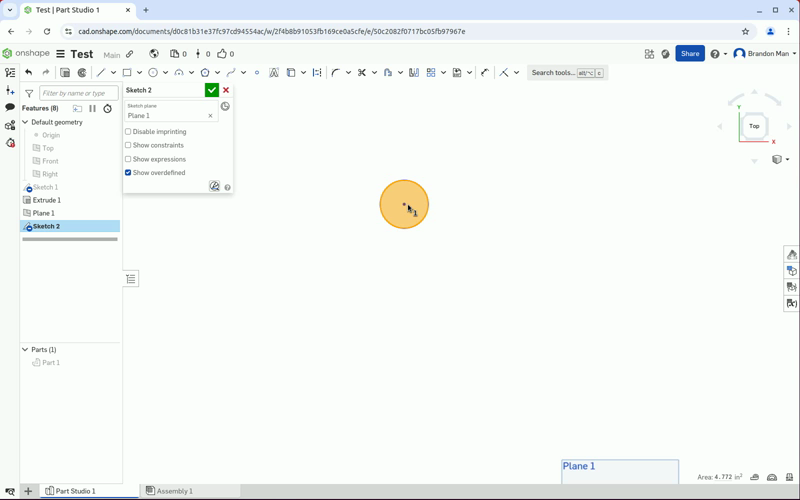
scroll(-6)
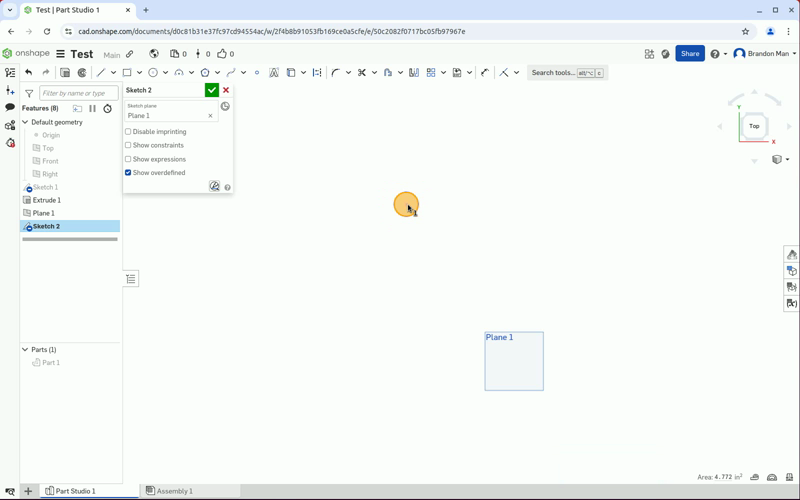
scroll(-6)
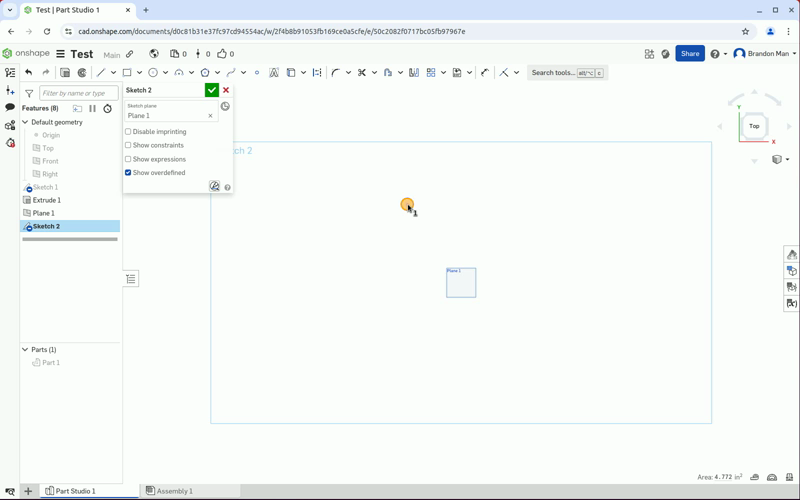
mouse_move(73, 352)
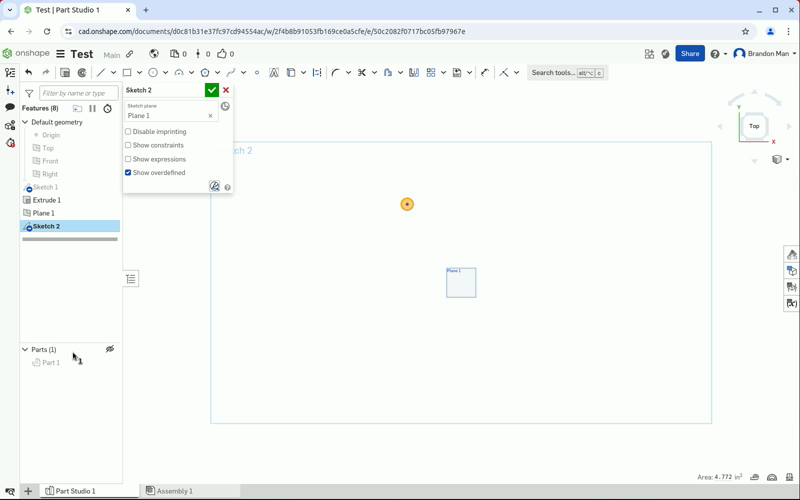
key(shift+y)
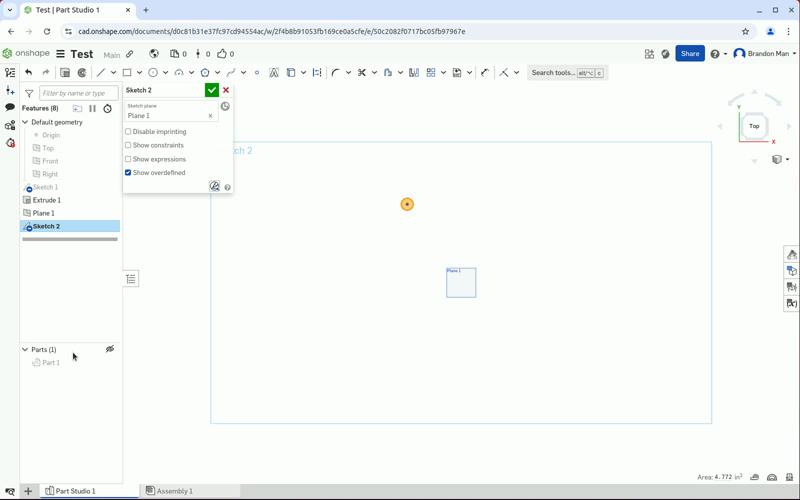
key(shift+e)
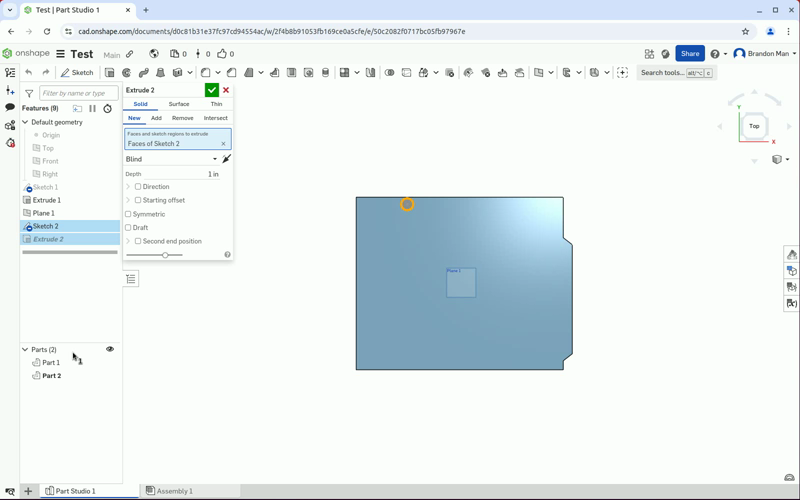
mouse_move(143, 106)
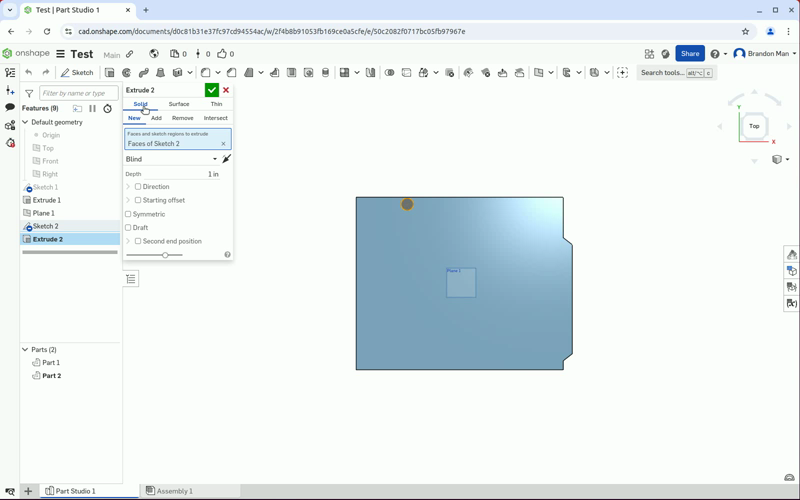
click(143, 106)
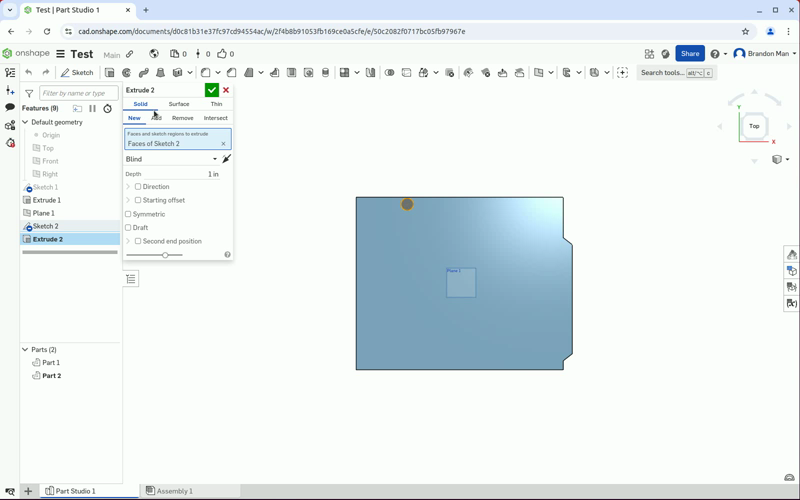
mouse_move(186, 120)
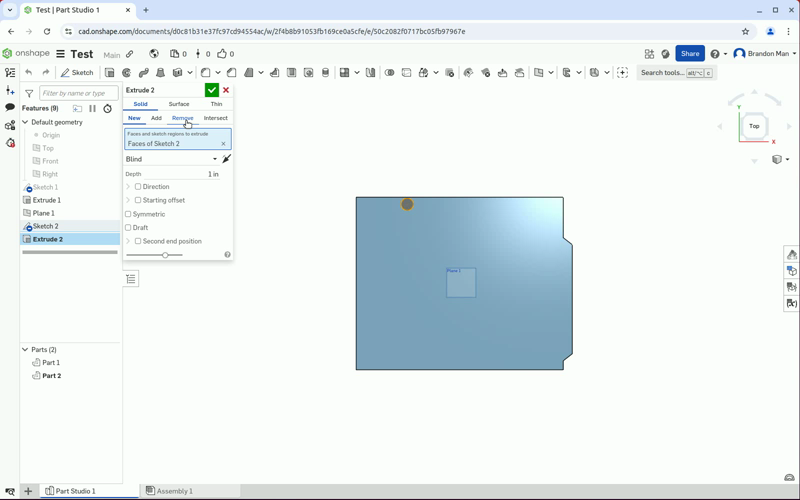
click(186, 120)
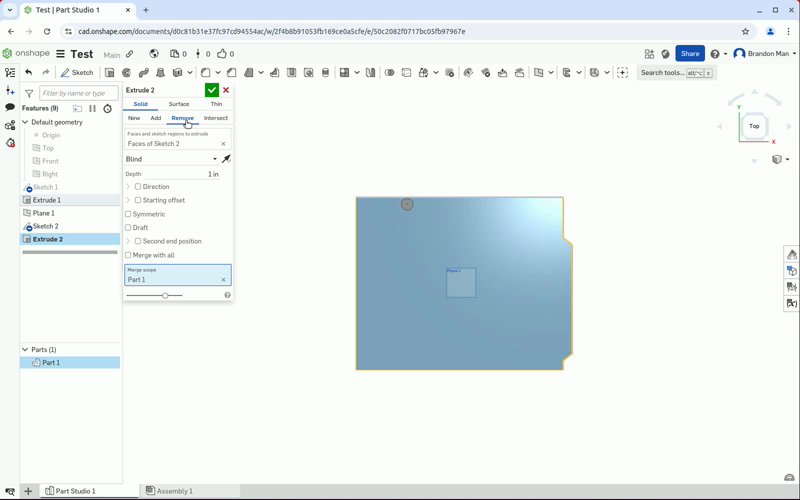
key(tab, 4)
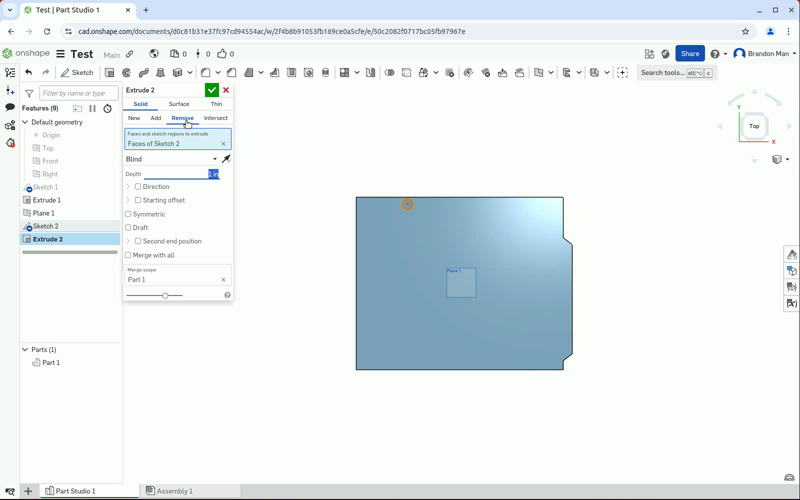
text(16.609)
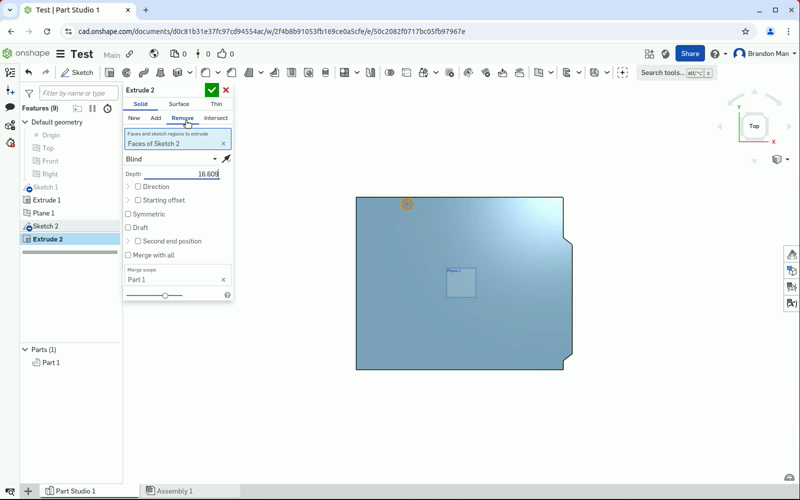
key(tab, 6)
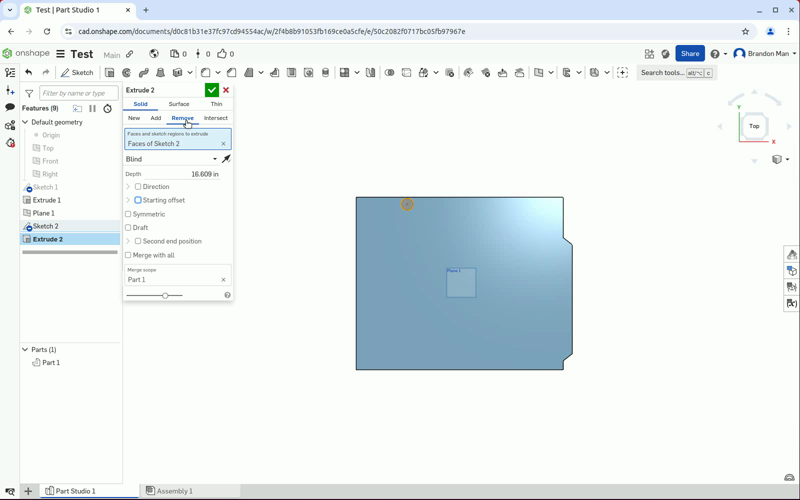
key(space)
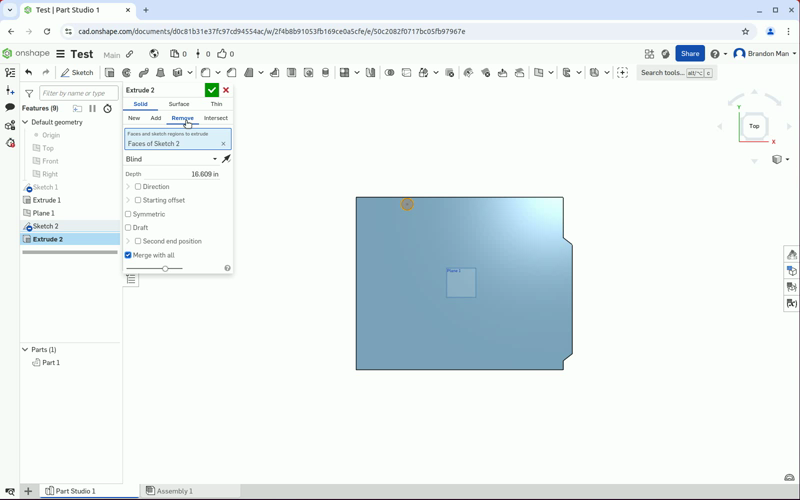
key(enter)
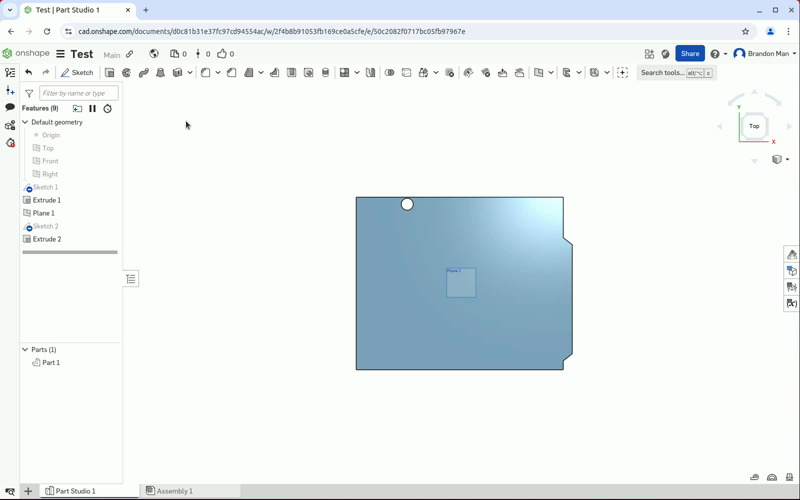
key(shift+h)
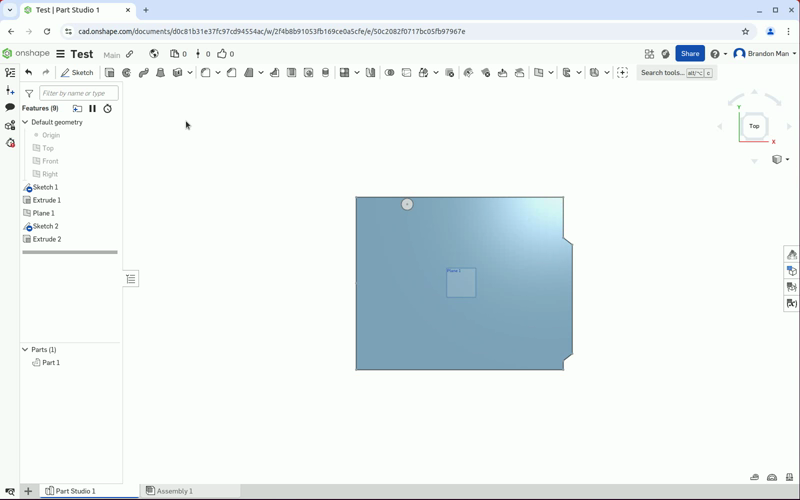
key(shift+h)
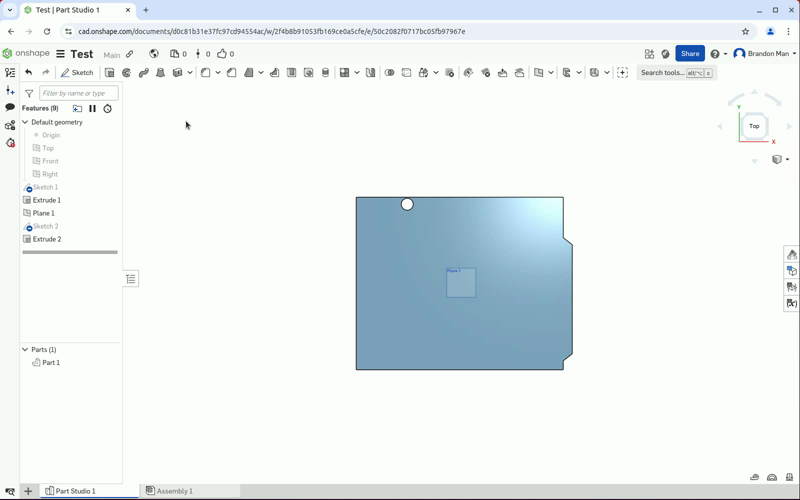
mouse_move(73, 189)
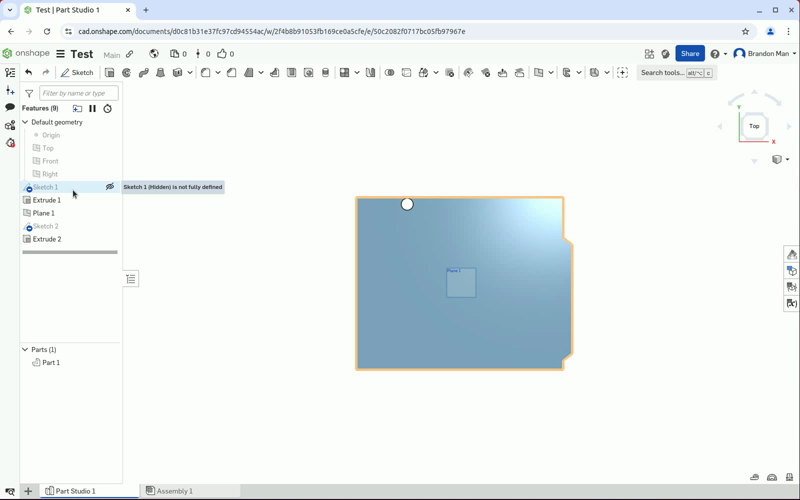
click(73, 189)
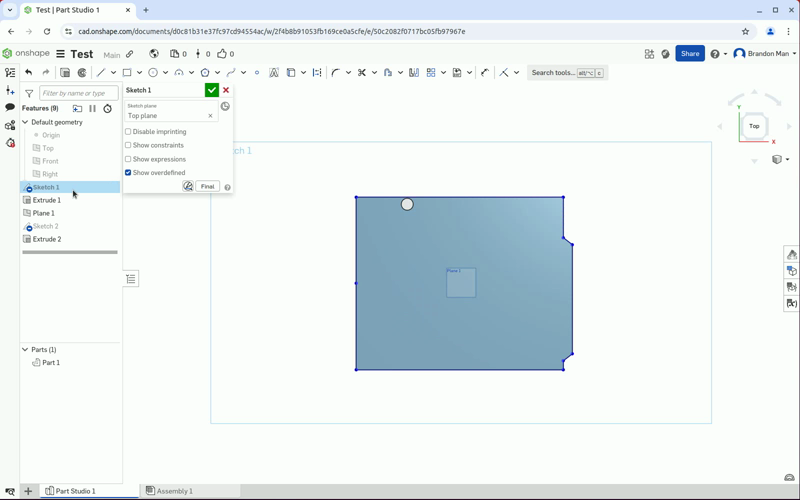
mouse_move(229, 92)
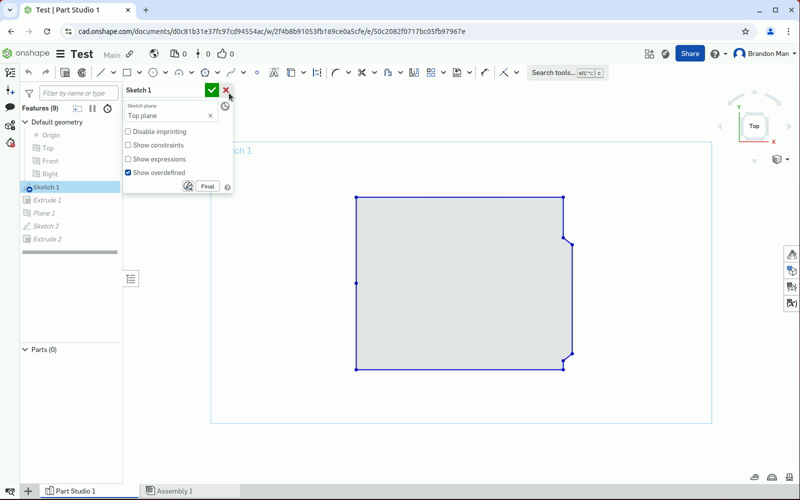
click(229, 92)
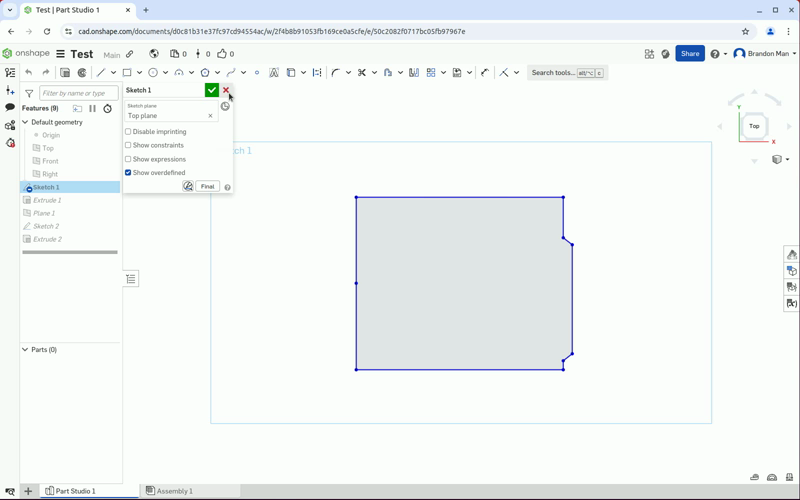
key(shift+s)
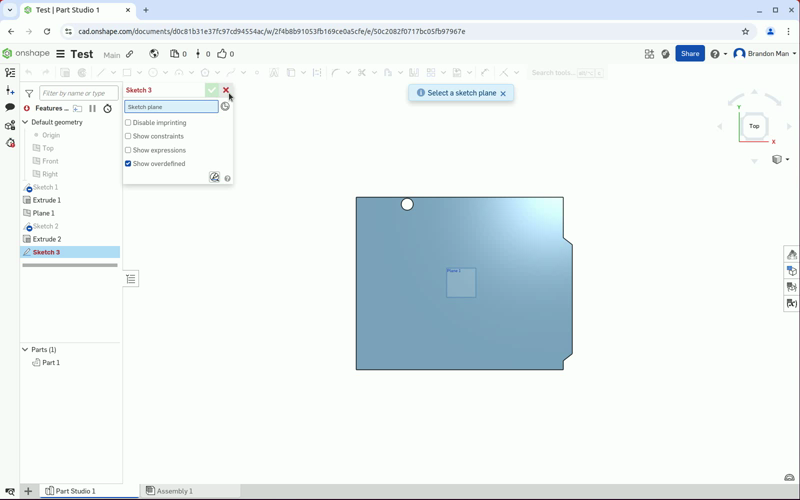
mouse_move(73, 215)
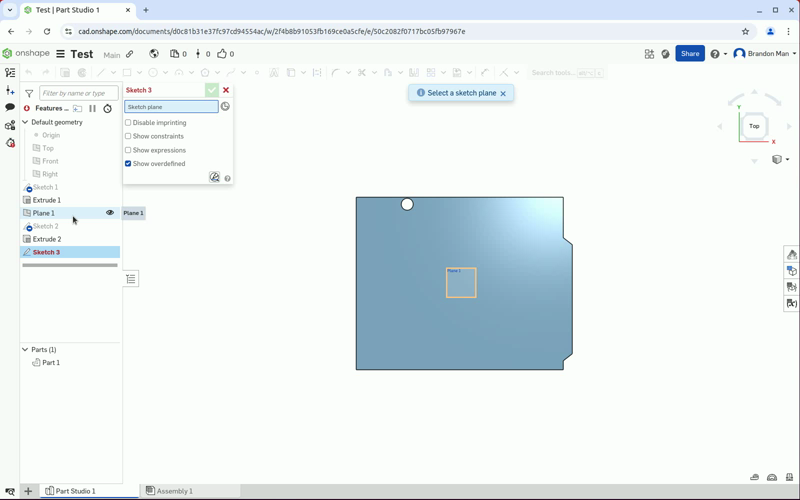
click(73, 215)
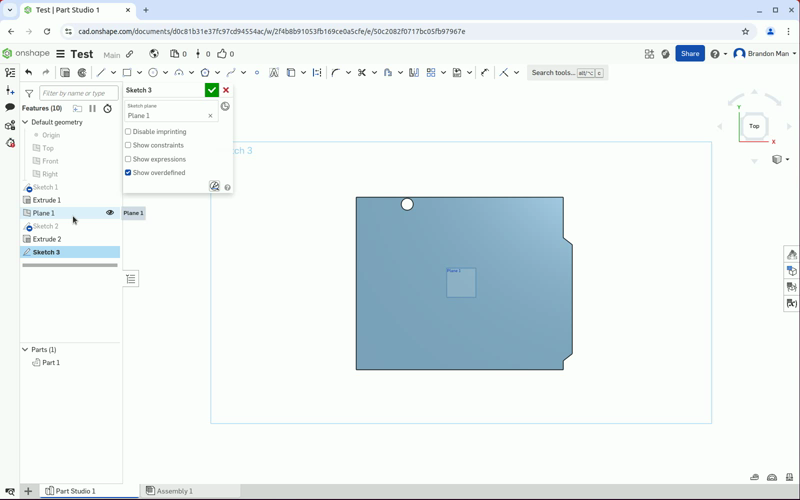
mouse_move(73, 352)
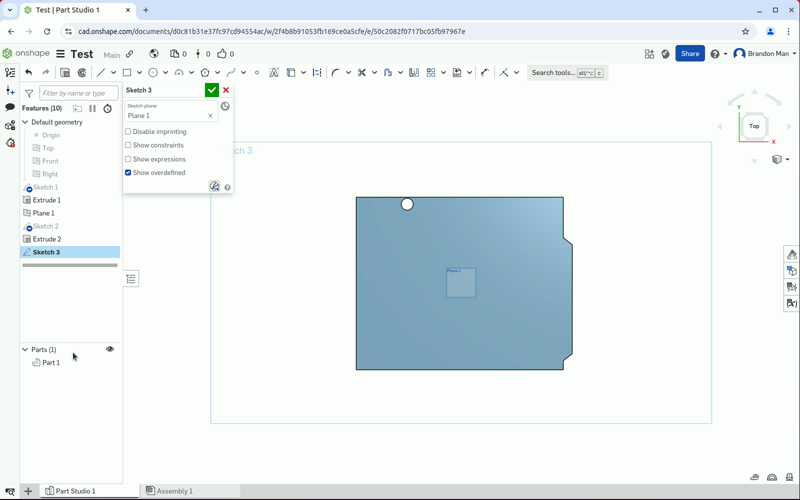
key(y)
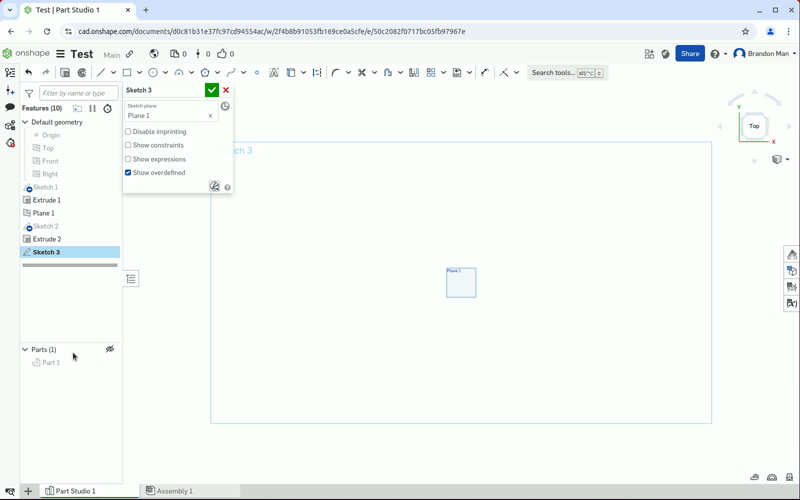
key(c)
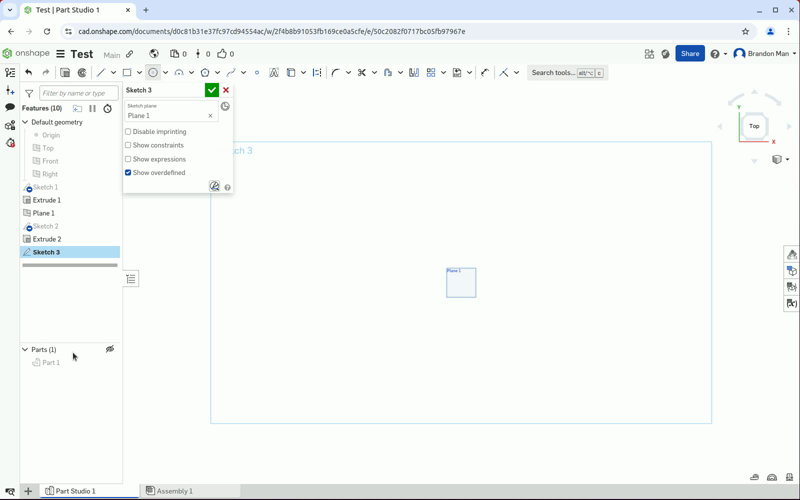
key_down(shift)
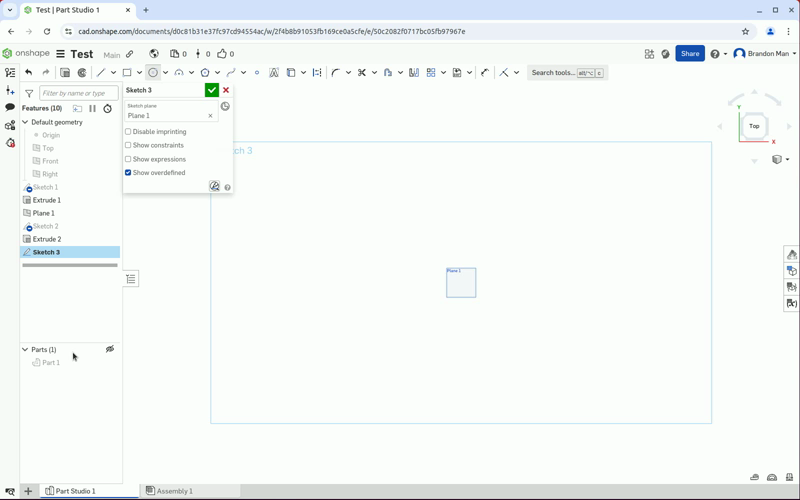
mouse_move(402, 361)
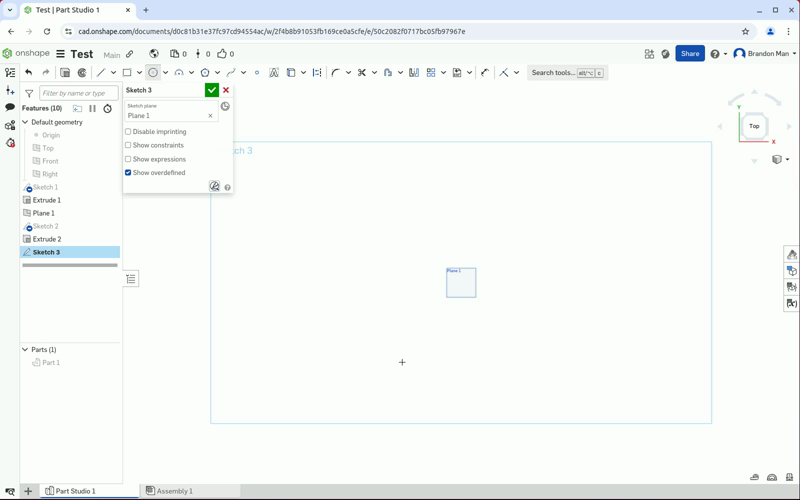
click(402, 361)
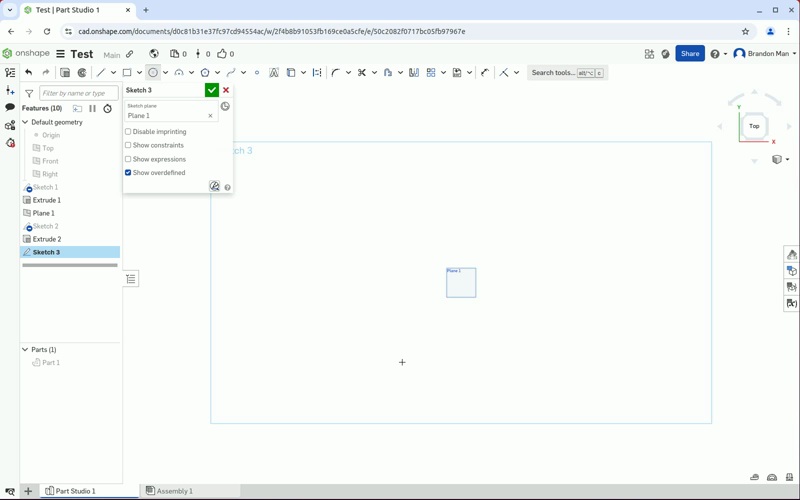
key_up(shift)
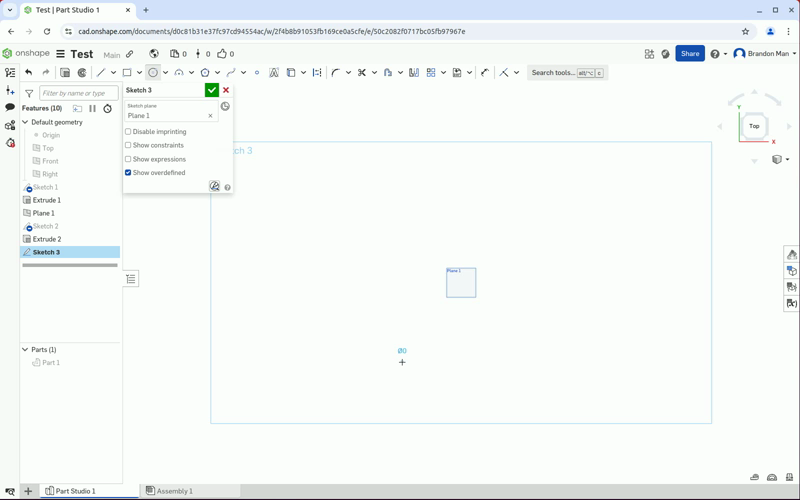
mouse_move(408, 361)
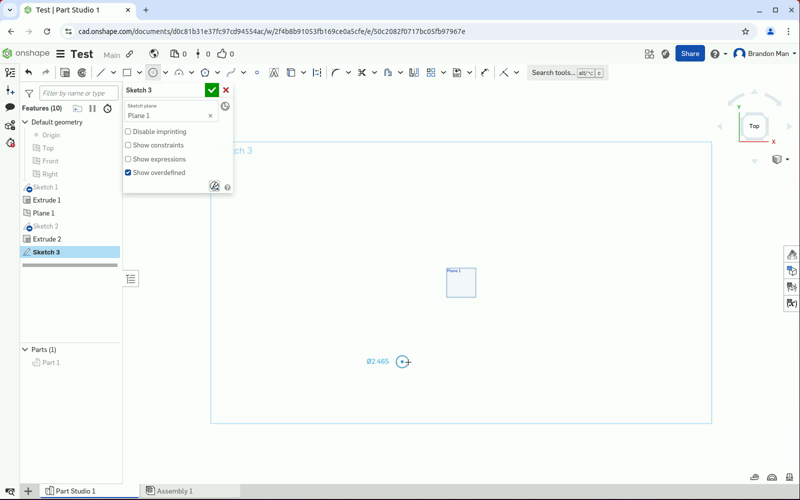
click(408, 361)
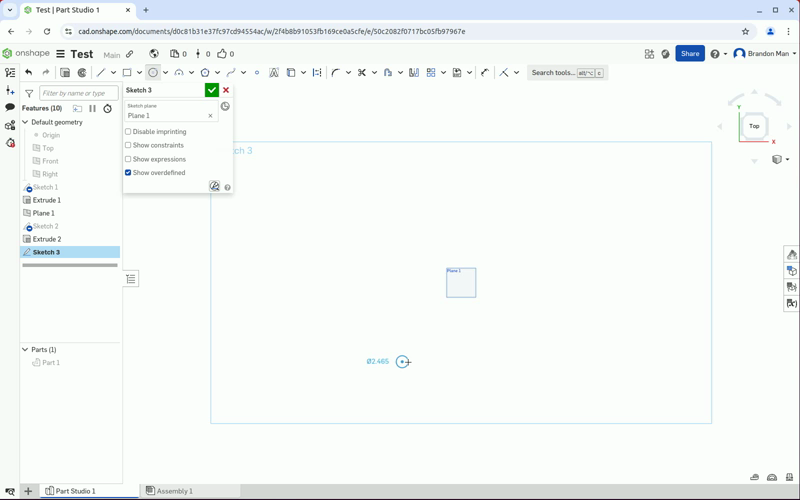
key(esc)
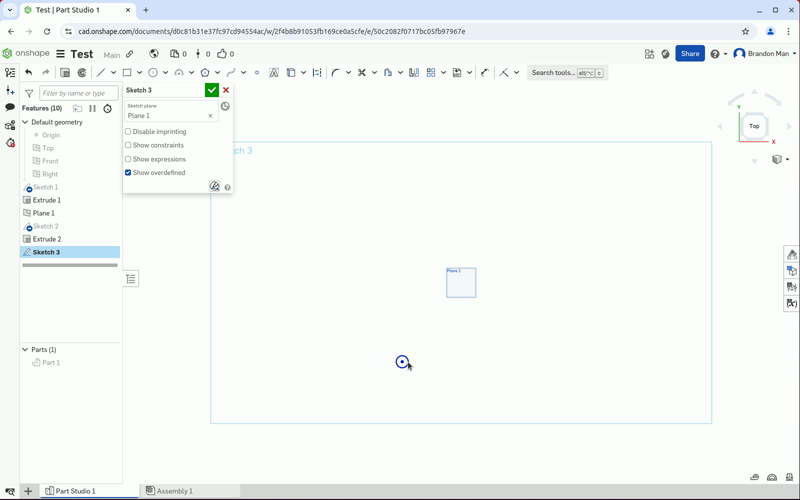
mouse_move(397, 358)
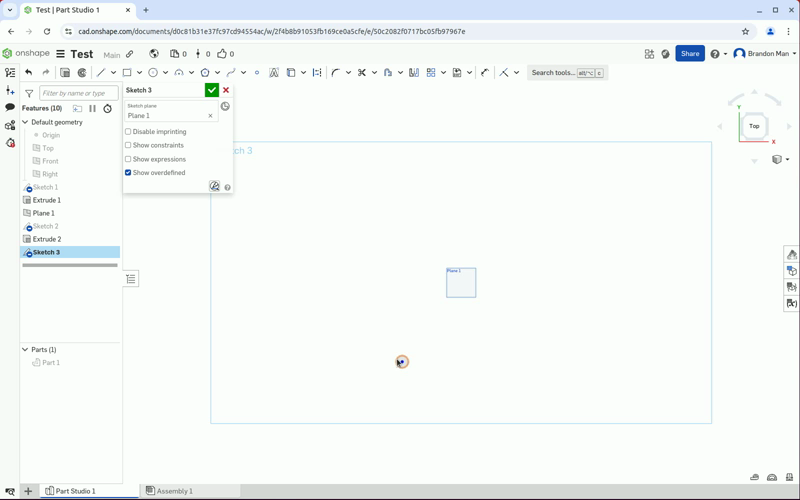
scroll(6)
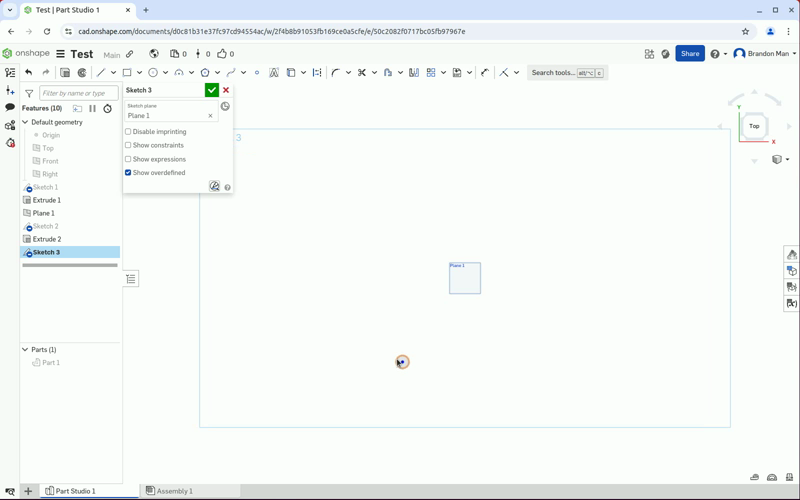
scroll(6)
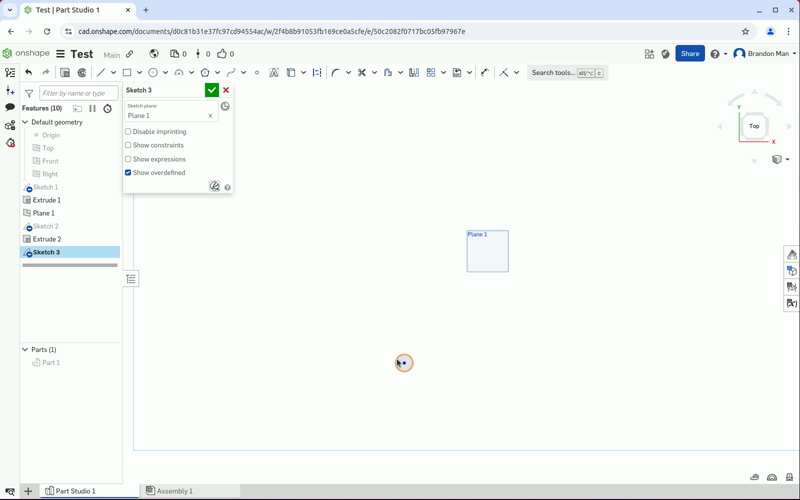
scroll(6)
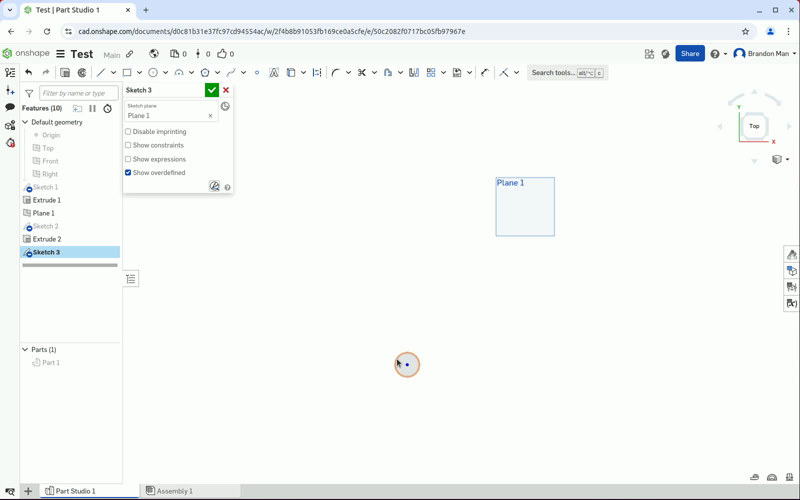
scroll(6)
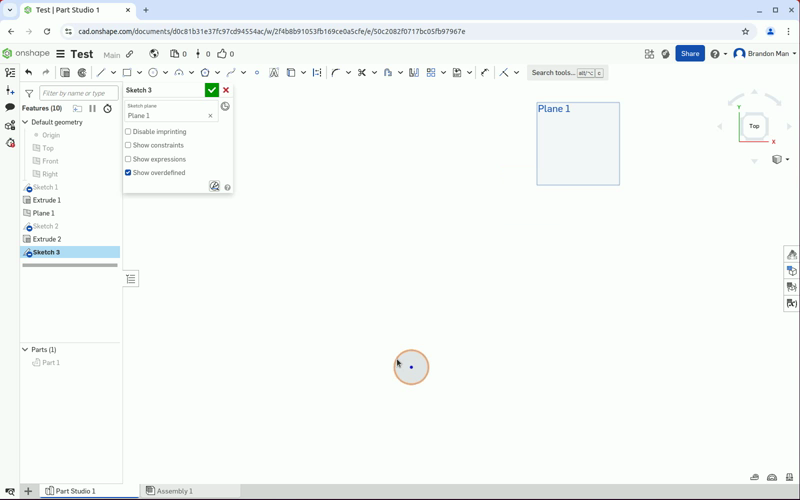
scroll(6)
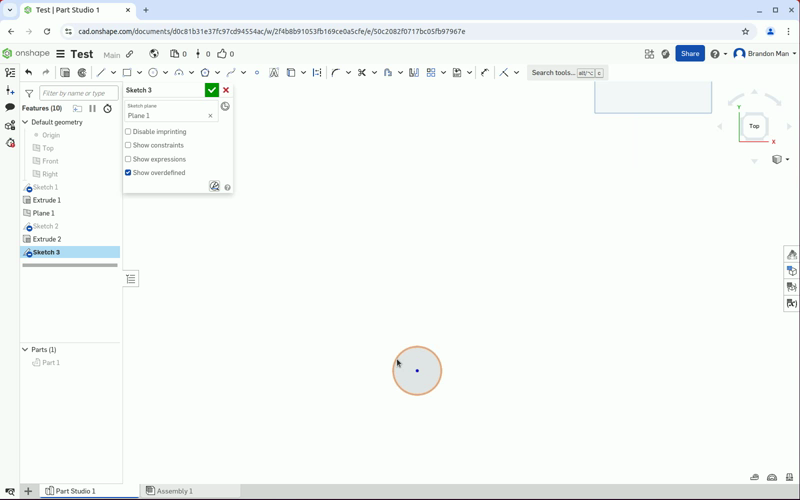
scroll(6)
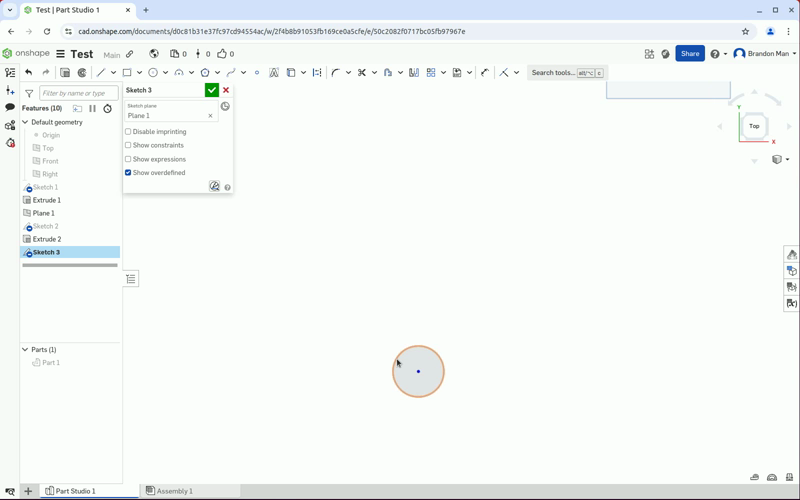
scroll(6)
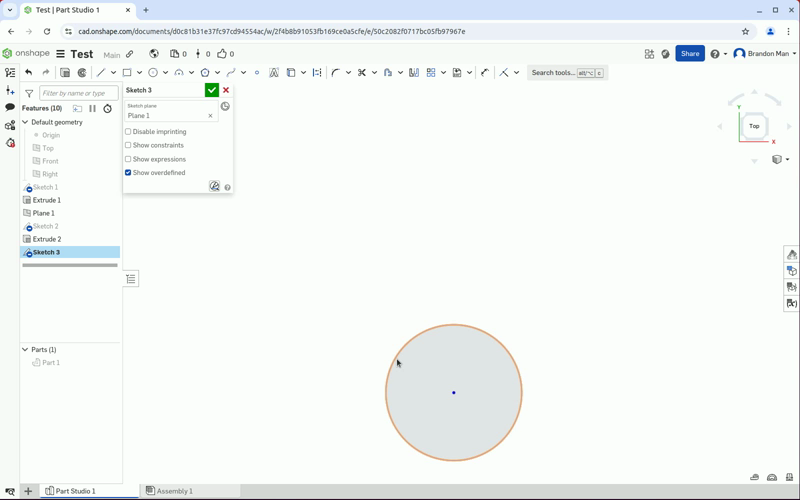
click(397, 358)
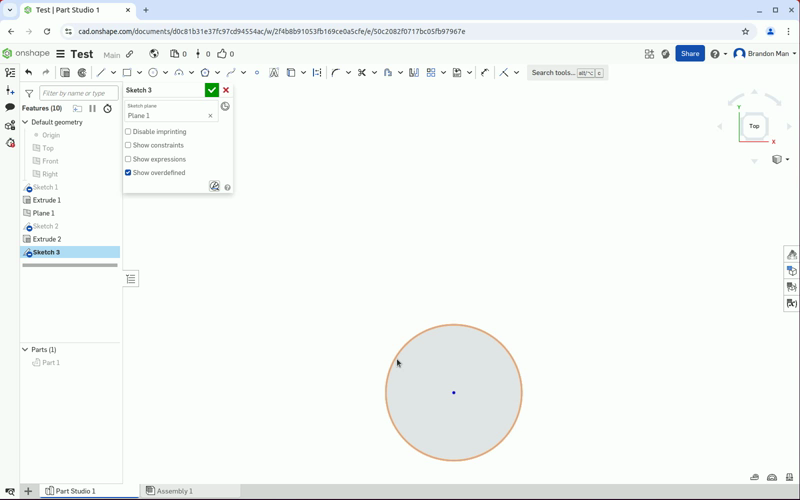
scroll(-6)
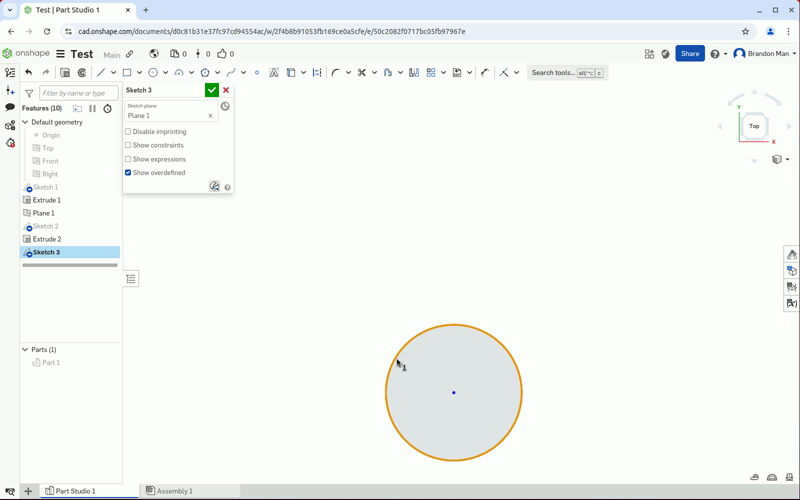
scroll(-6)
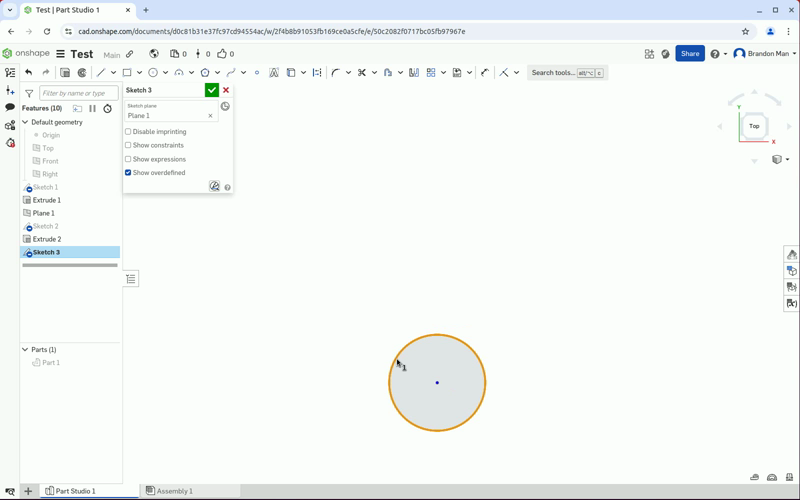
scroll(-6)
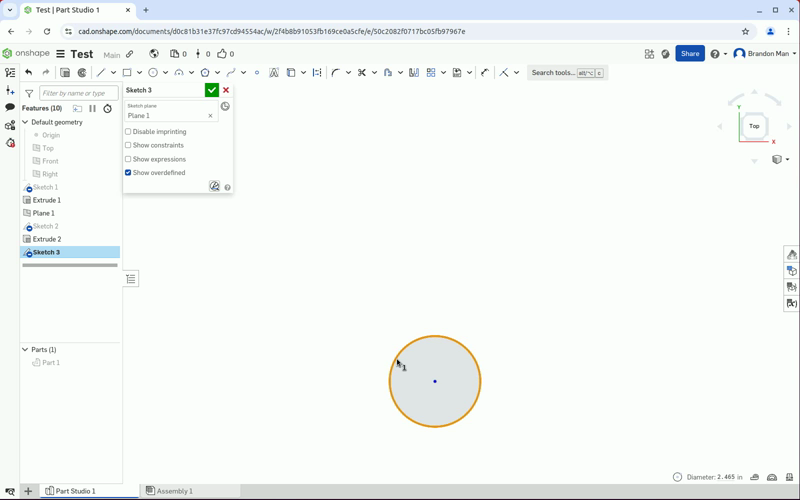
scroll(-6)
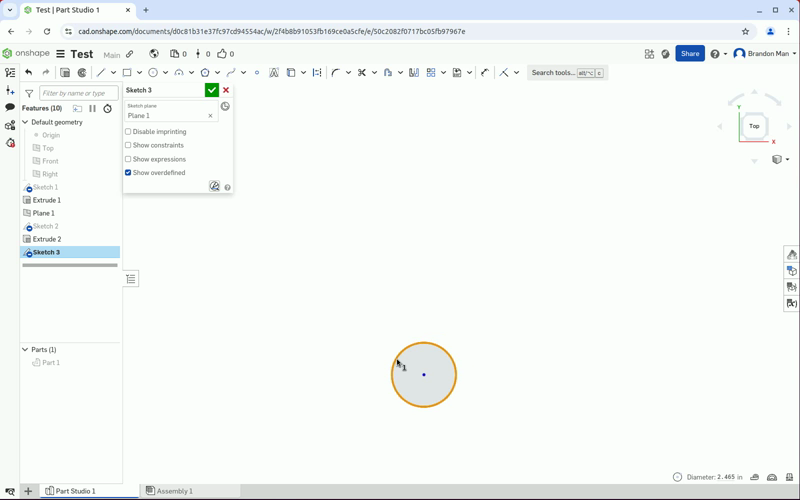
scroll(-6)
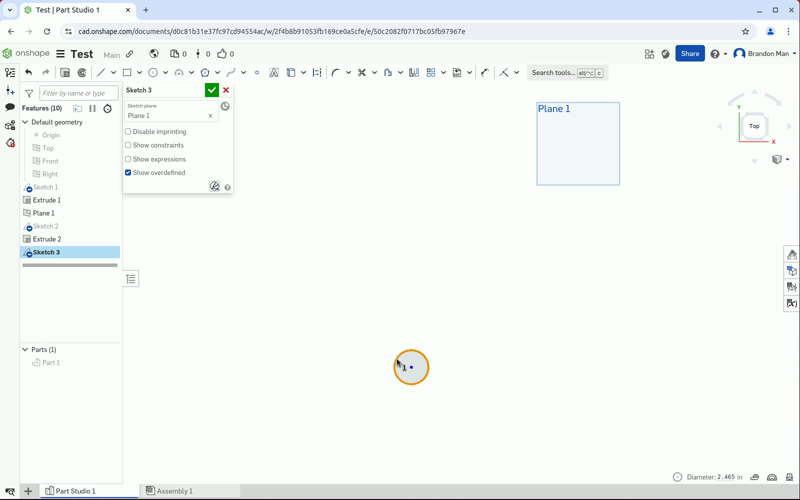
scroll(-6)
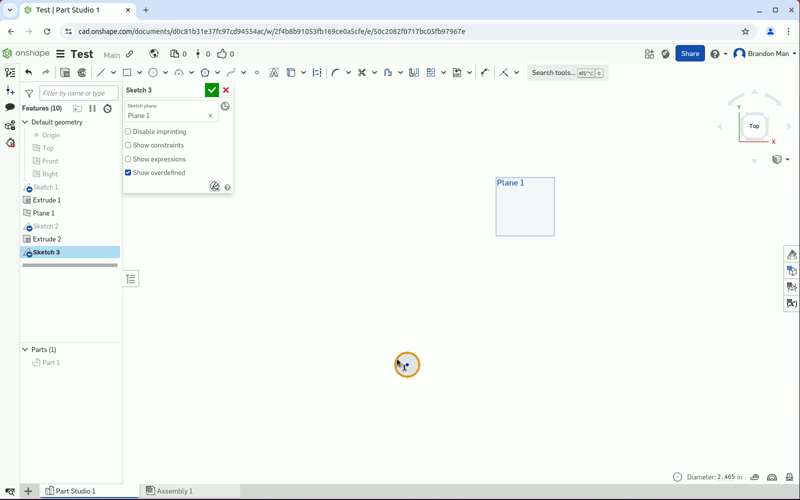
scroll(-6)
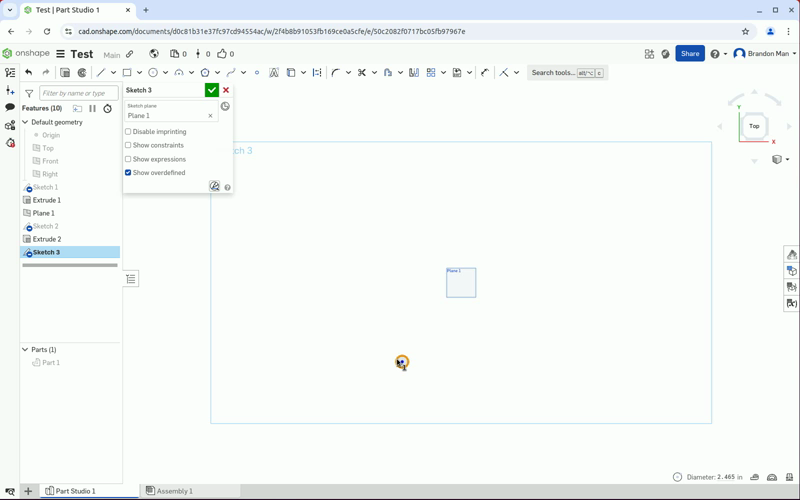
mouse_move(73, 352)
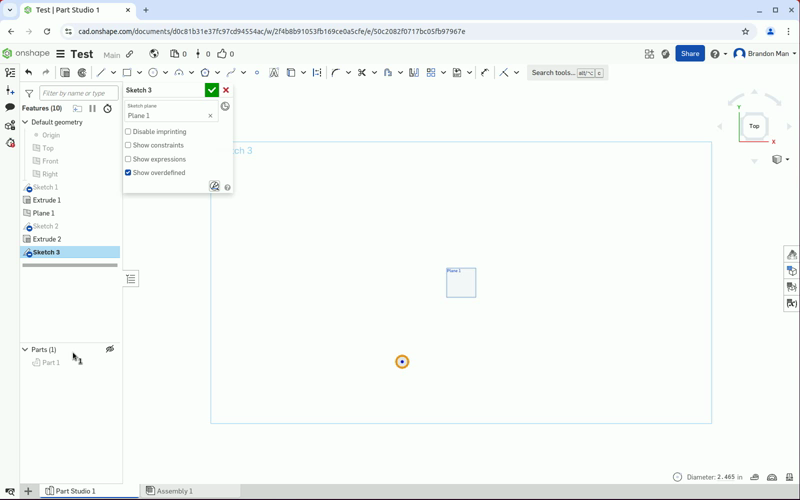
key(shift+y)
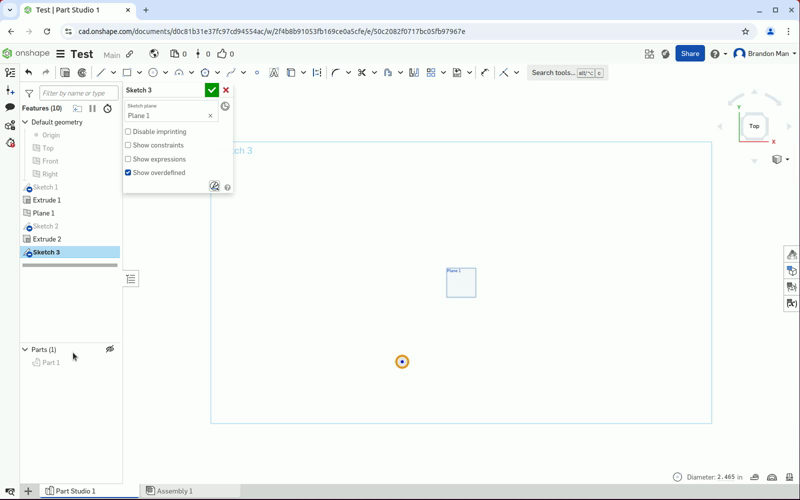
key(shift+e)
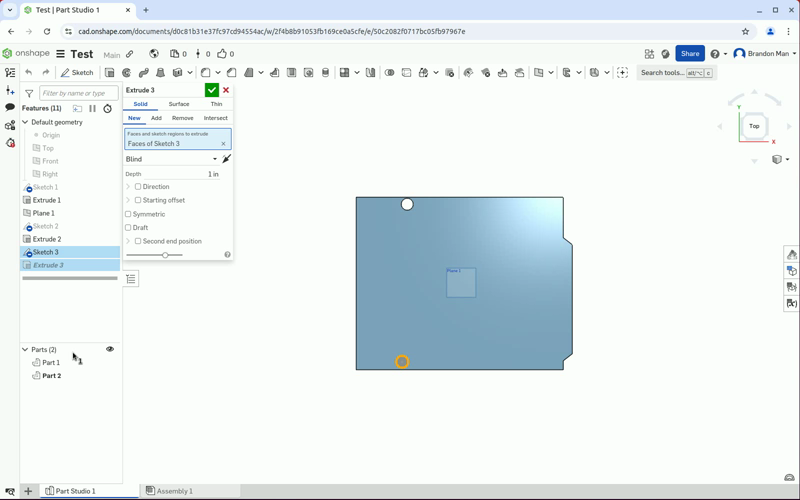
mouse_move(143, 106)
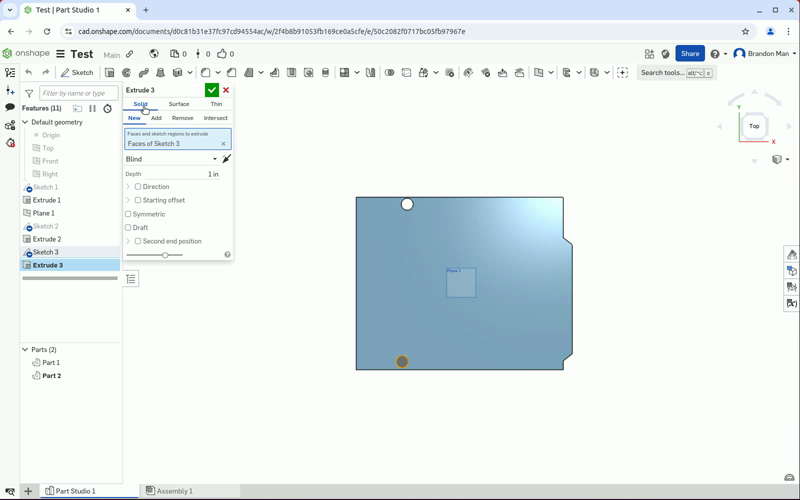
click(143, 106)
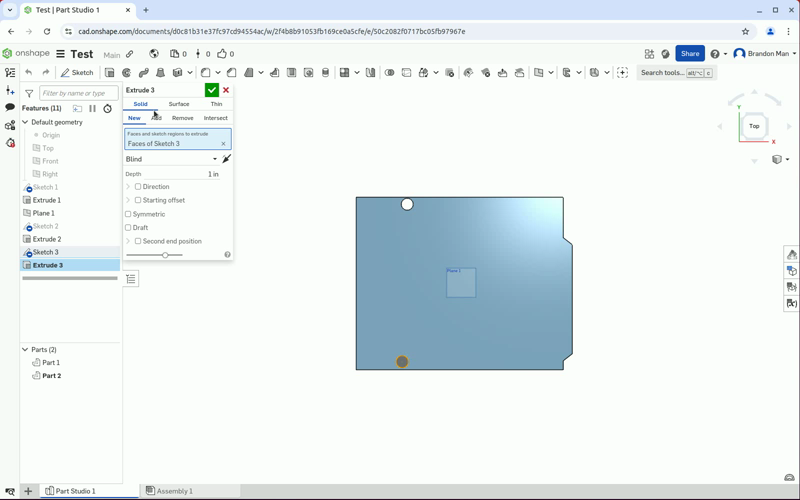
mouse_move(186, 120)
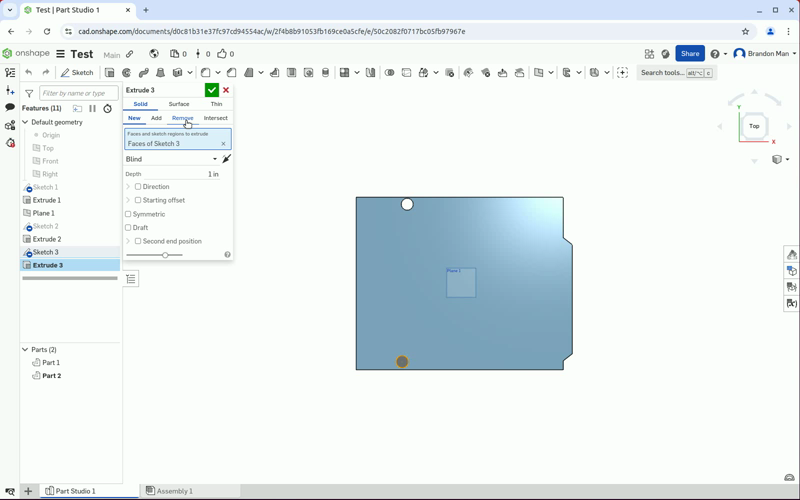
click(186, 120)
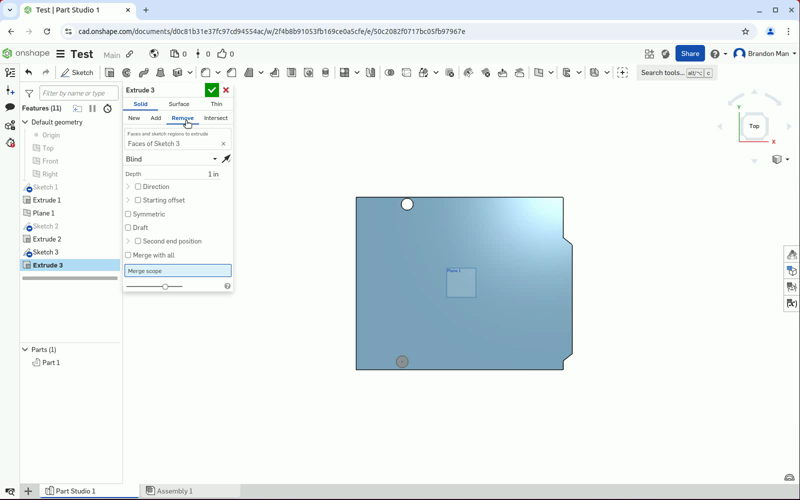
key(tab, 4)
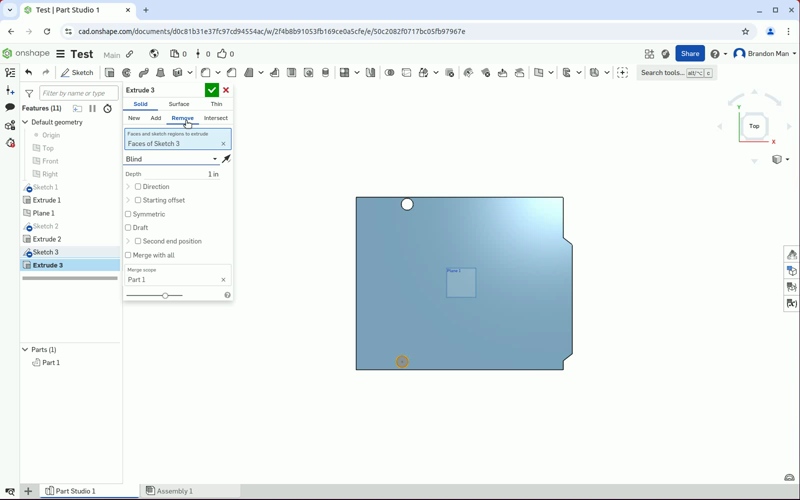
text(16.609)
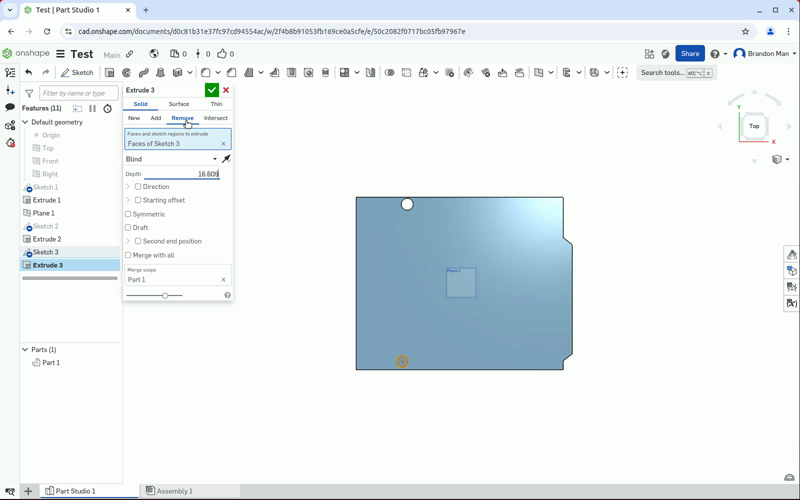
key(tab, 6)
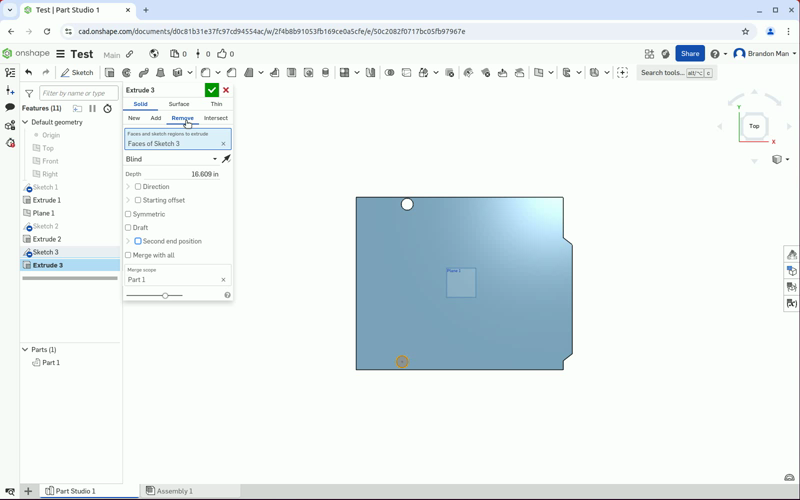
key(space)
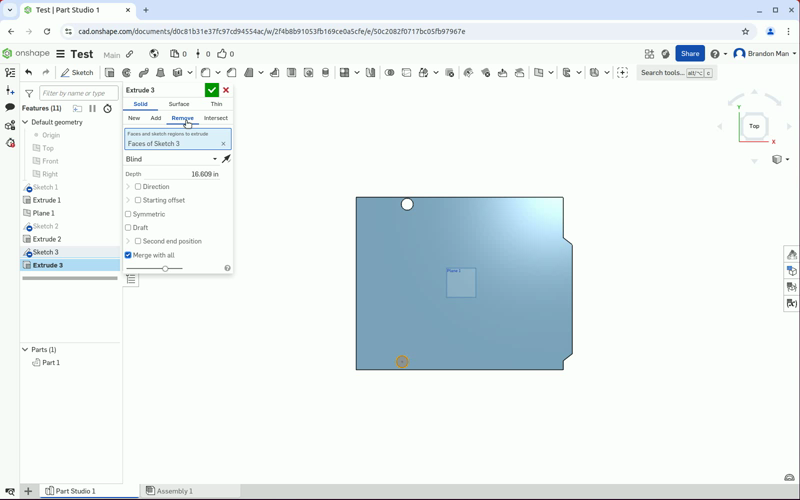
key(enter)
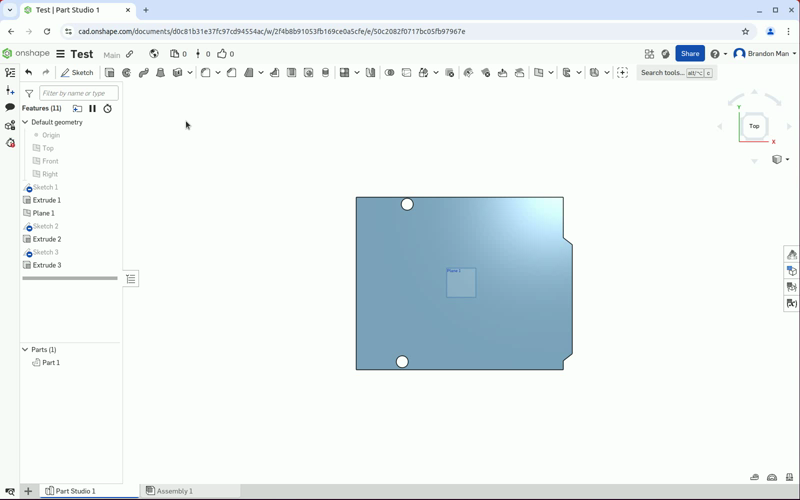
key(shift+h)
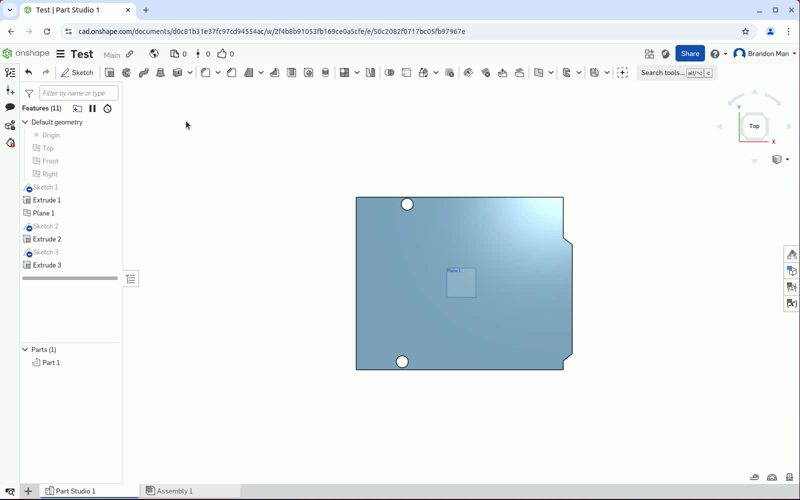
key(shift+h)
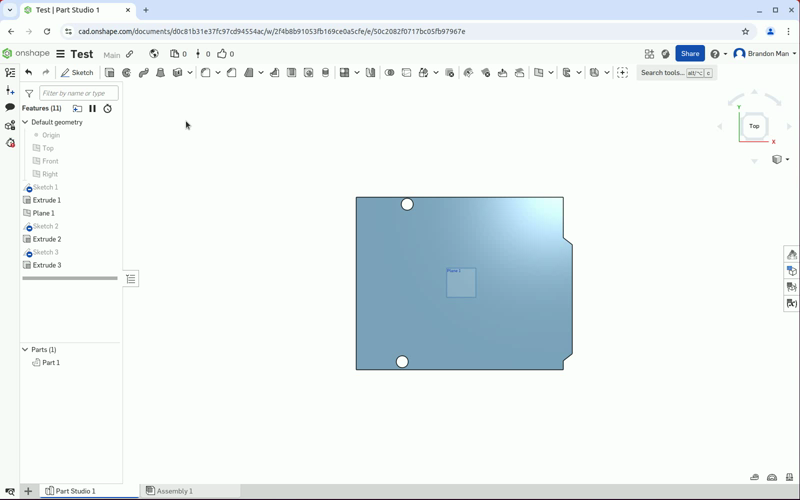
mouse_move(73, 189)
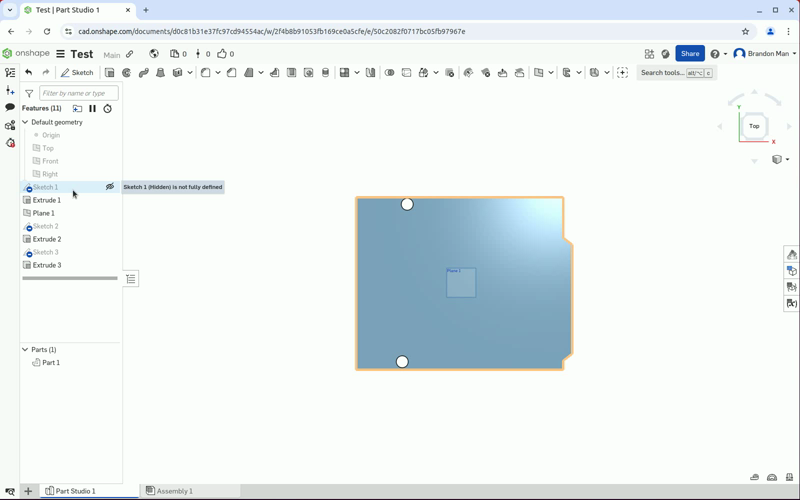
click(73, 189)
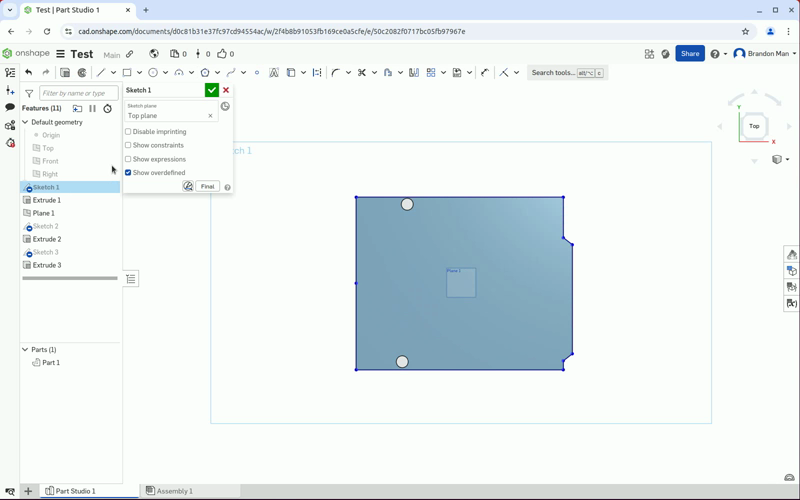
mouse_move(229, 92)
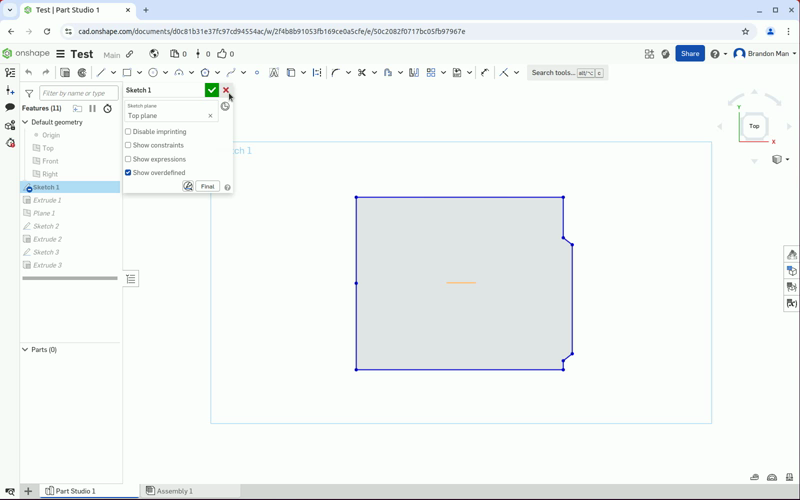
click(229, 92)
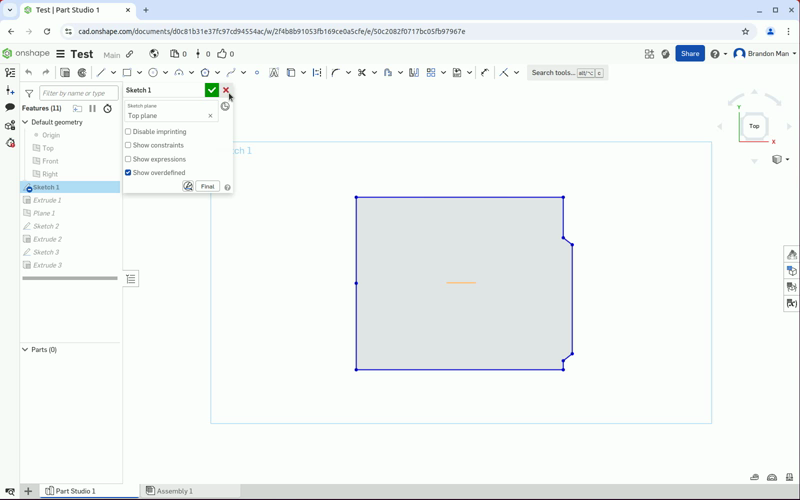
key(shift+s)
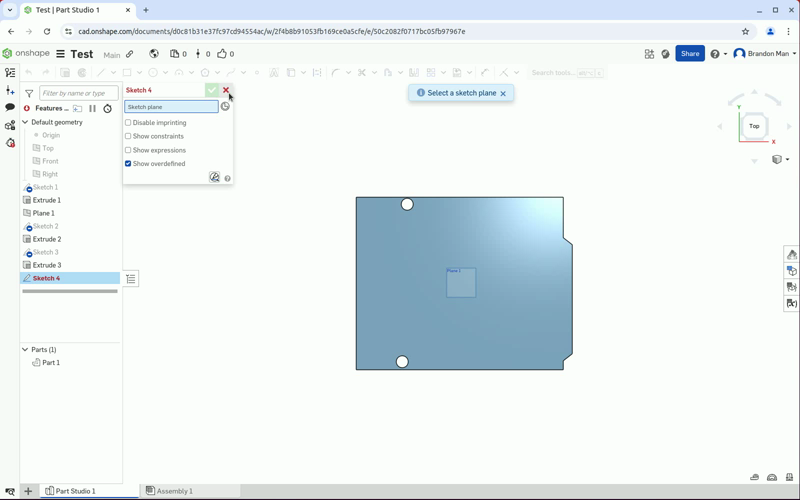
mouse_move(73, 215)
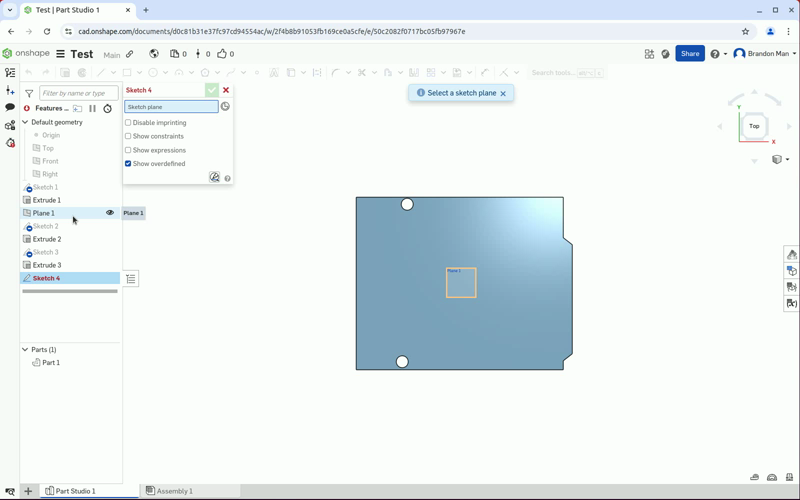
click(73, 215)
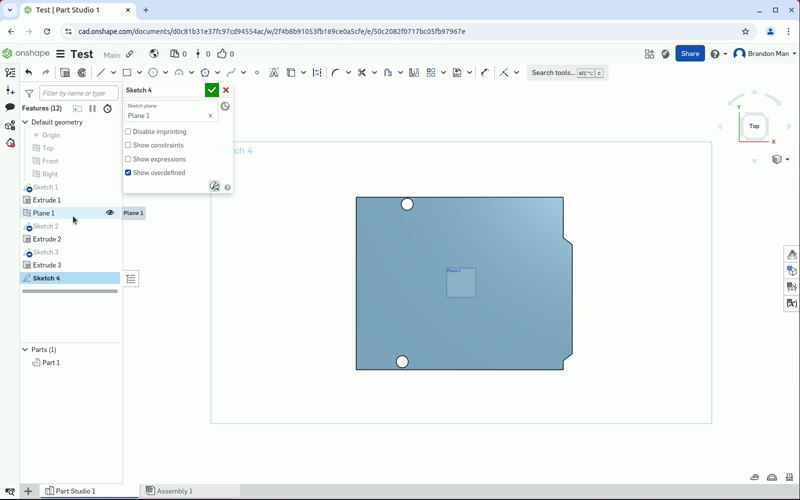
mouse_move(73, 352)
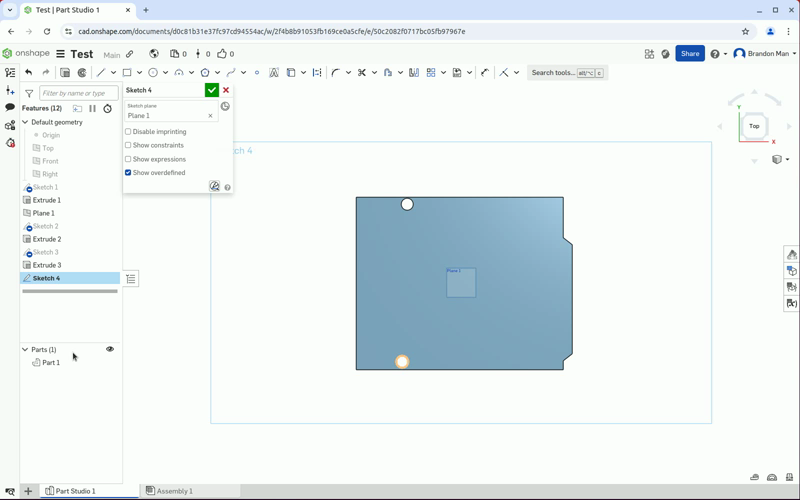
key(y)
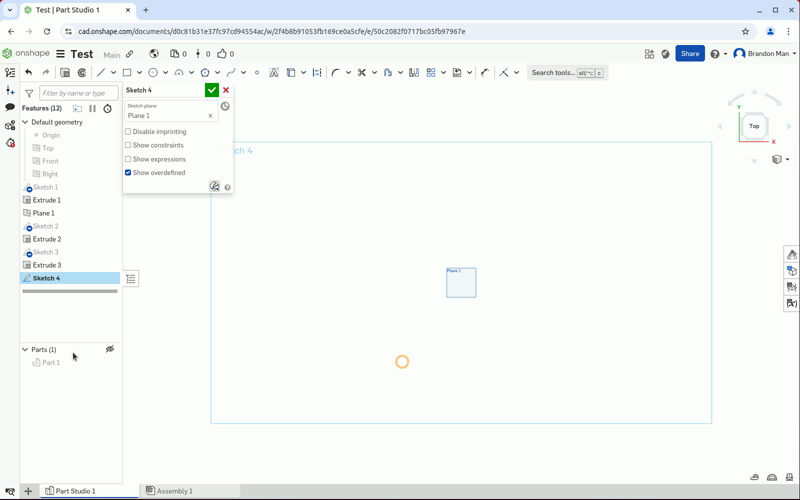
key(c)
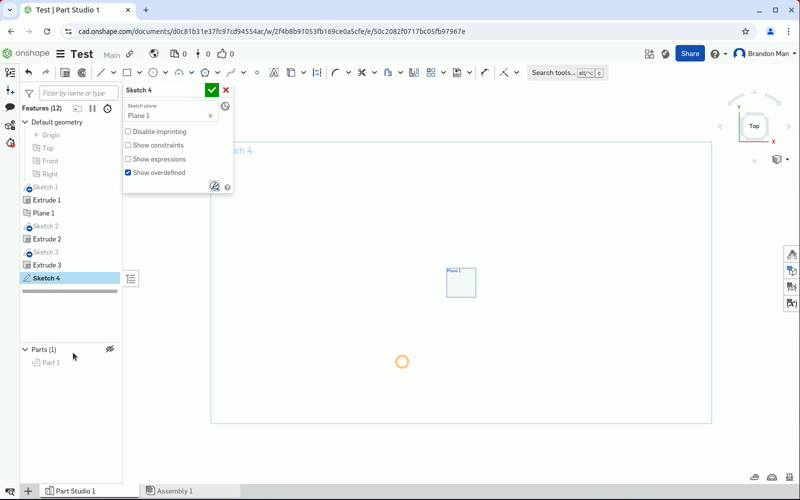
key_down(shift)
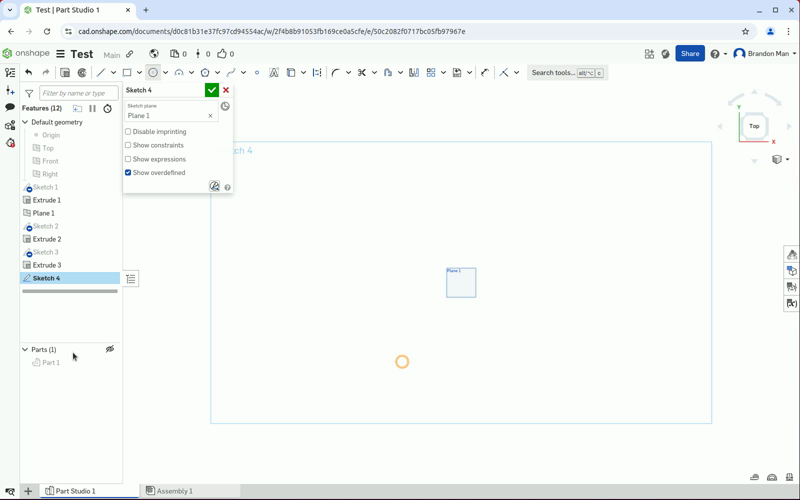
mouse_move(564, 271)
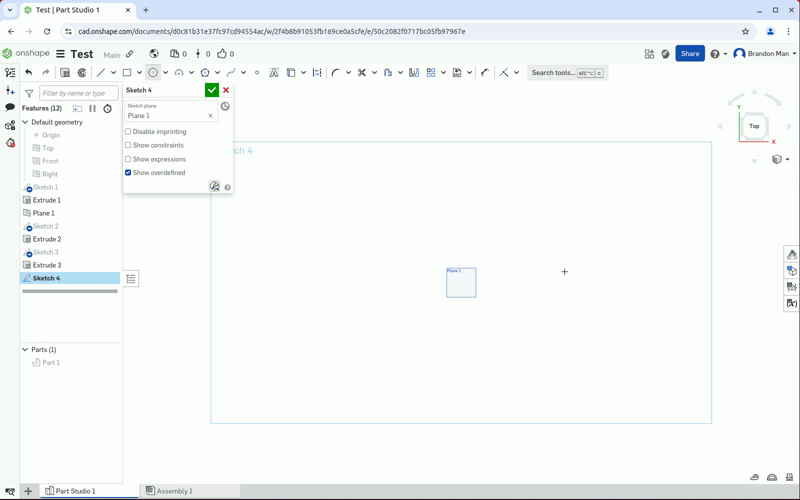
click(564, 271)
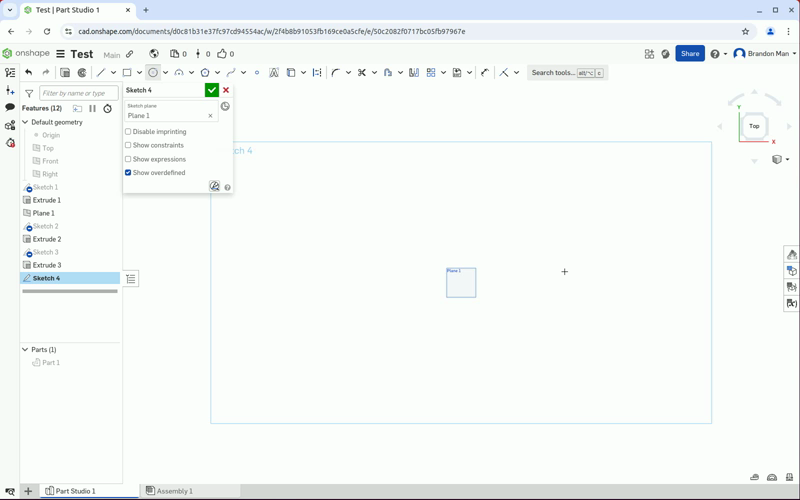
key_up(shift)
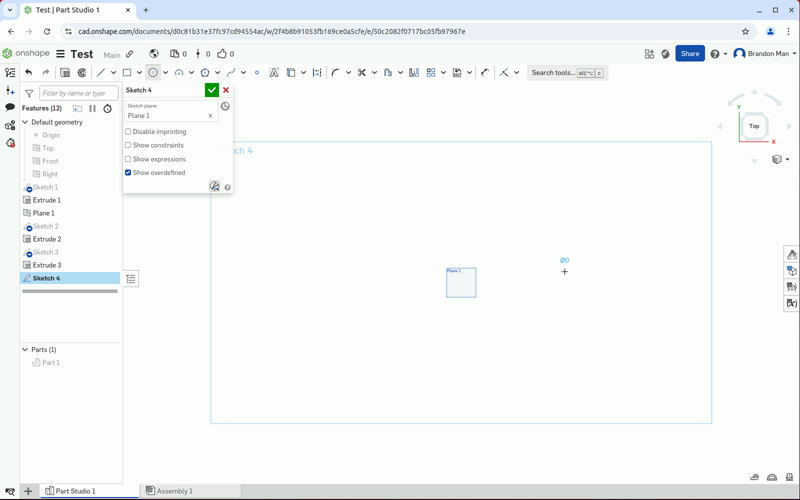
mouse_move(570, 271)
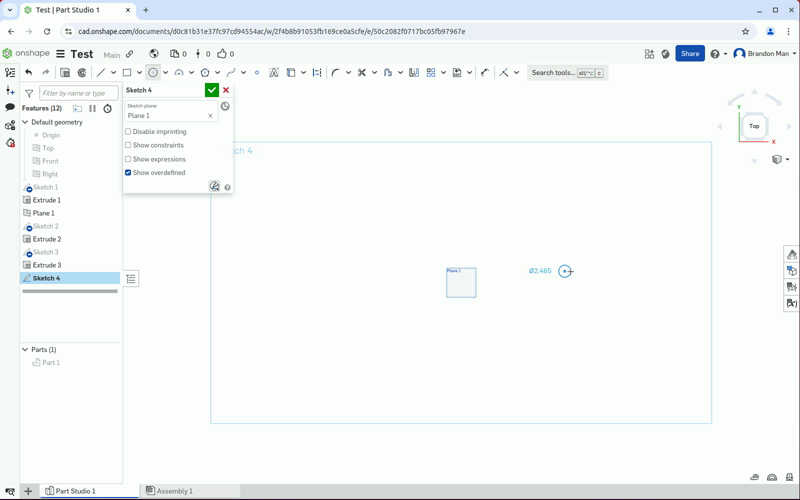
click(570, 271)
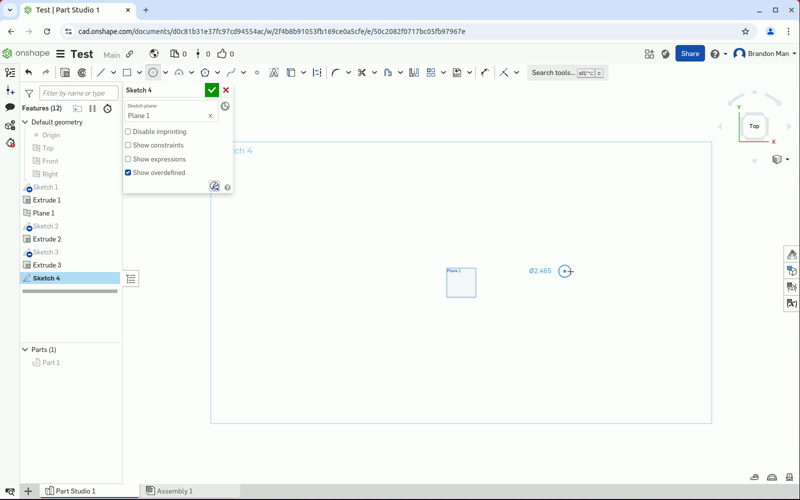
key(esc)
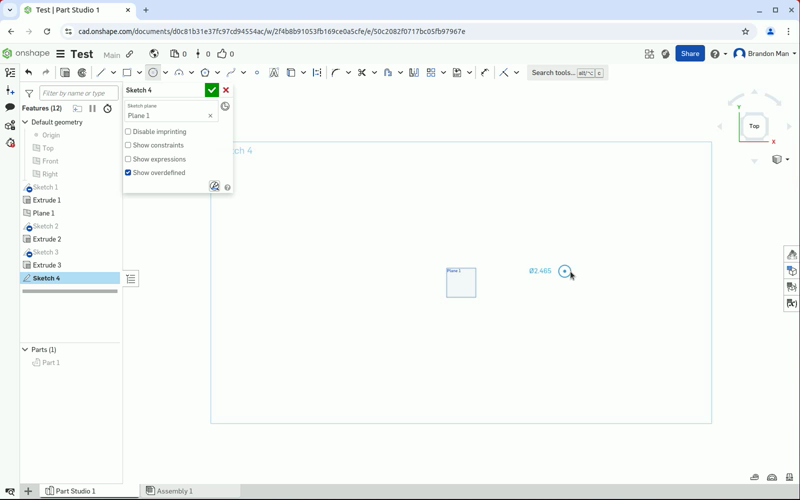
mouse_move(567, 276)
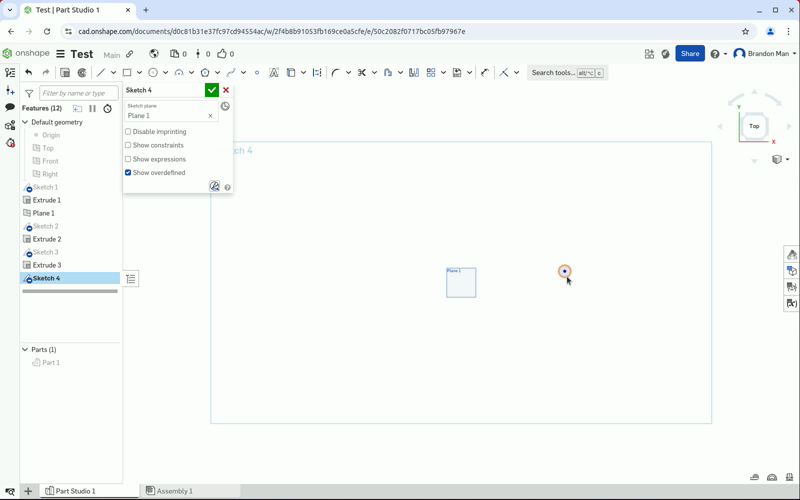
scroll(6)
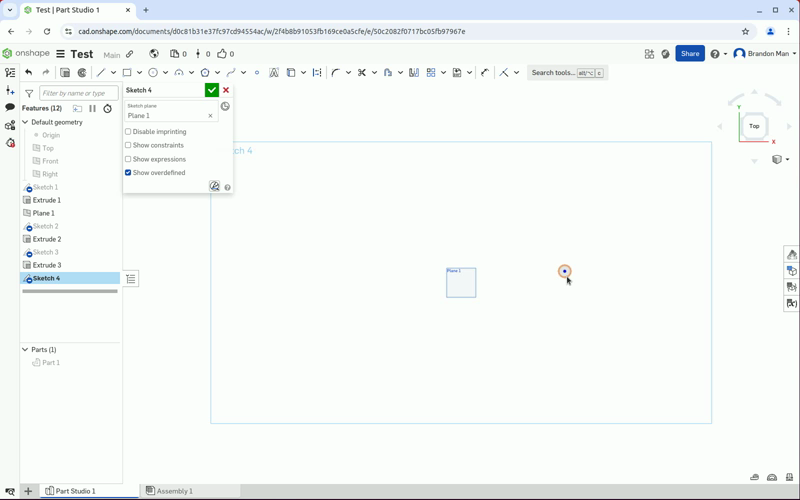
scroll(6)
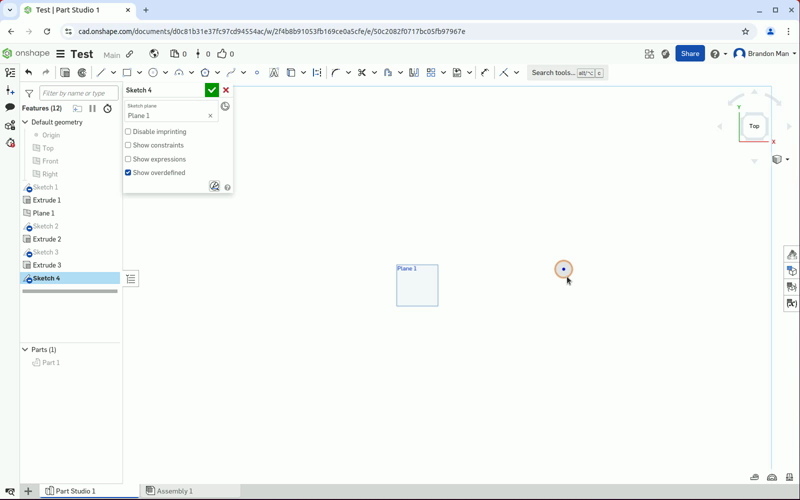
scroll(6)
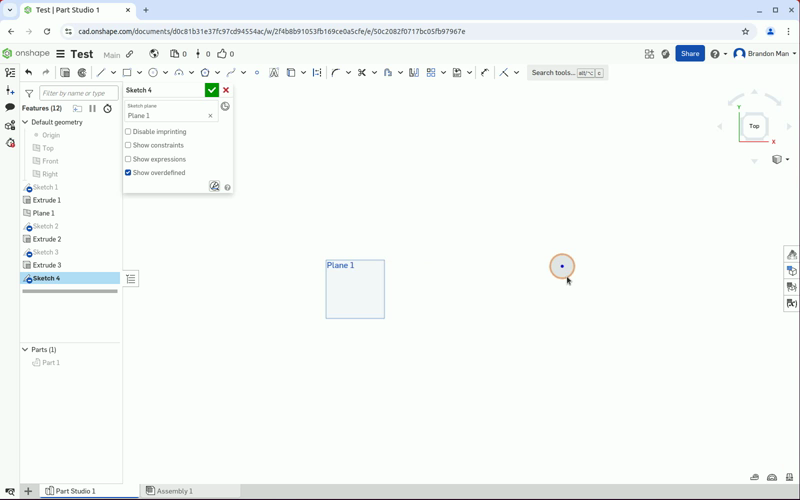
scroll(6)
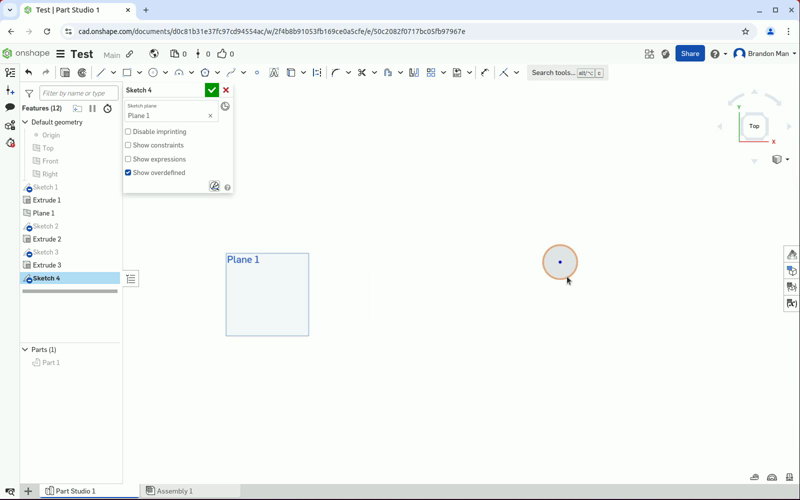
scroll(6)
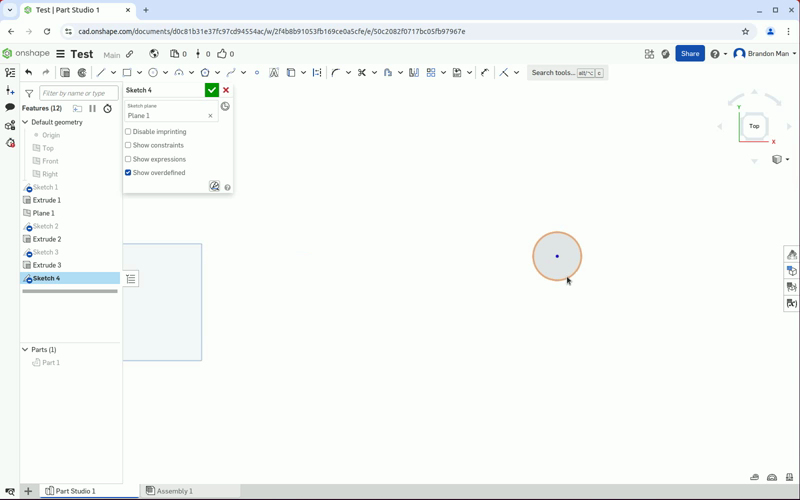
scroll(6)
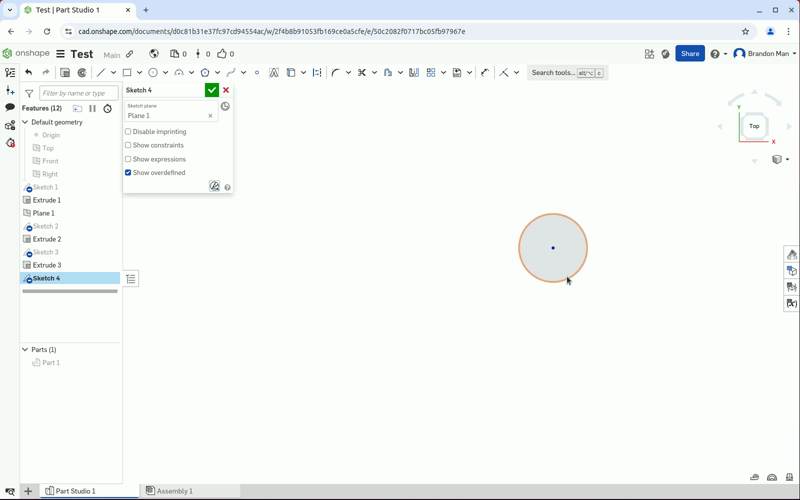
scroll(6)
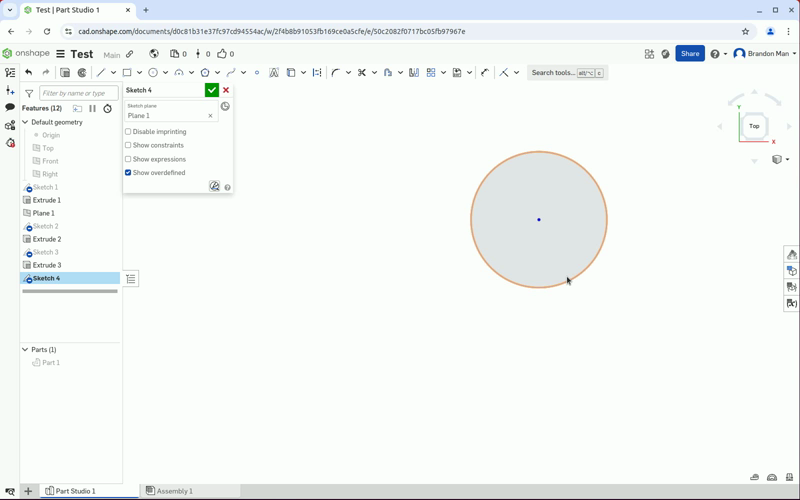
click(567, 276)
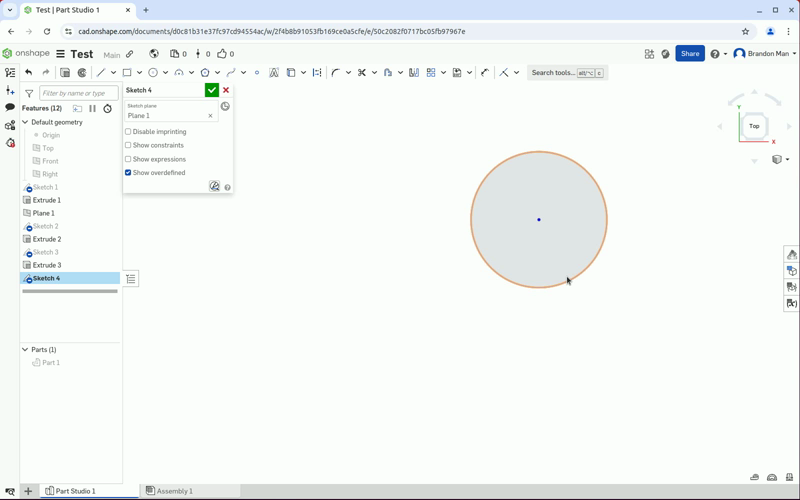
scroll(-6)
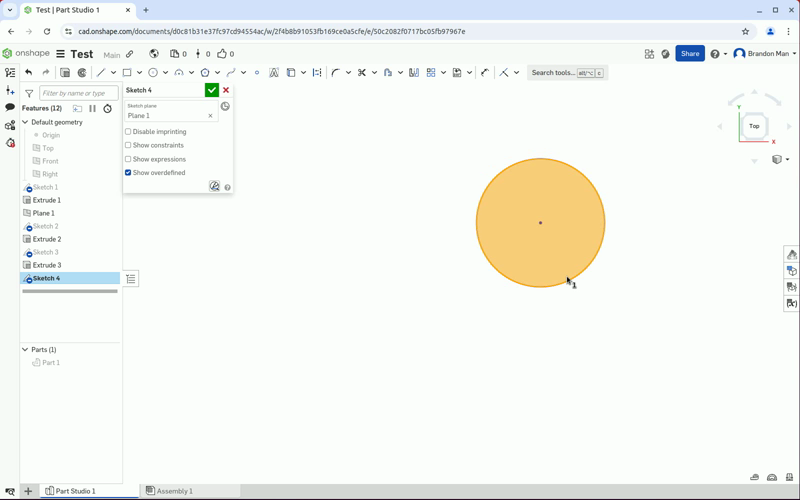
scroll(-6)
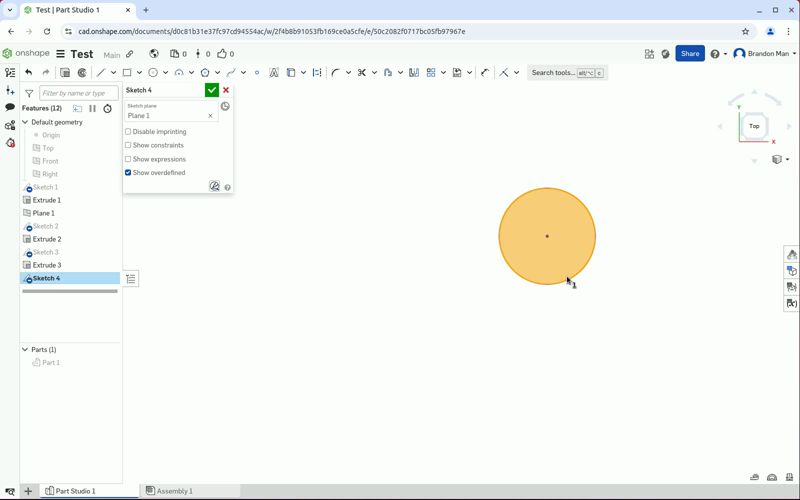
scroll(-6)
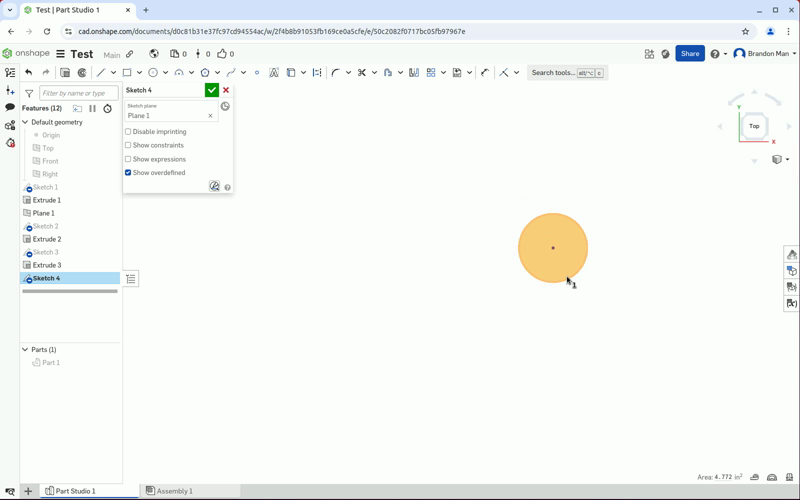
scroll(-6)
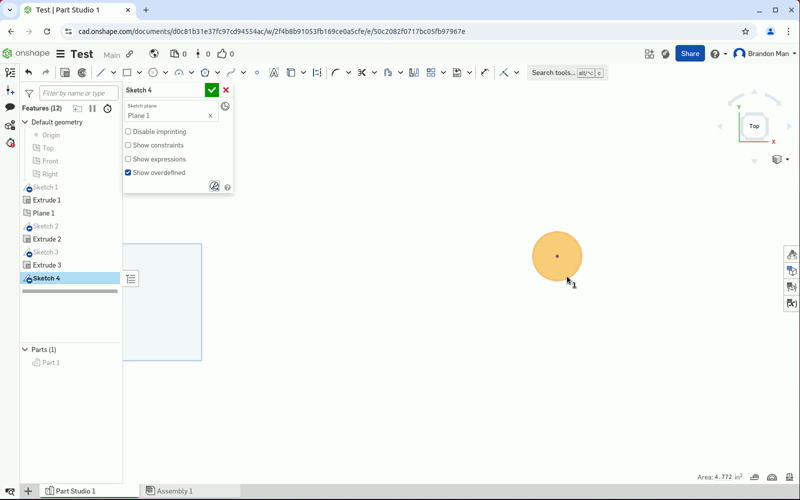
scroll(-6)
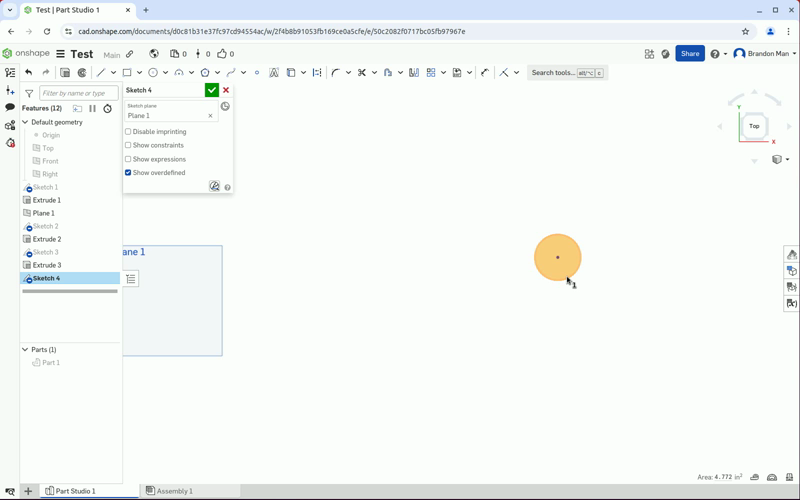
scroll(-6)
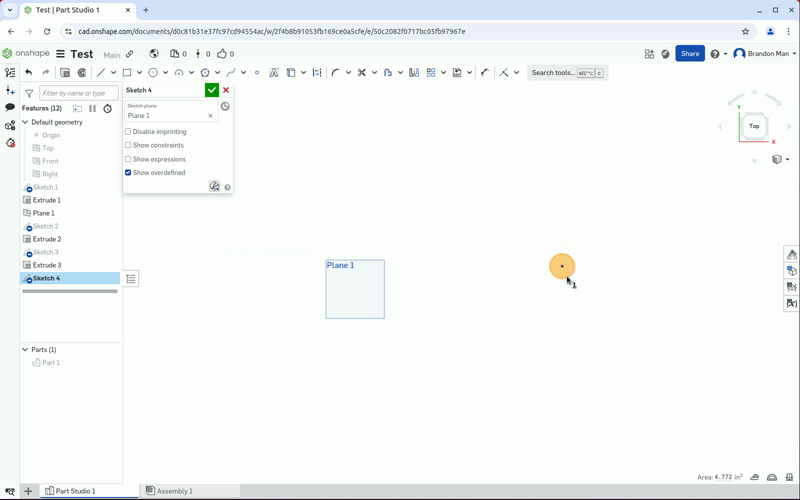
scroll(-6)
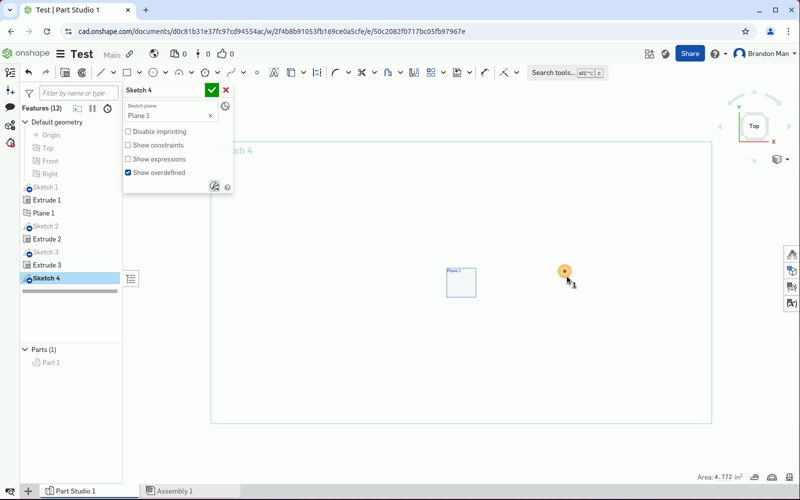
mouse_move(73, 352)
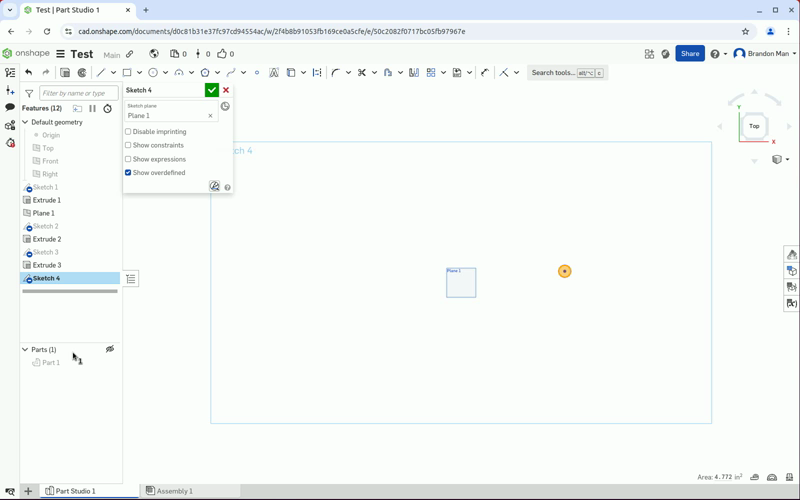
key(shift+y)
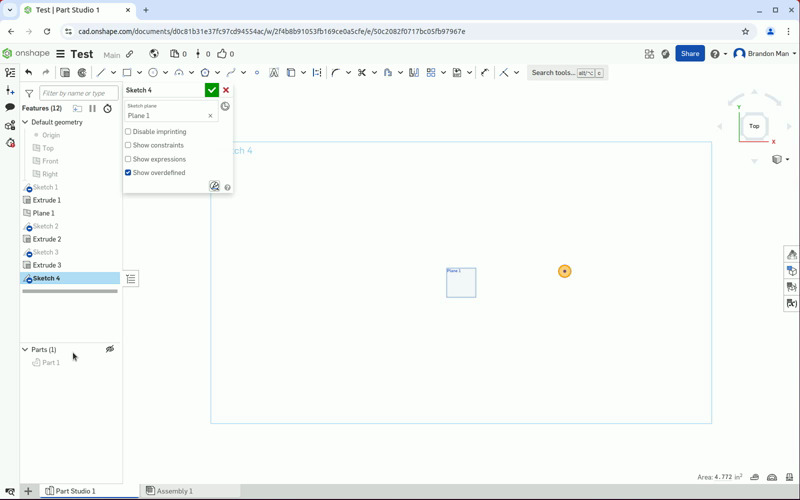
key(shift+e)
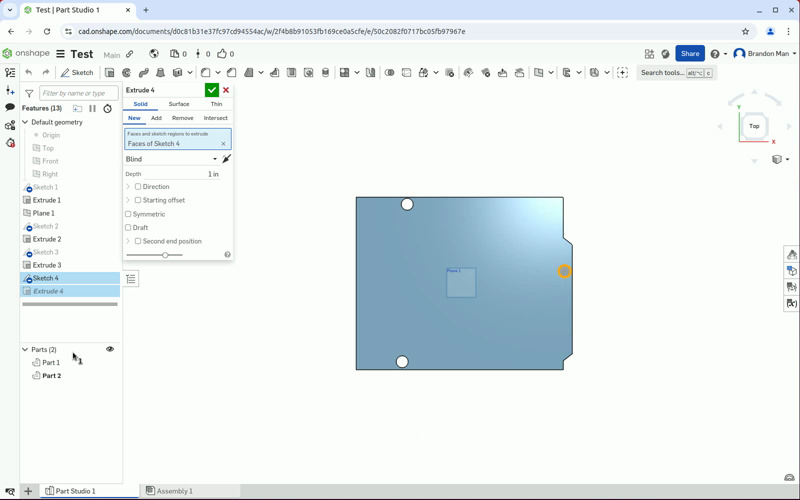
mouse_move(143, 106)
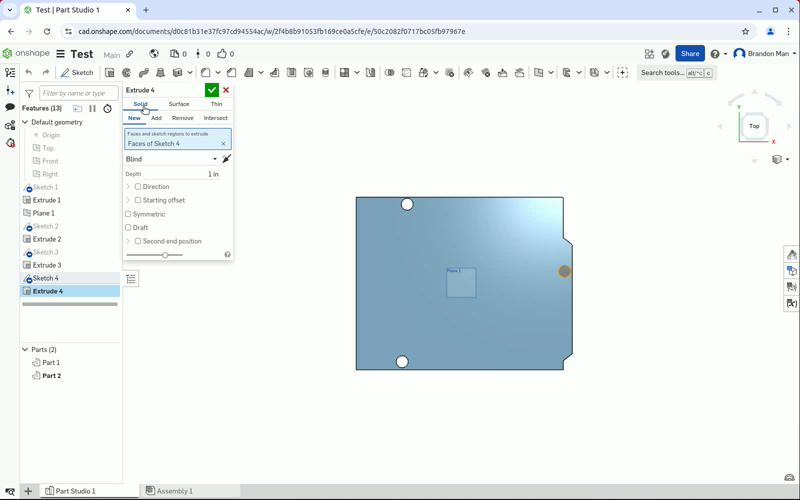
click(143, 106)
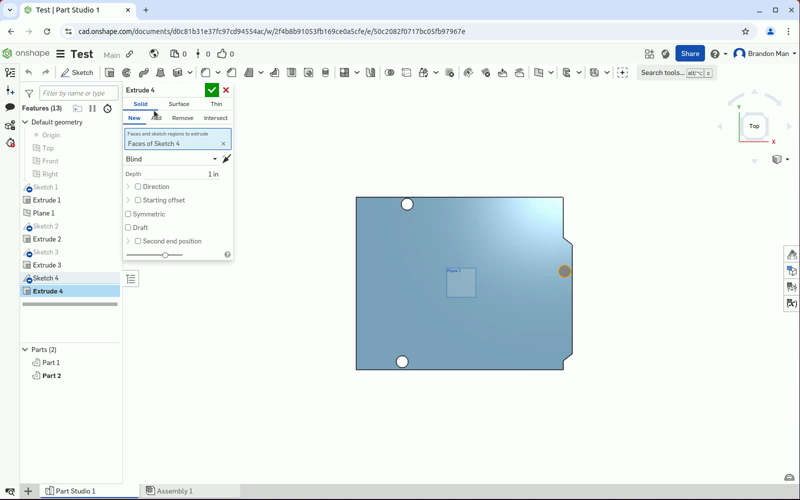
mouse_move(186, 120)
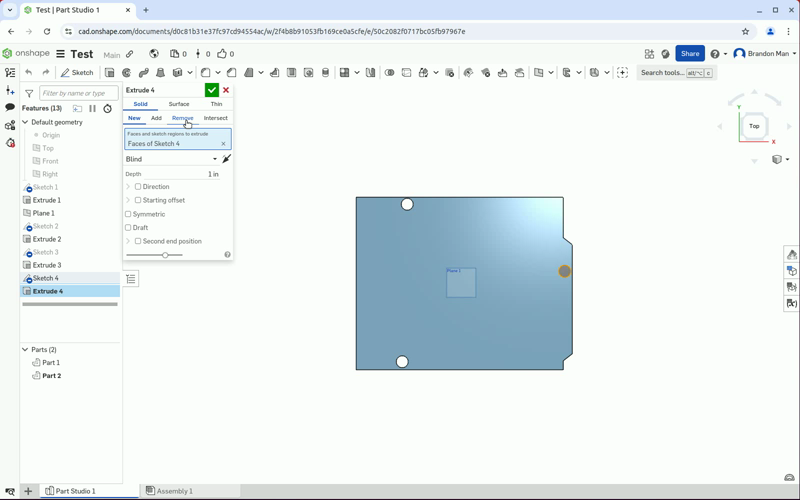
click(186, 120)
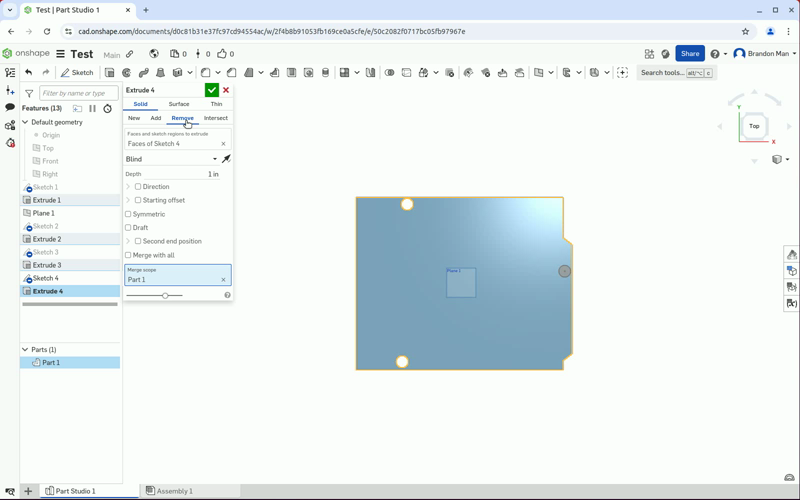
key(tab, 4)
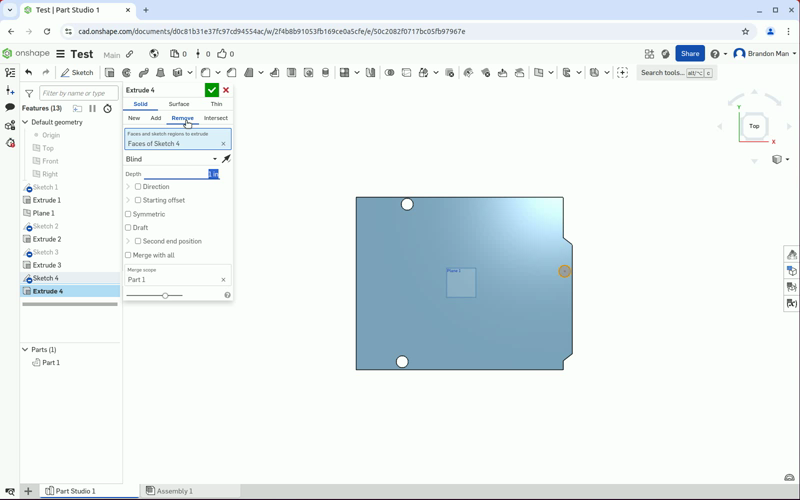
text(16.609)
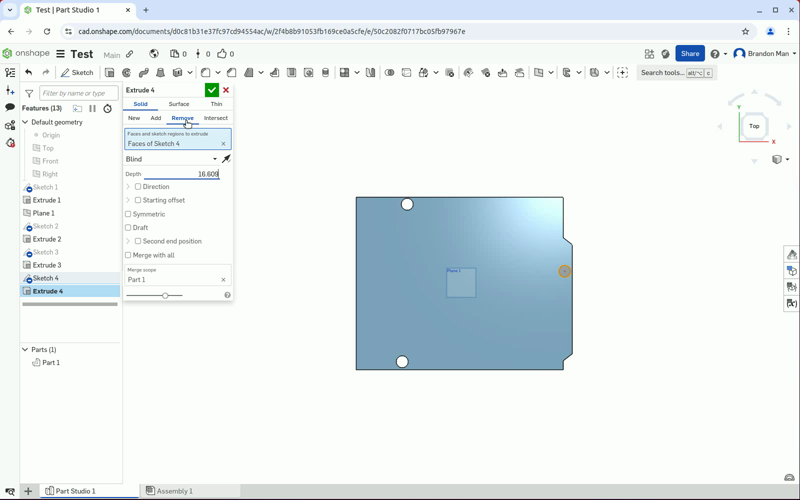
key(tab, 6)
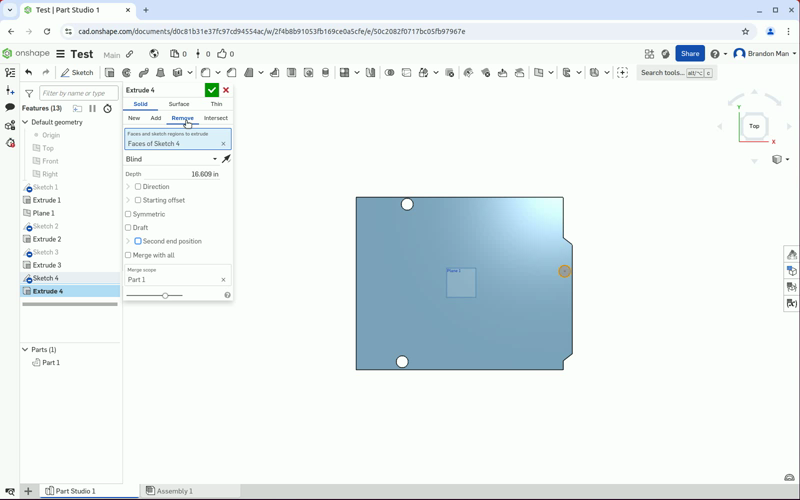
key(space)
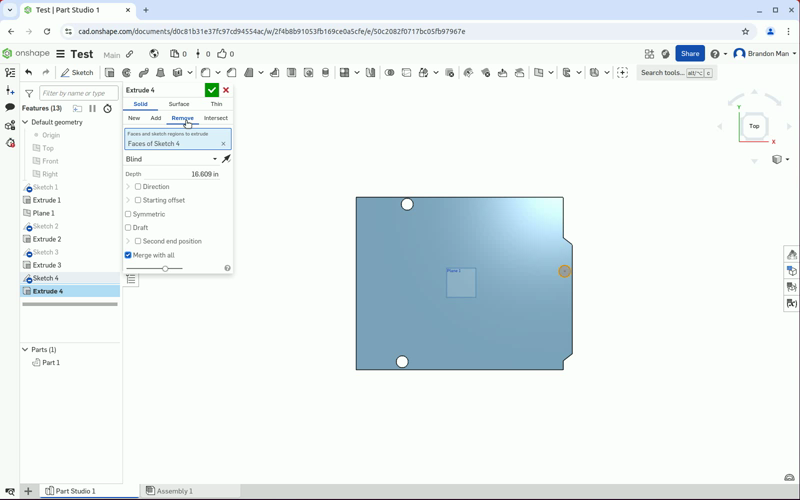
key(enter)
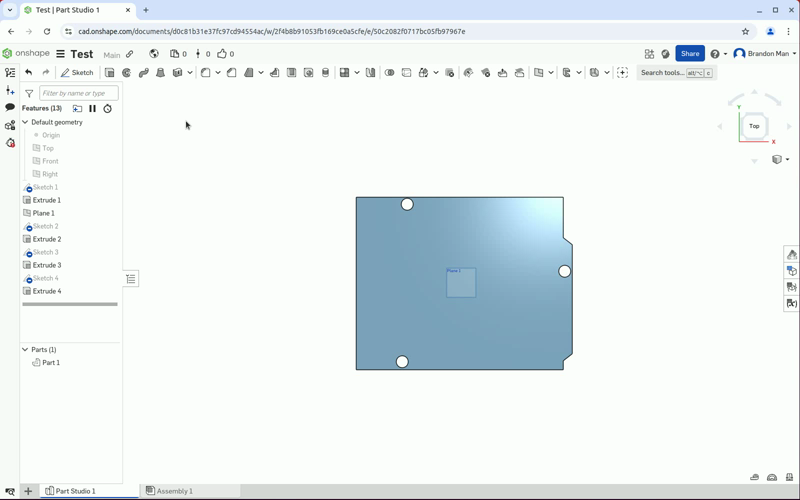
key(shift+h)
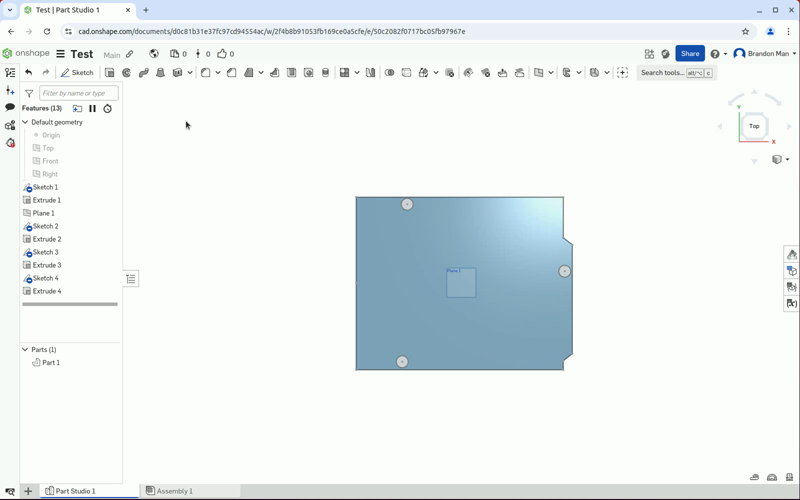
key(shift+h)
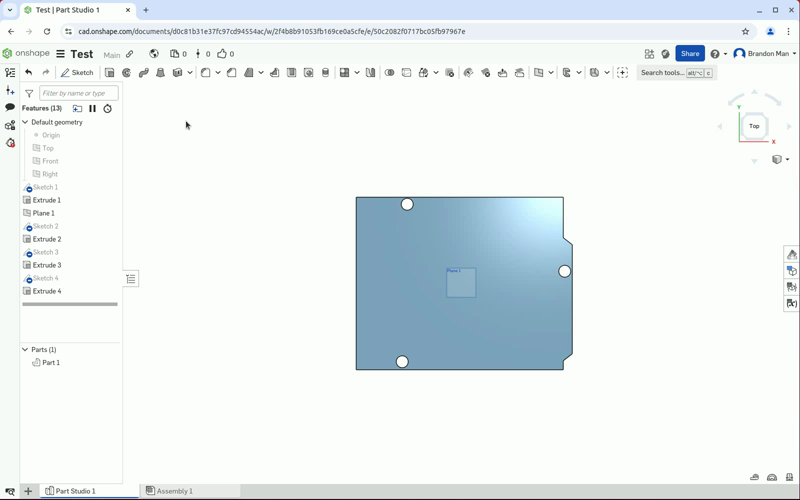
mouse_move(73, 189)
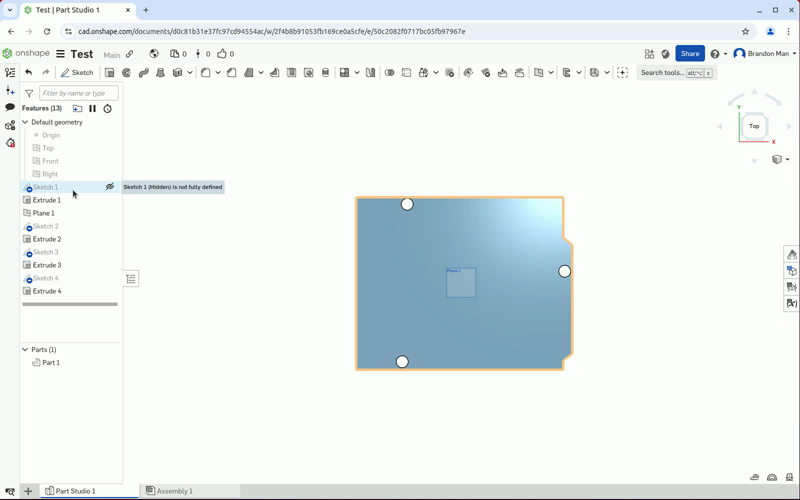
click(73, 189)
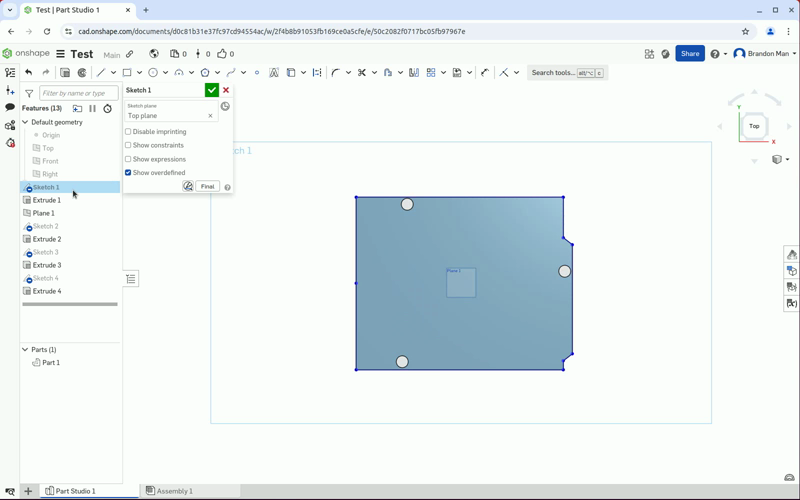
mouse_move(229, 92)
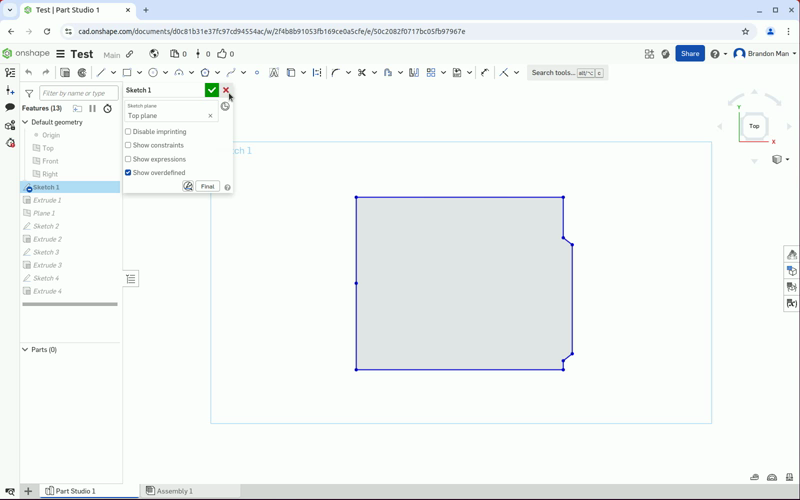
click(229, 92)
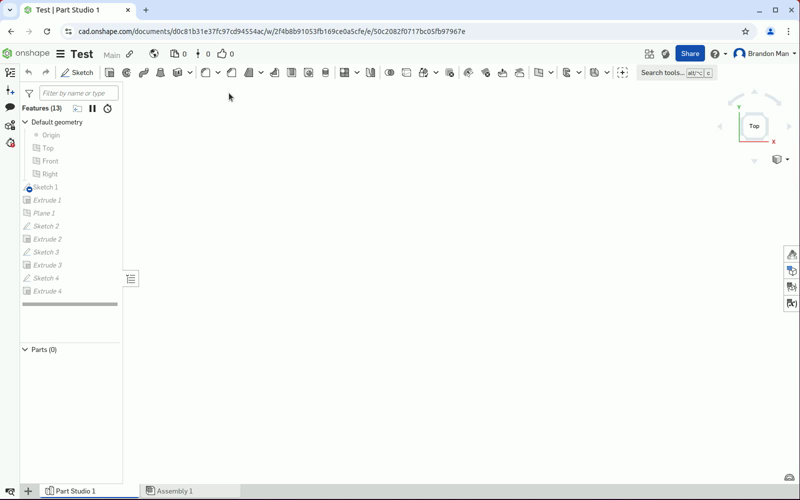
key(shift+s)
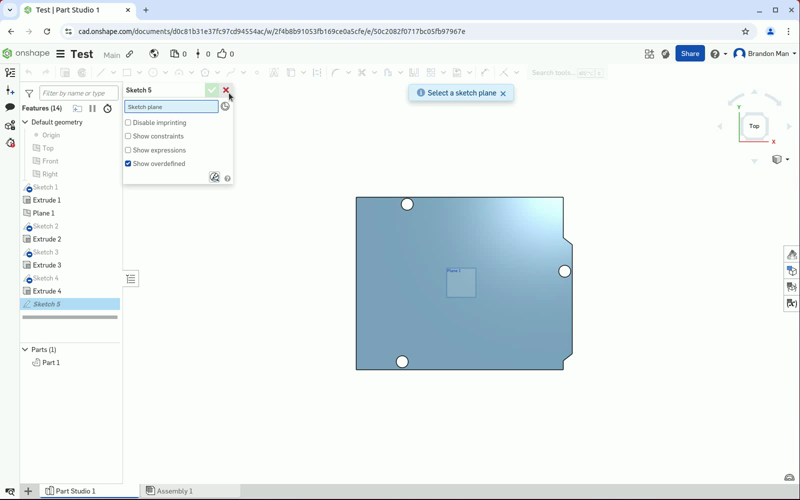
mouse_move(73, 215)
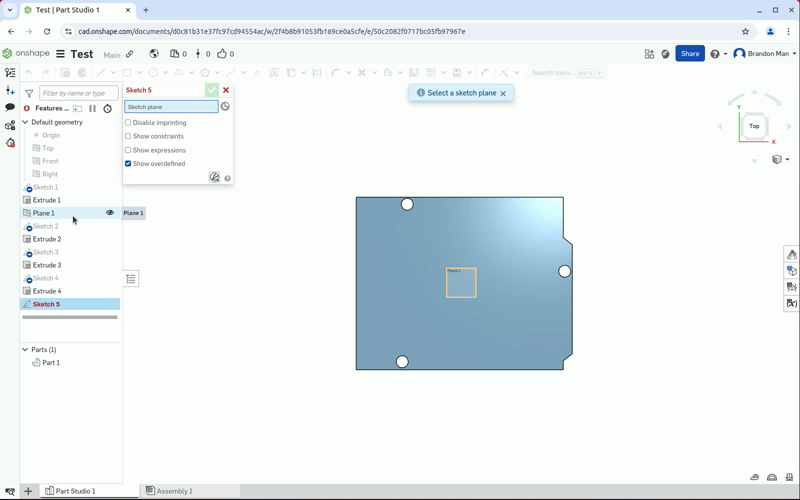
click(73, 215)
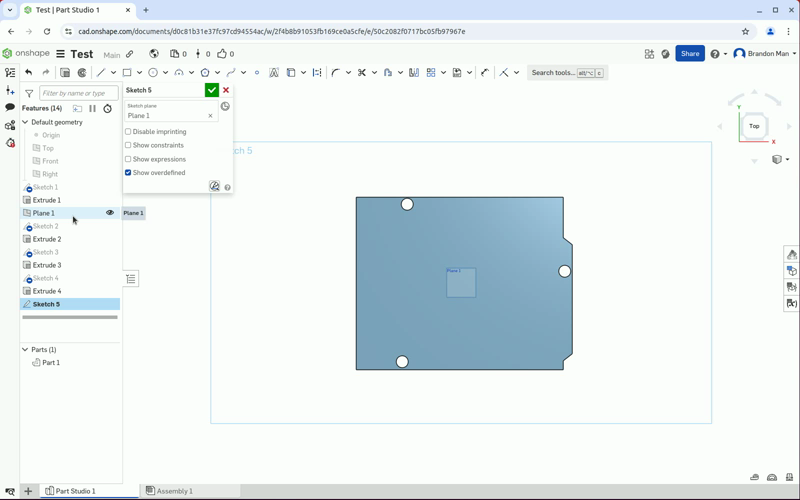
mouse_move(73, 352)
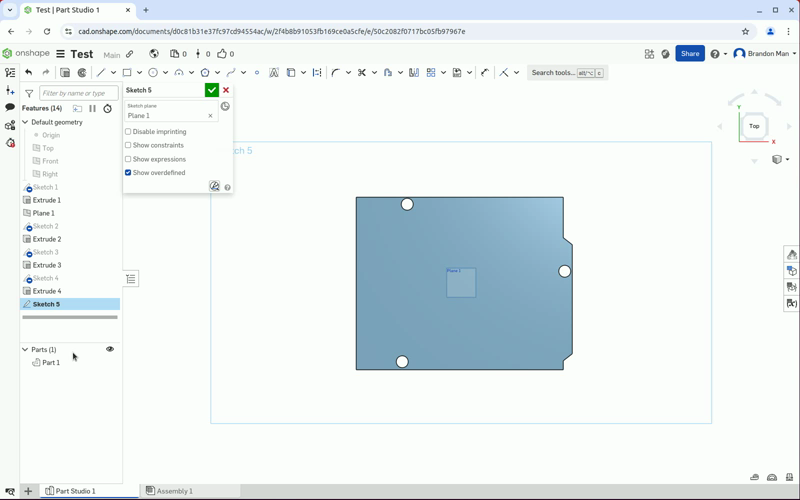
key(y)
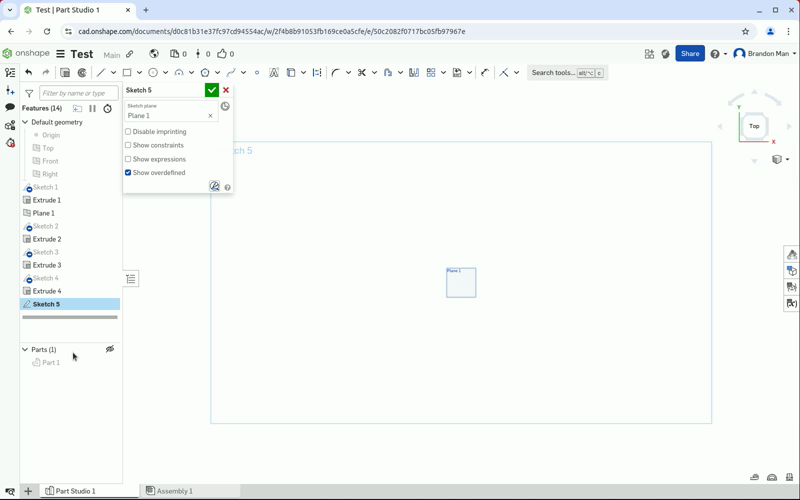
key(c)
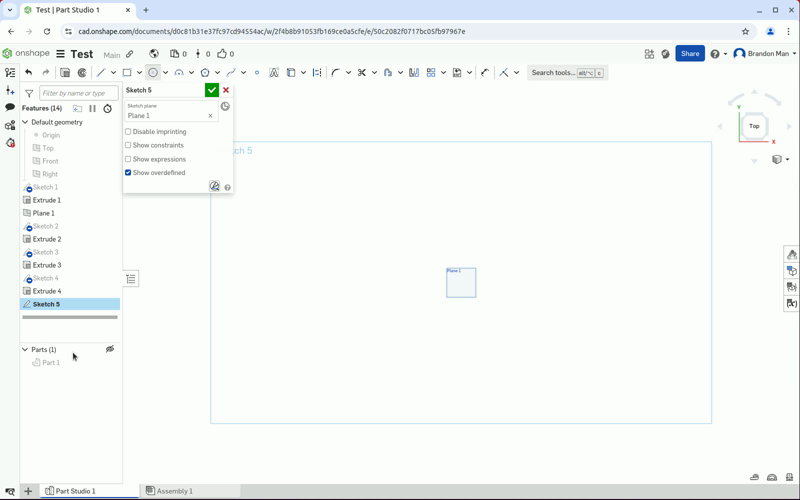
key_down(shift)
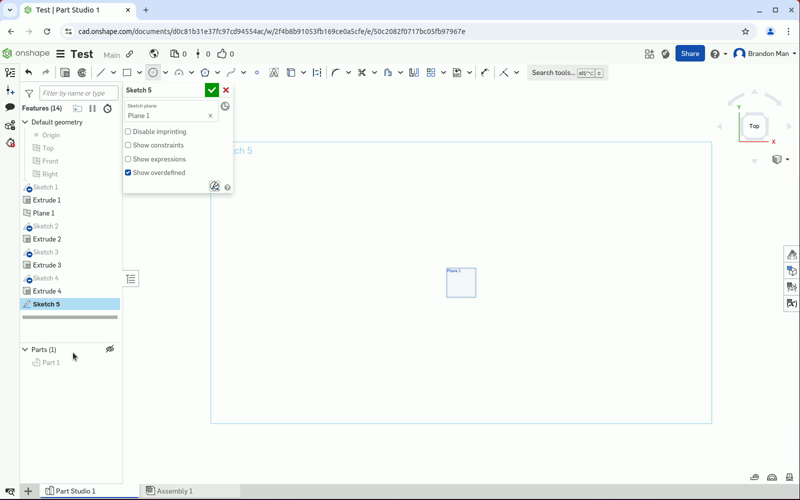
mouse_move(564, 345)
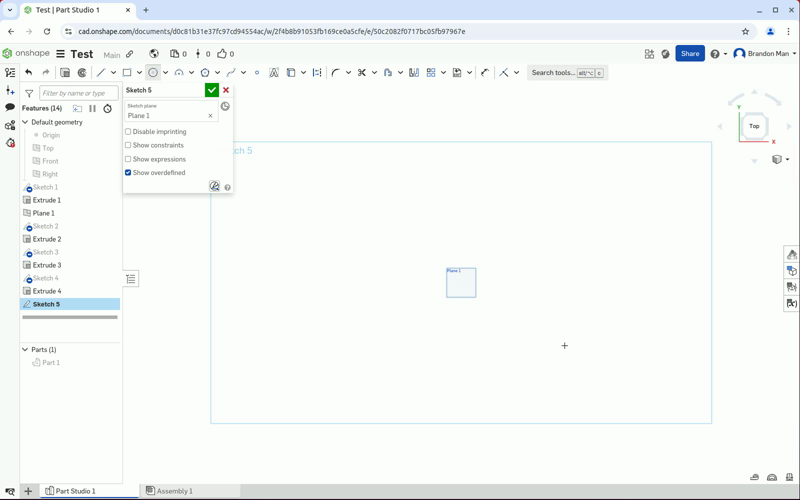
click(564, 345)
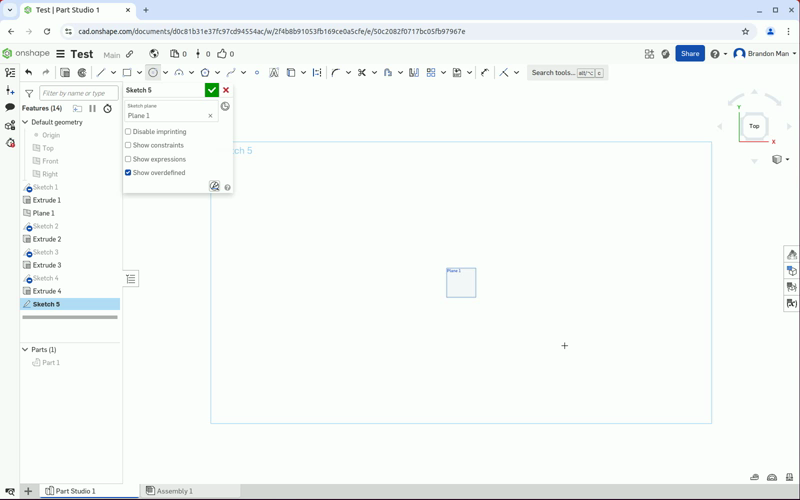
key_up(shift)
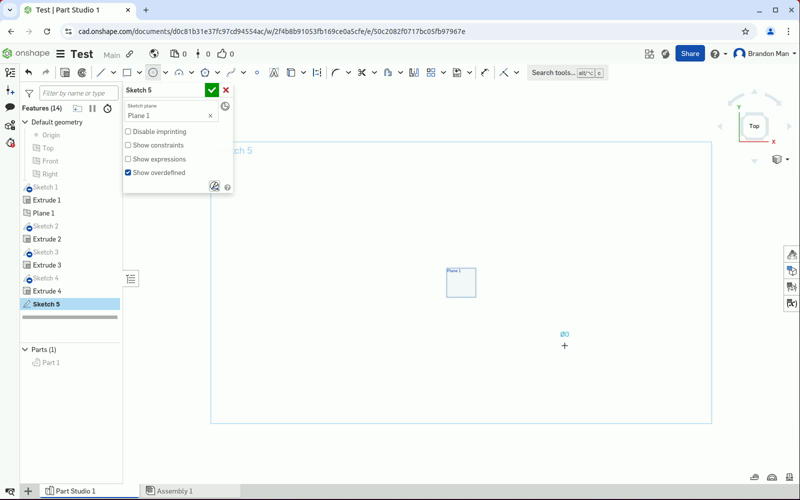
mouse_move(570, 345)
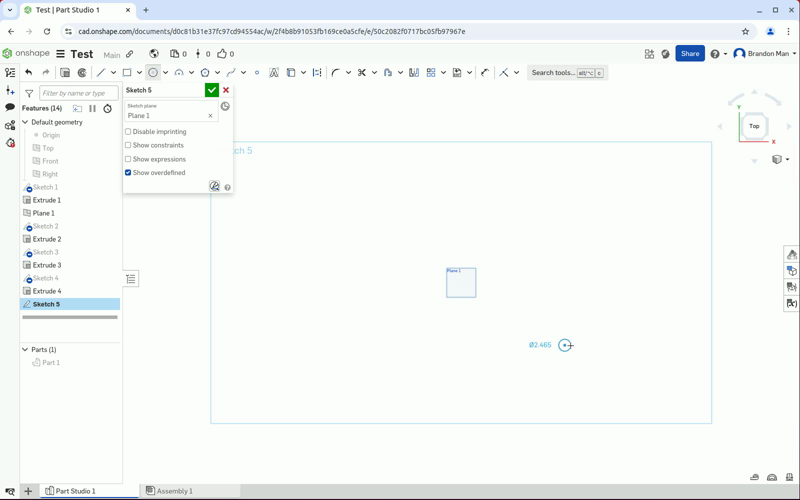
click(570, 345)
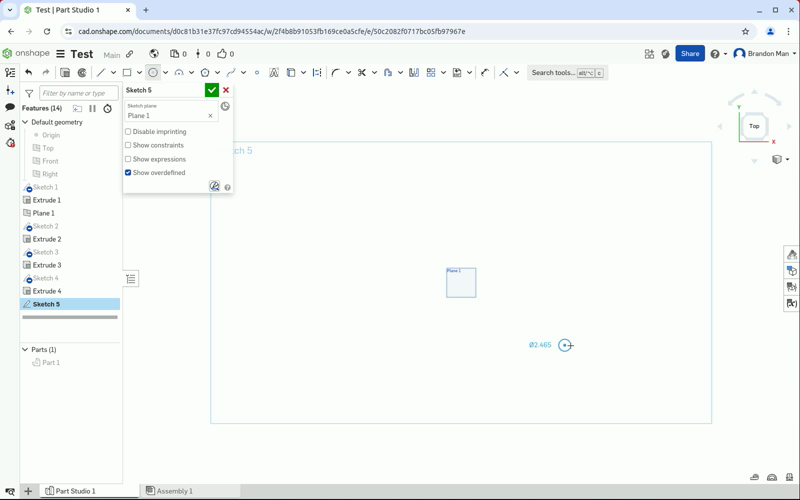
key(esc)
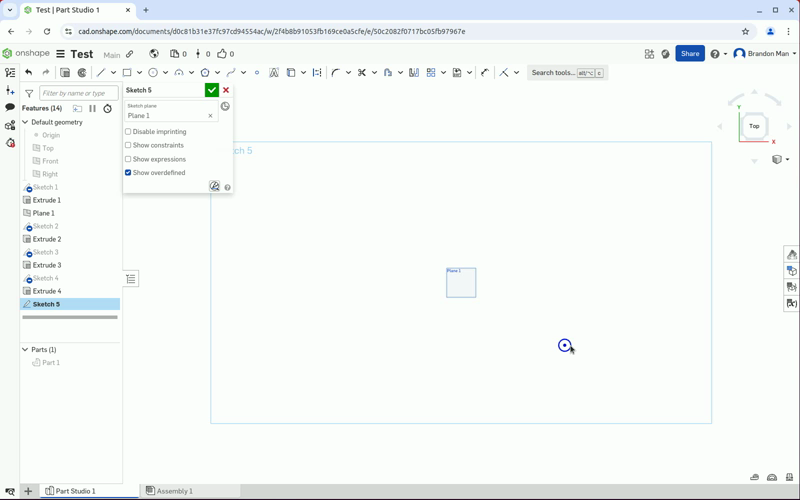
mouse_move(563, 349)
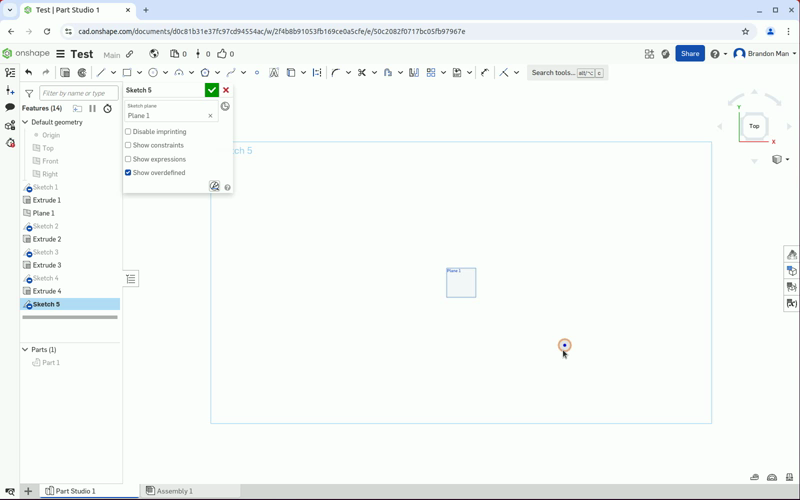
scroll(6)
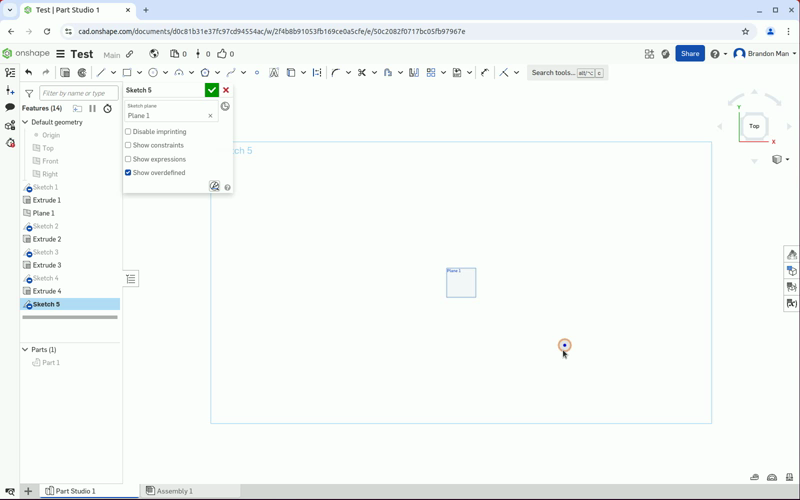
scroll(6)
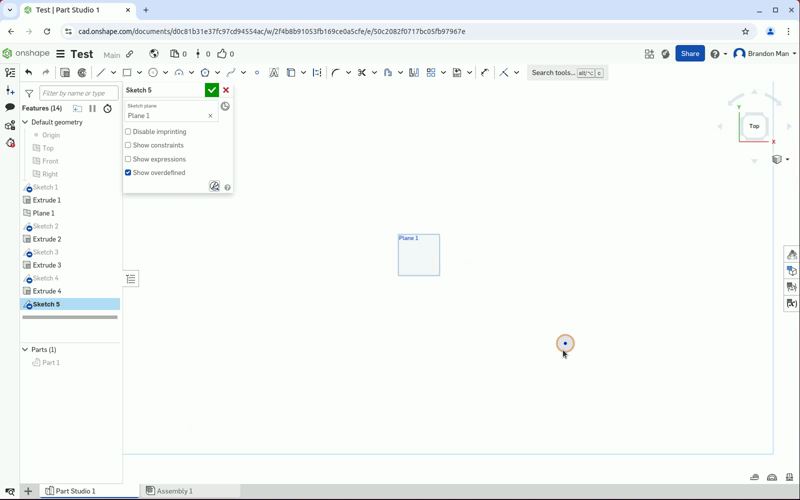
scroll(6)
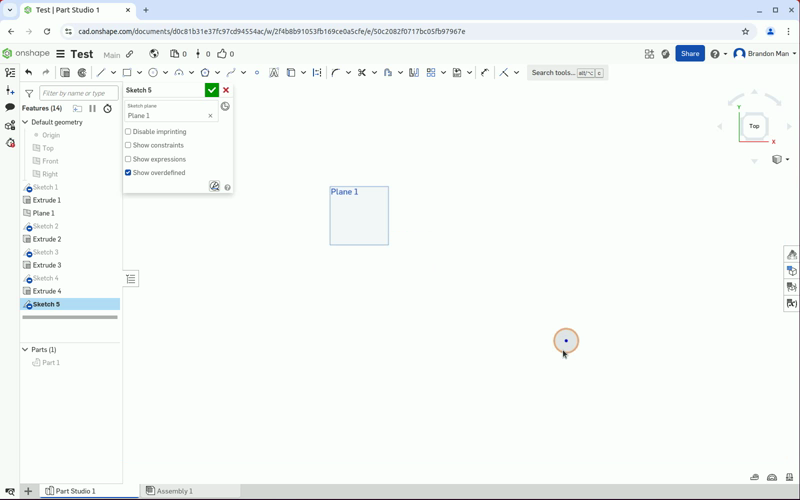
scroll(6)
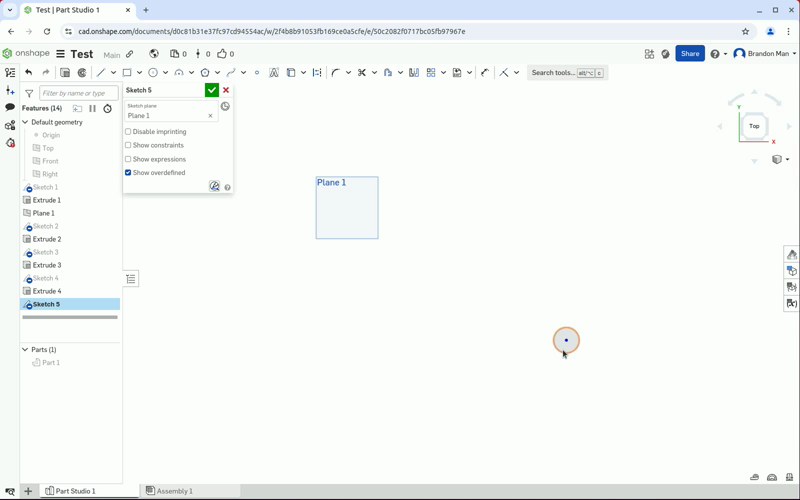
scroll(6)
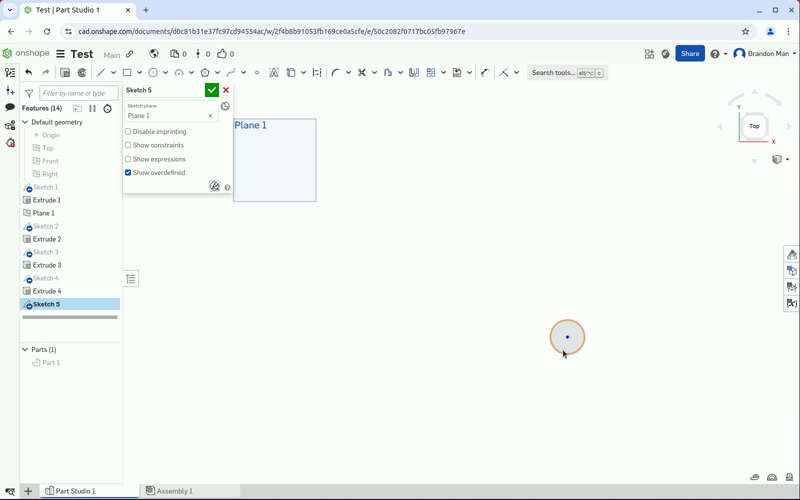
scroll(6)
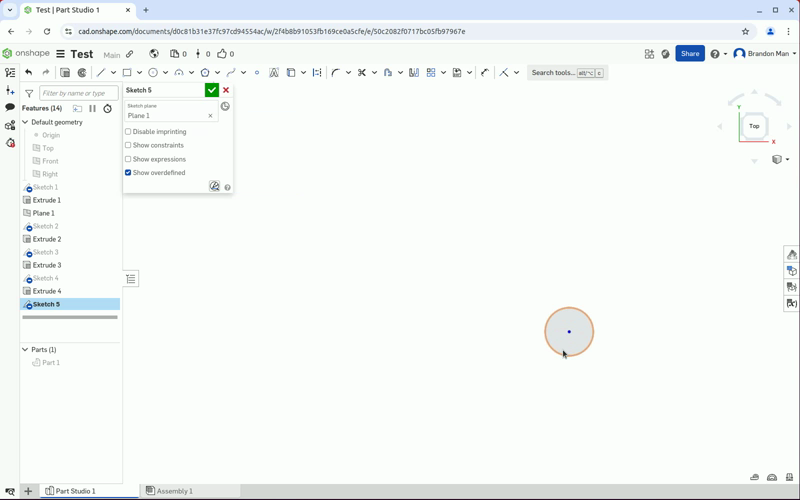
scroll(6)
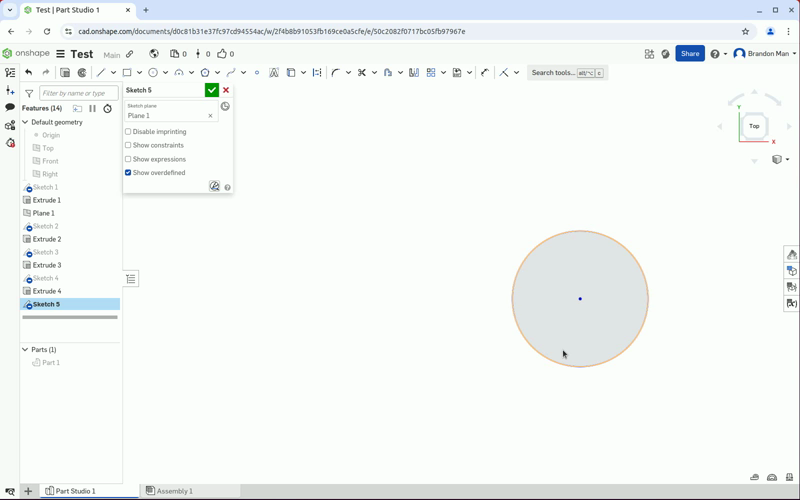
click(563, 349)
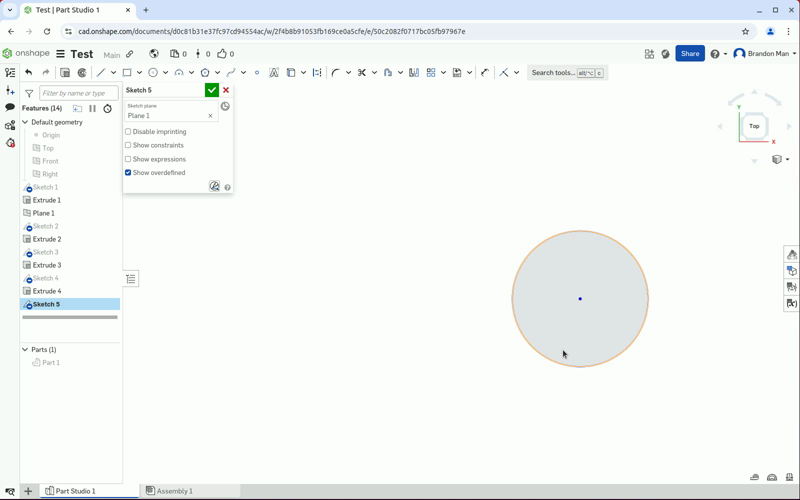
scroll(-6)
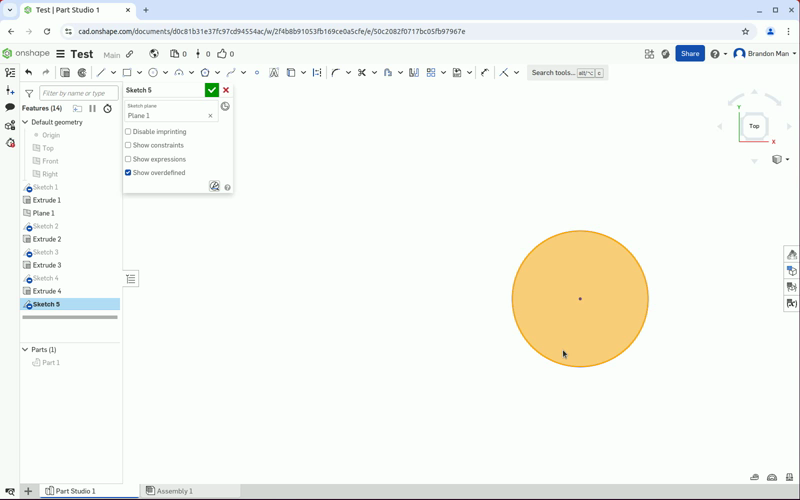
scroll(-6)
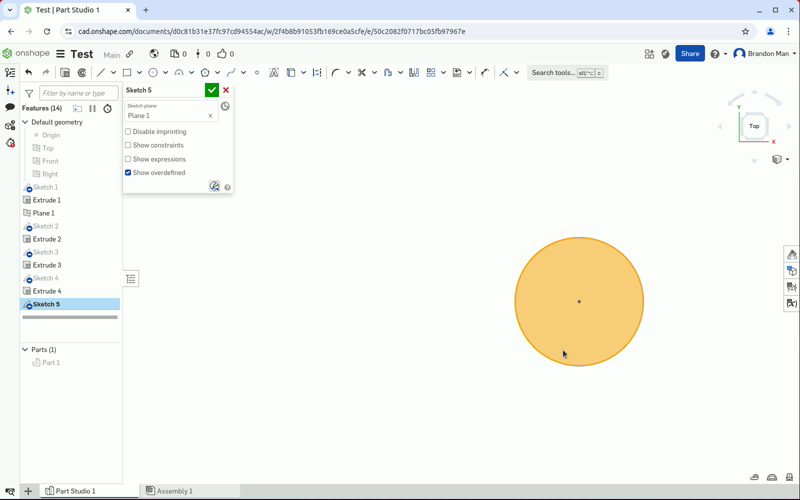
scroll(-6)
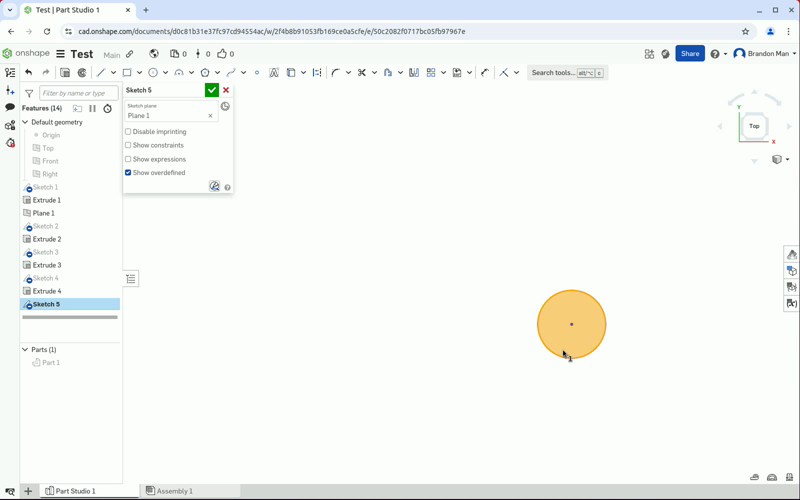
scroll(-6)
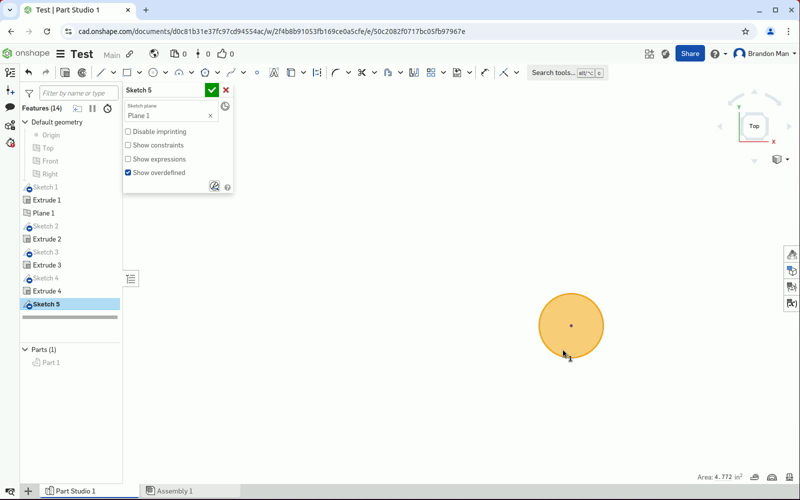
scroll(-6)
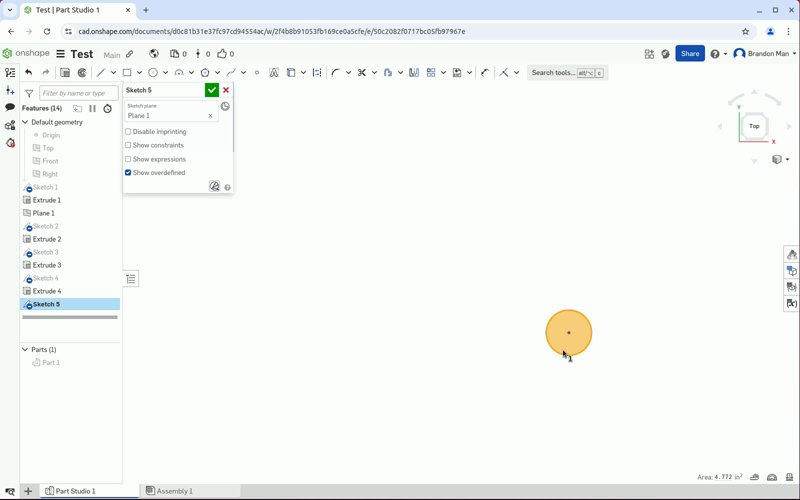
scroll(-6)
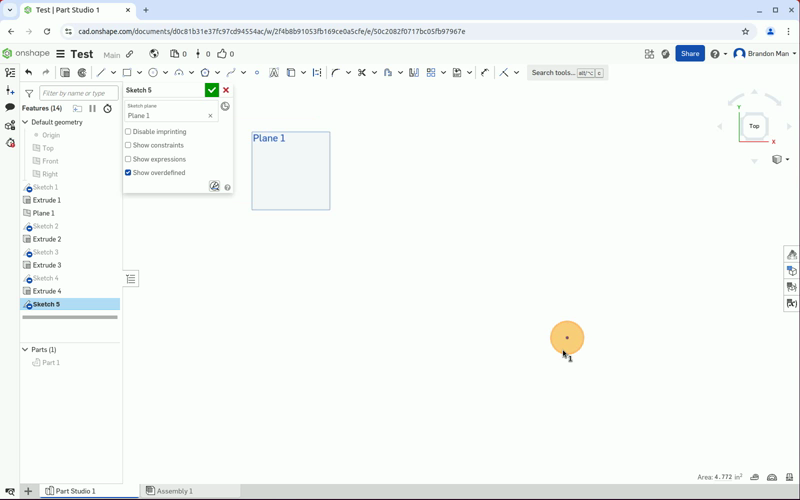
scroll(-6)
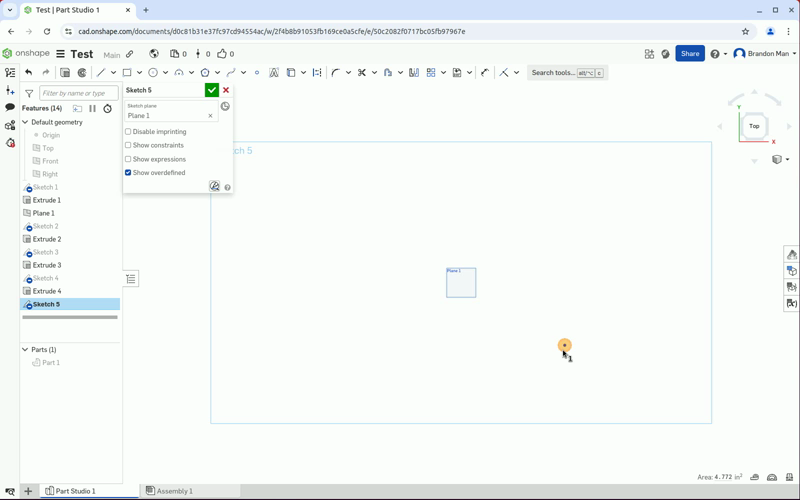
mouse_move(73, 352)
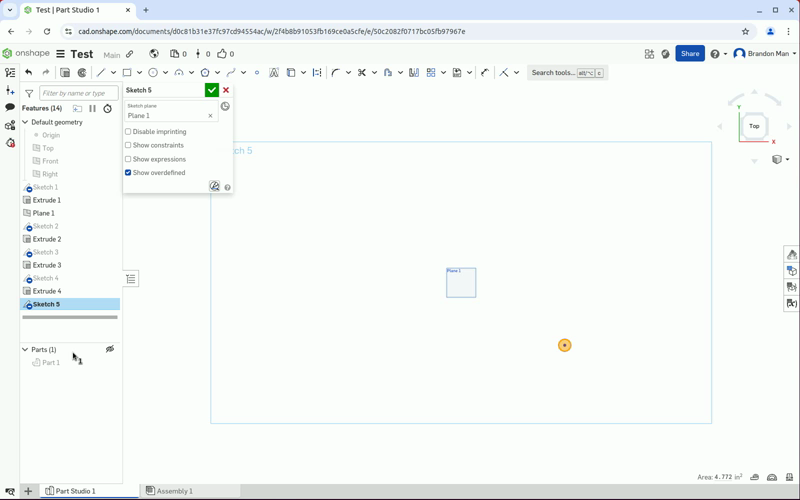
key(shift+y)
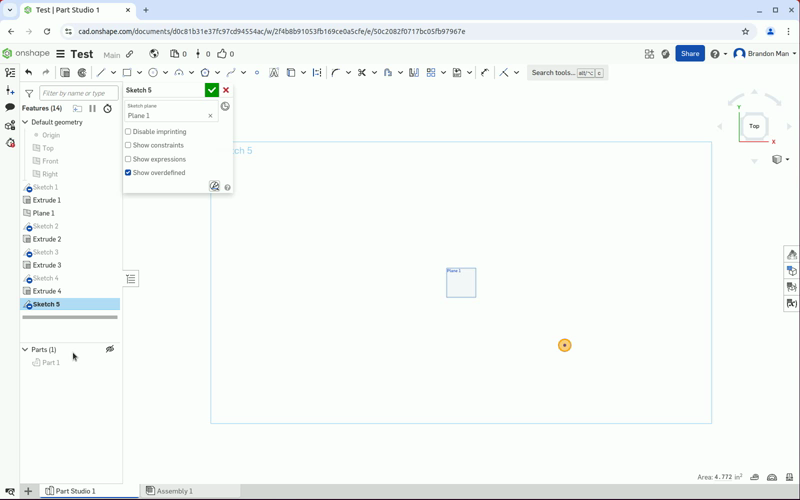
key(shift+e)
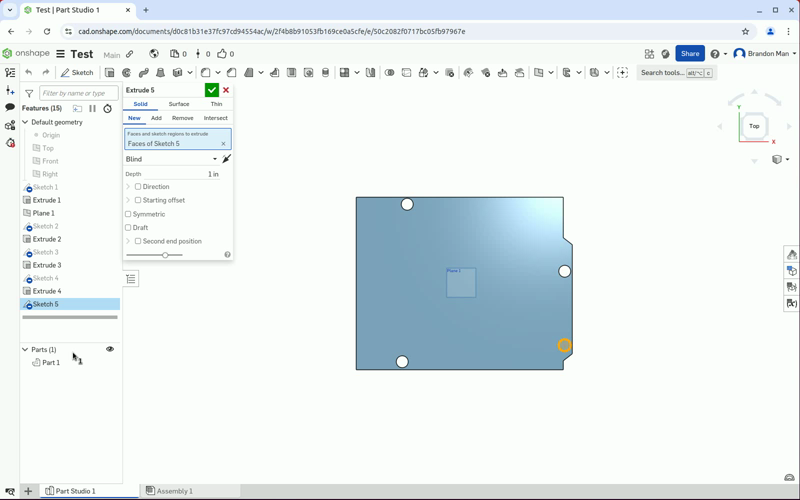
mouse_move(143, 106)
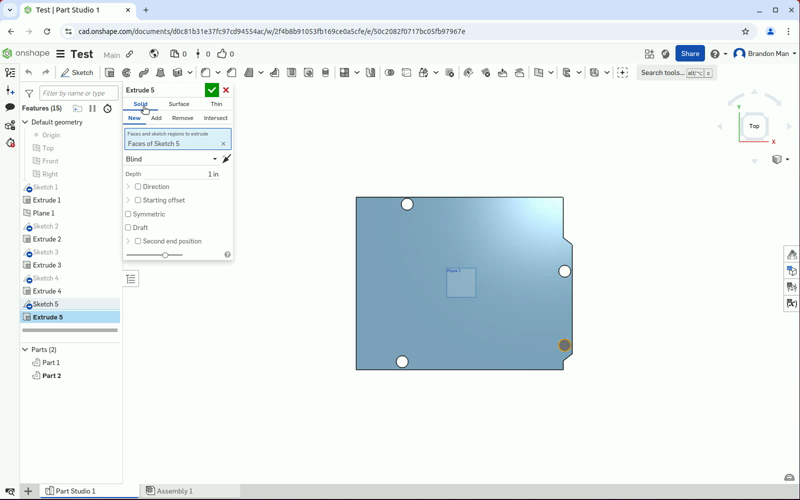
click(143, 106)
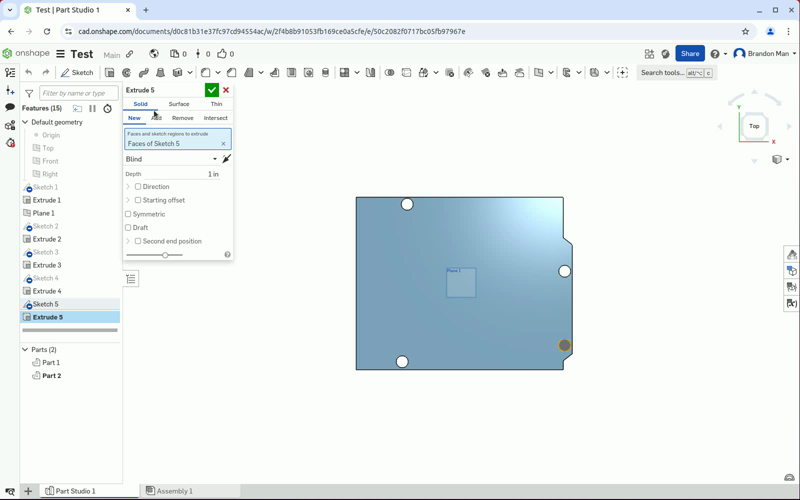
mouse_move(186, 120)
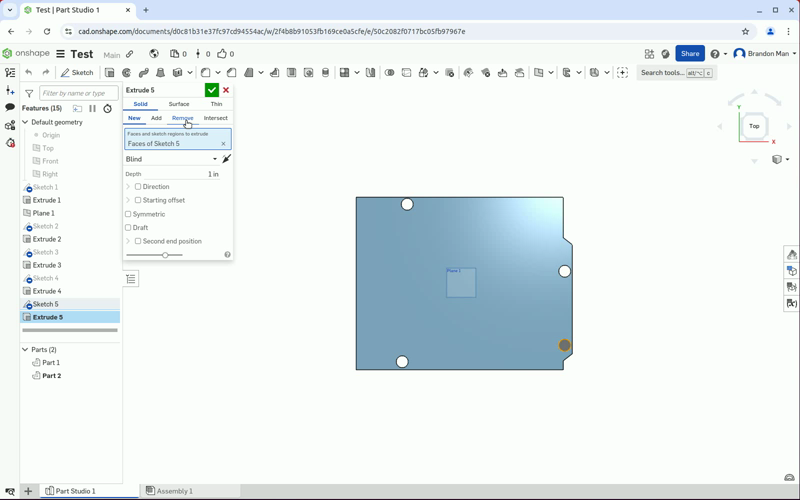
click(186, 120)
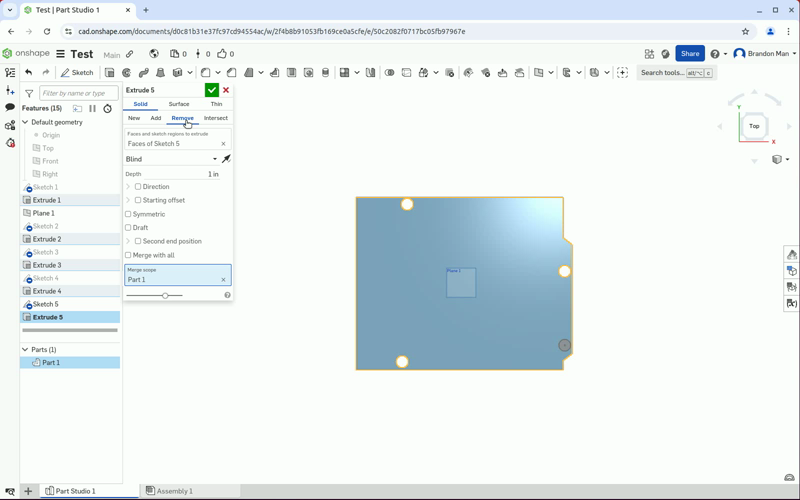
key(tab, 4)
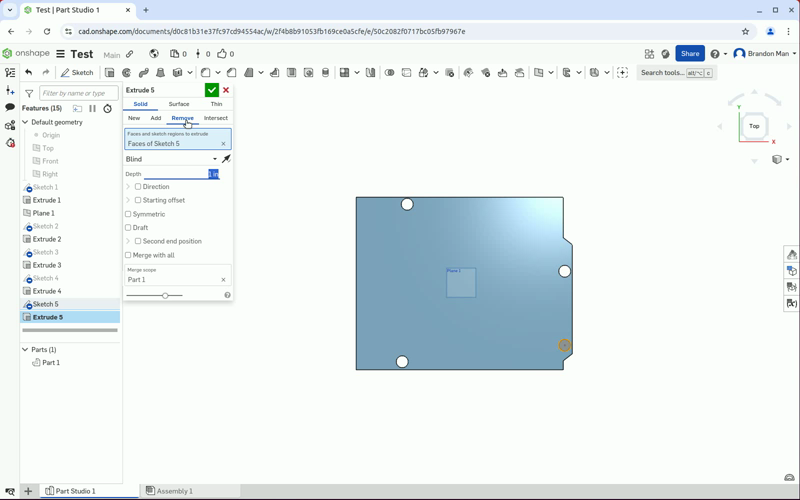
text(16.609)
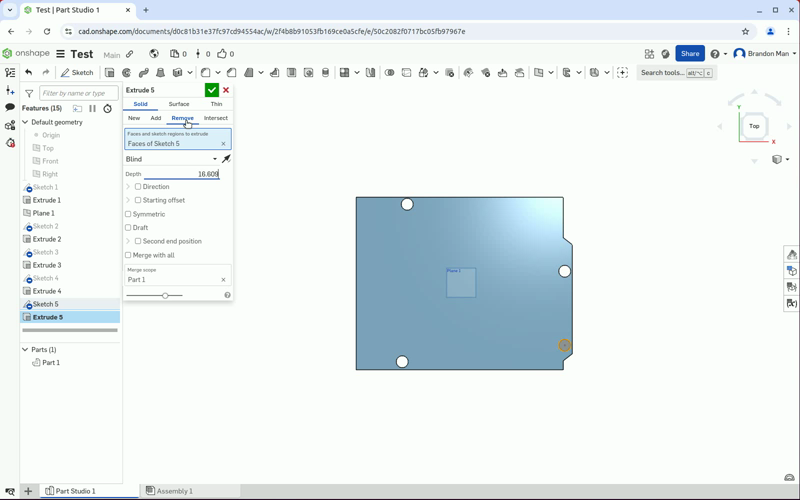
key(tab, 6)
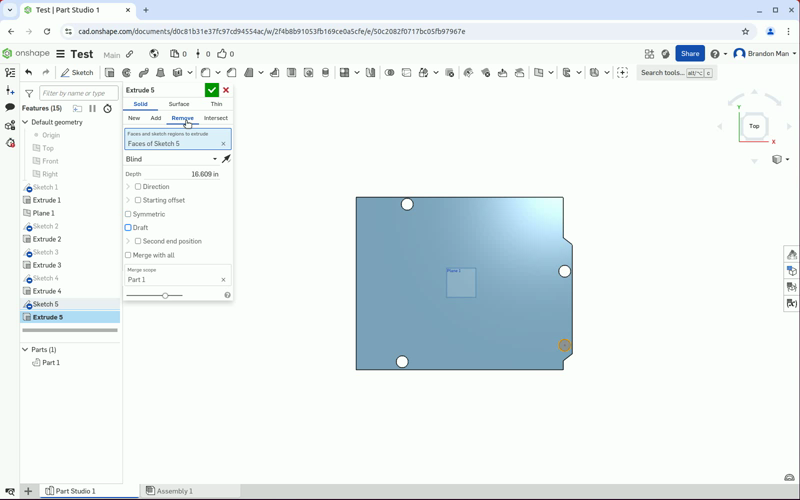
key(space)
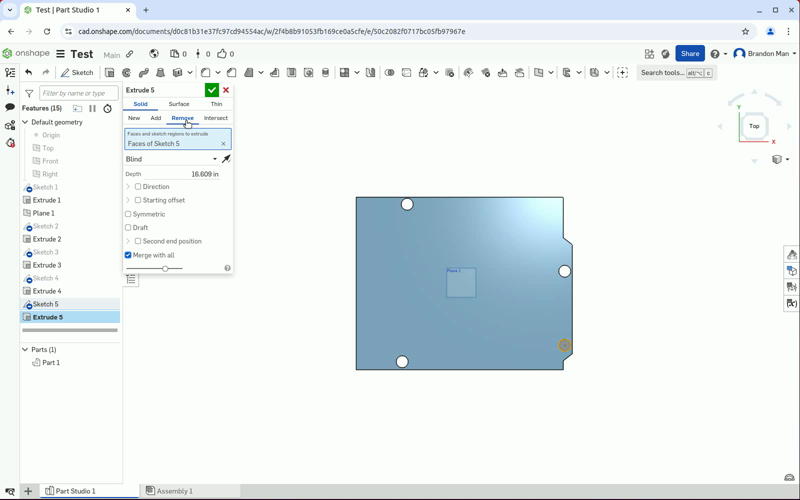
key(enter)
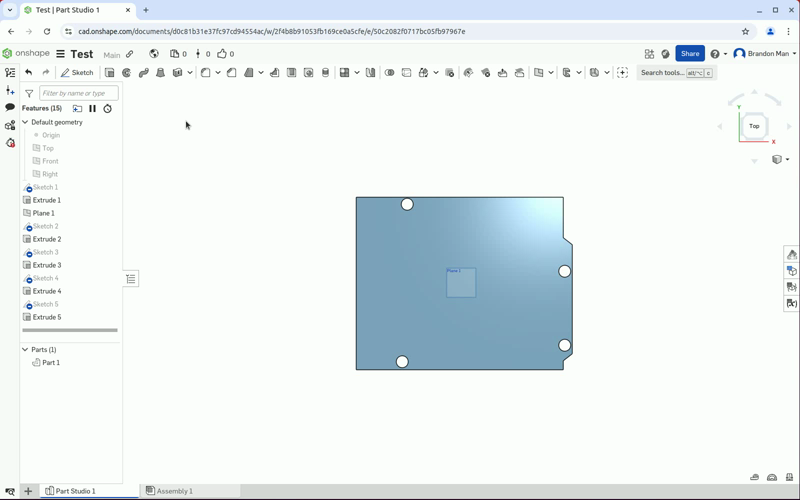
key(shift+h)
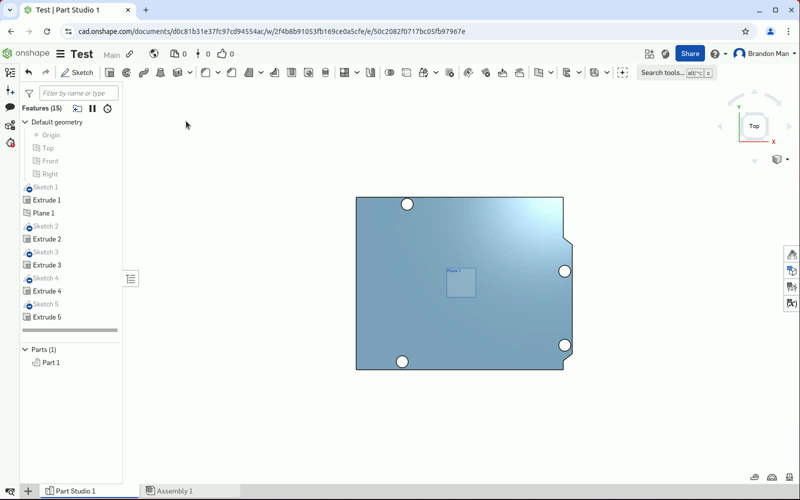
key(shift+h)
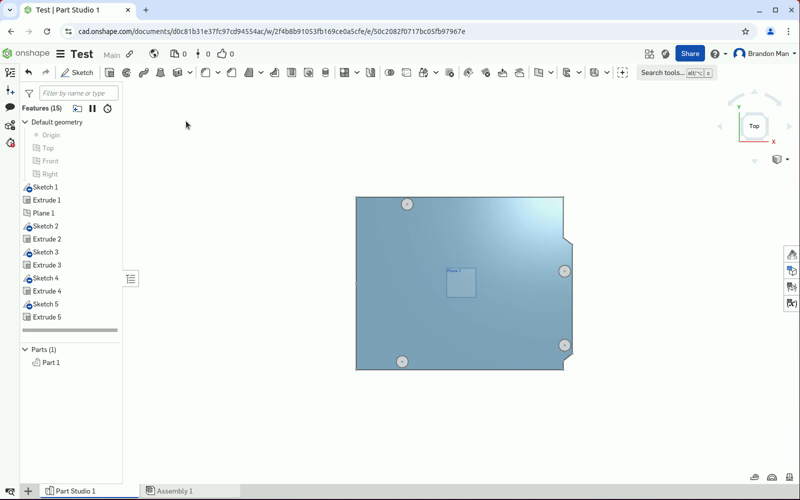
key(shift+7)
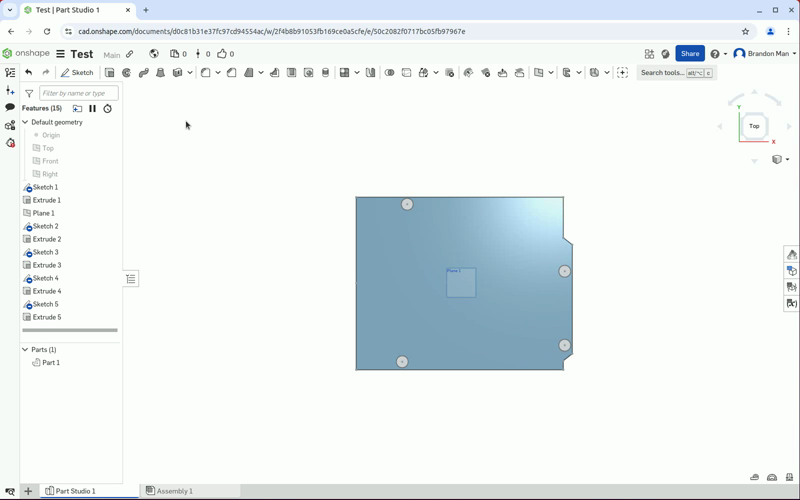
key(up, 3)
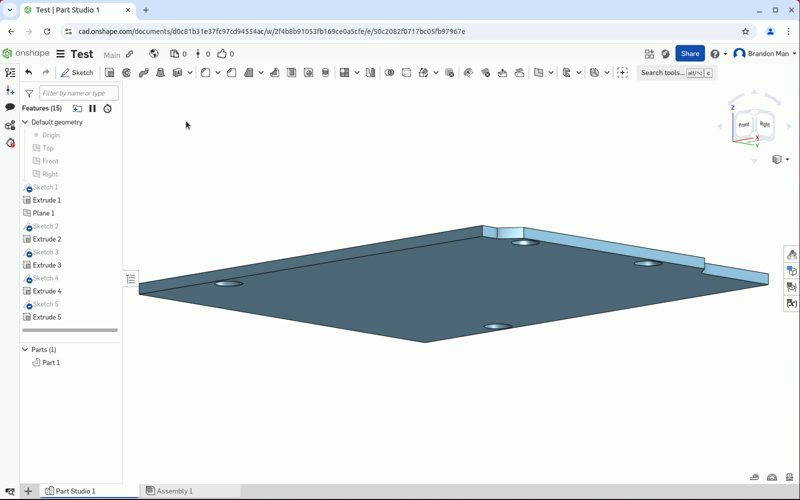
key(left, 3)
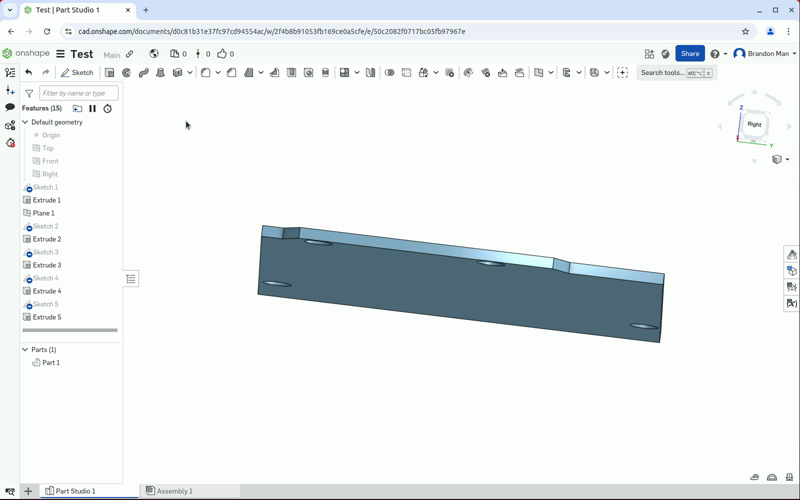
key(right, 3)
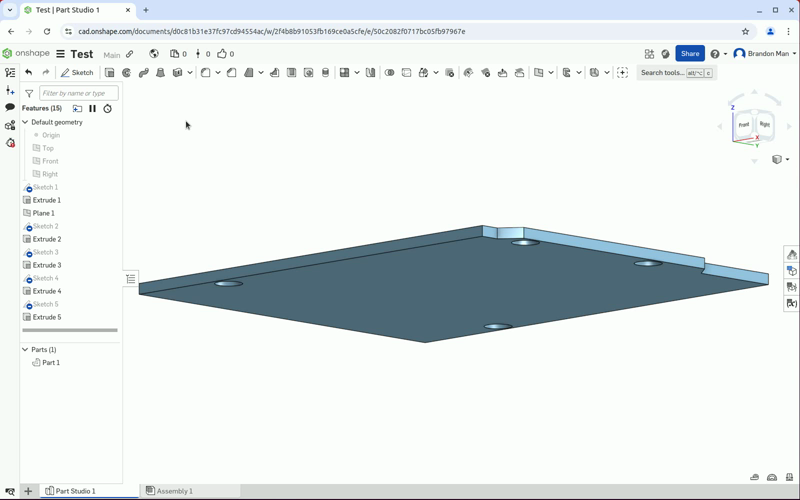
key(down, 3)
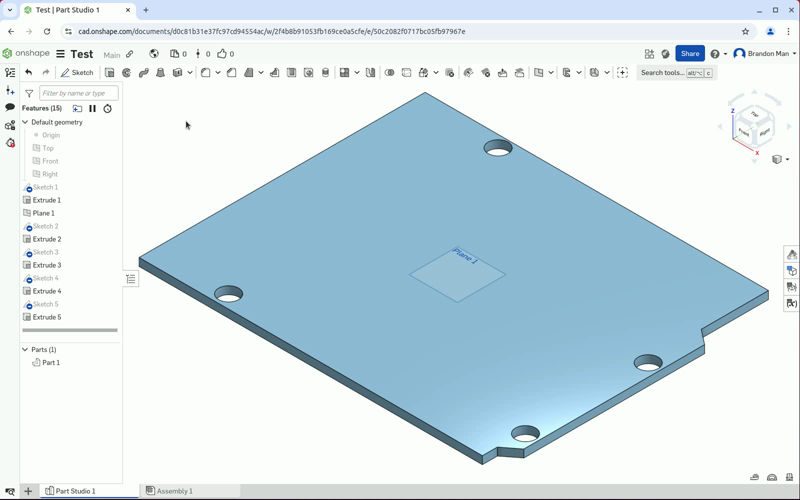
mouse_move(73, 189)
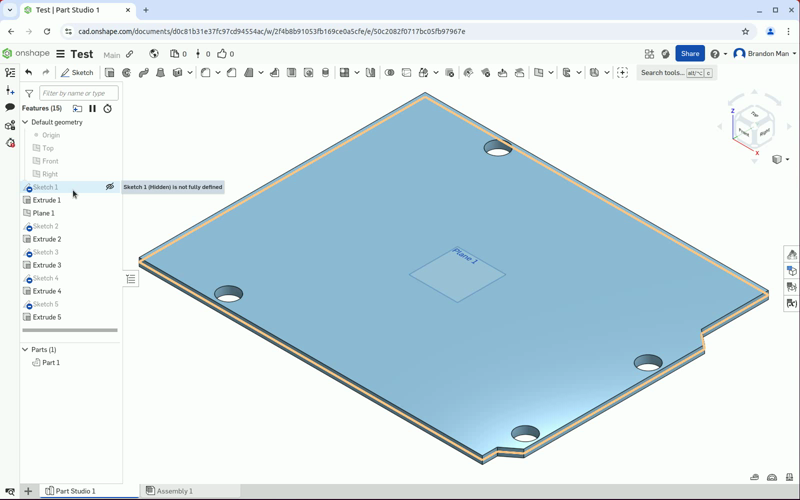
click(73, 189)